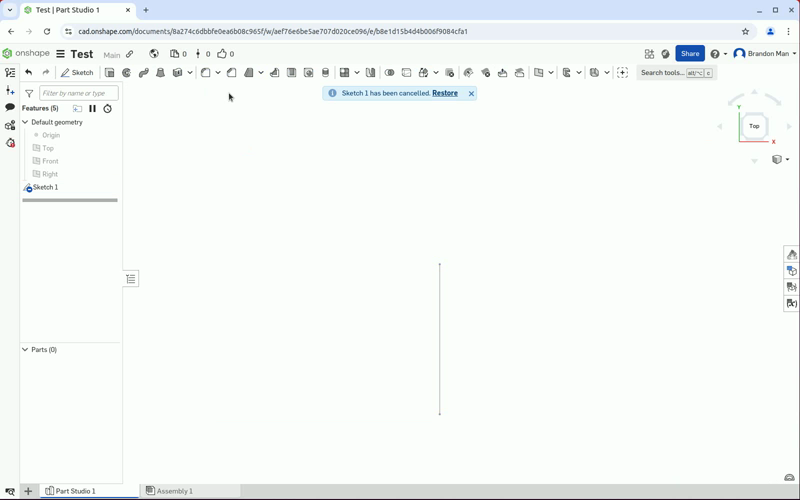
key(shift+h)
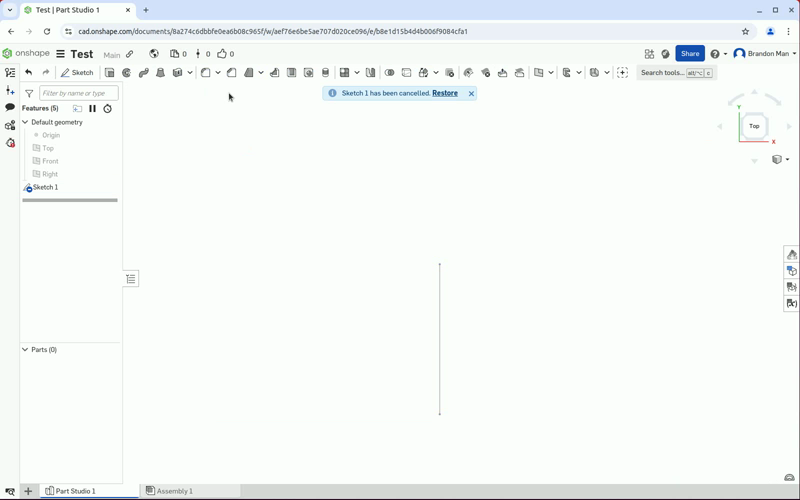
key(shift+s)
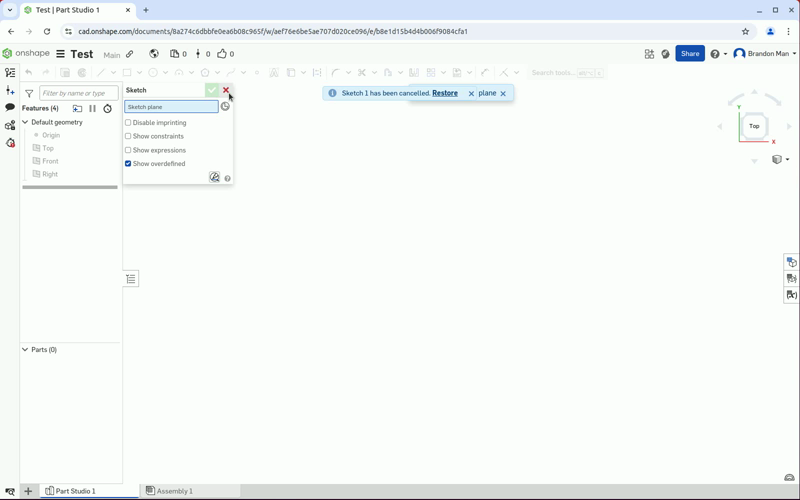
mouse_move(73, 150)
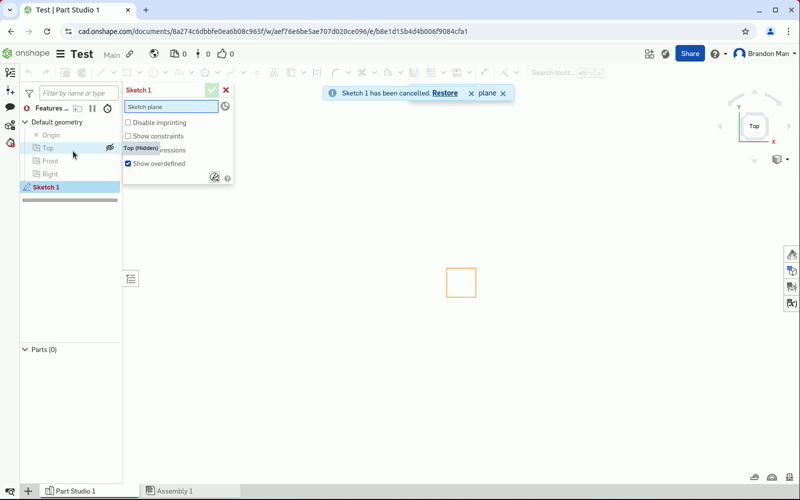
click(73, 150)
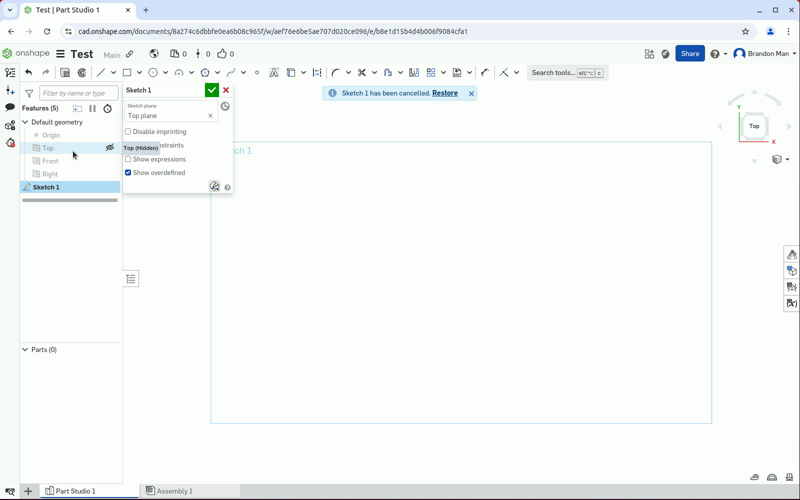
mouse_move(73, 352)
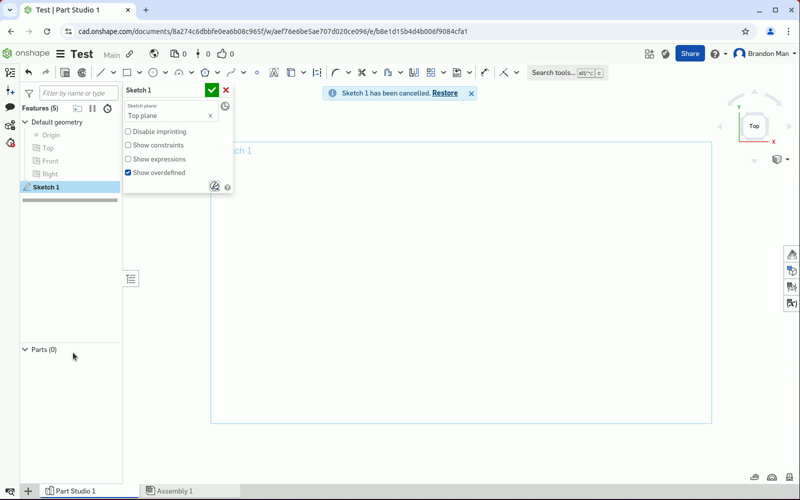
key(y)
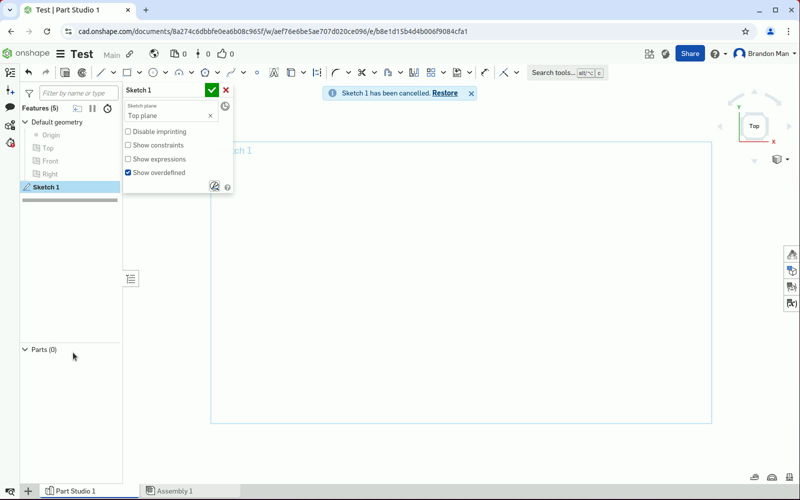
key(l)
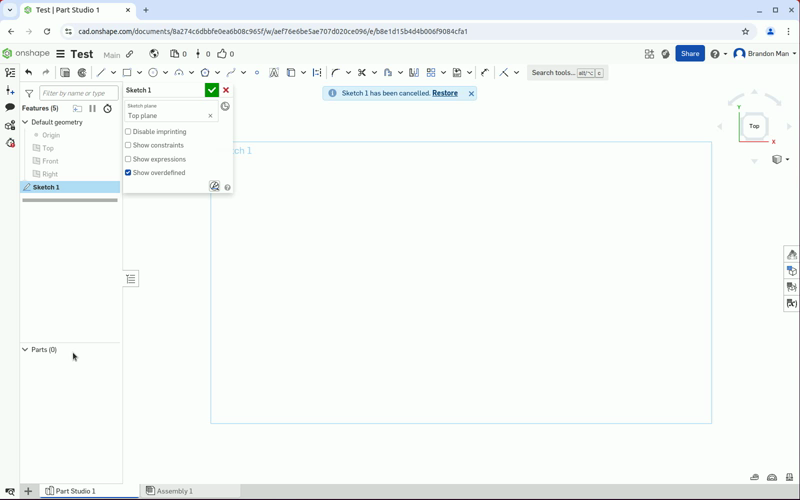
key_down(shift)
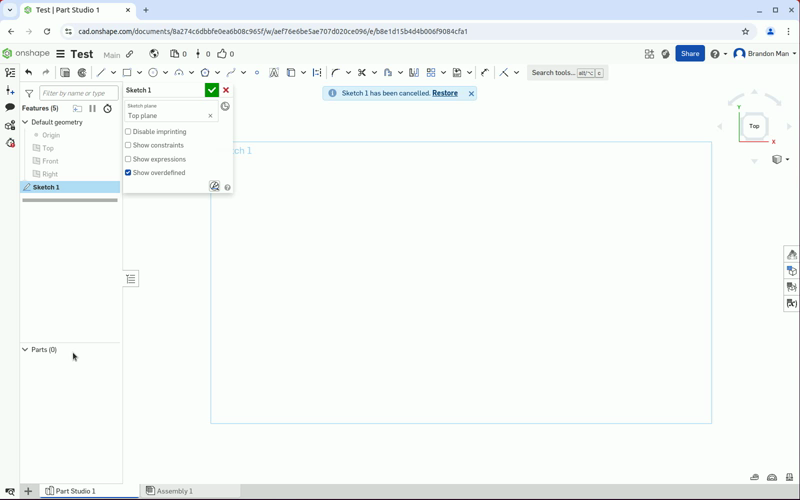
mouse_move(403, 395)
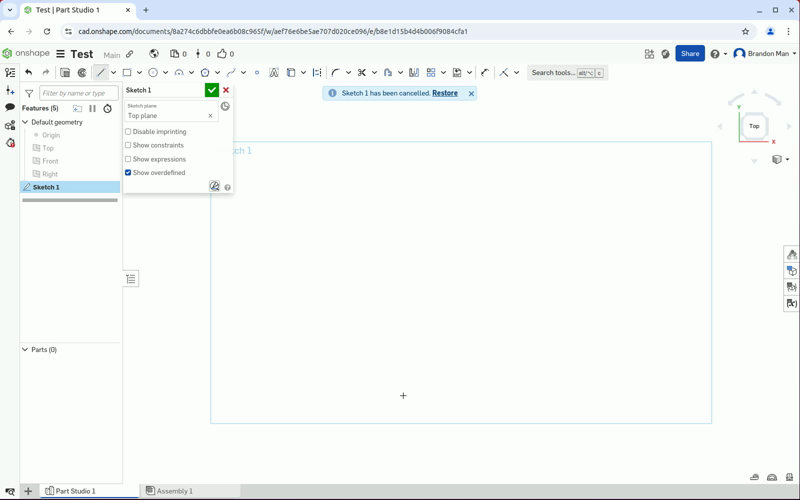
click(403, 395)
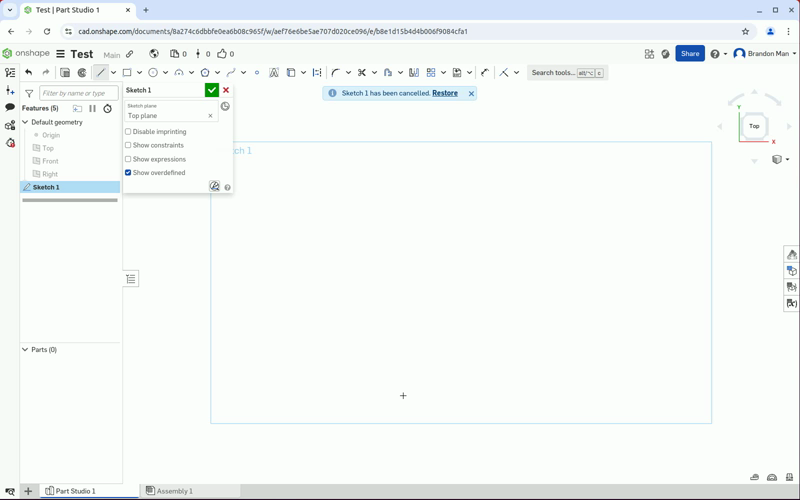
key_up(shift)
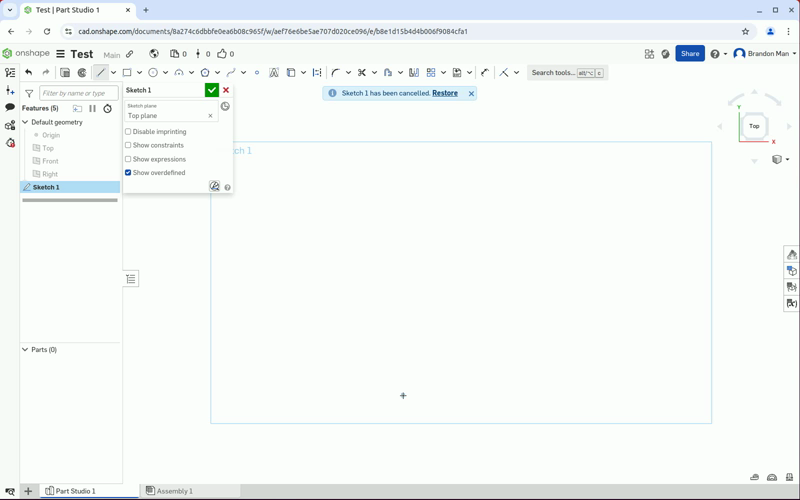
key_down(shift)
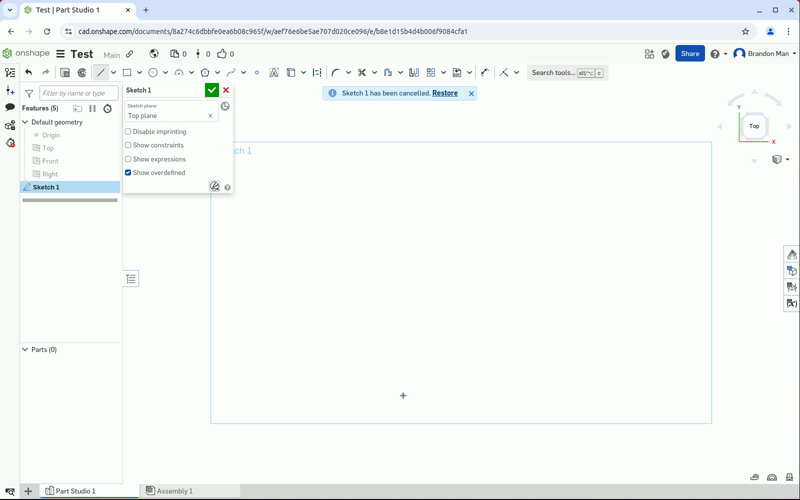
mouse_move(488, 395)
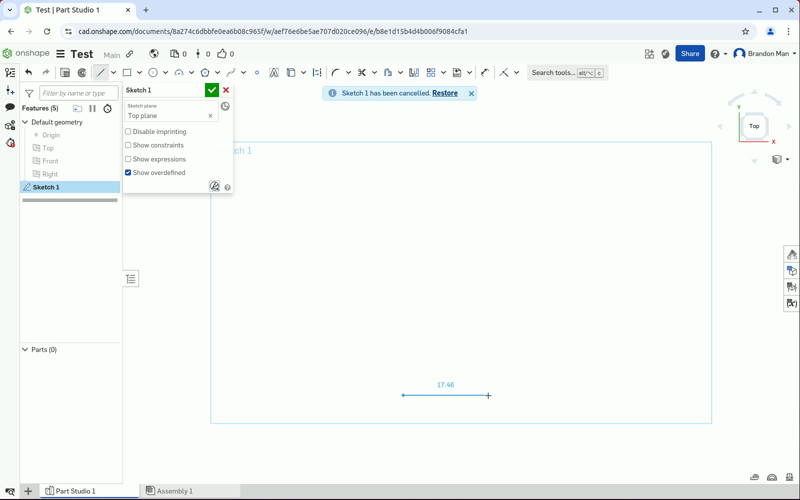
click(488, 395)
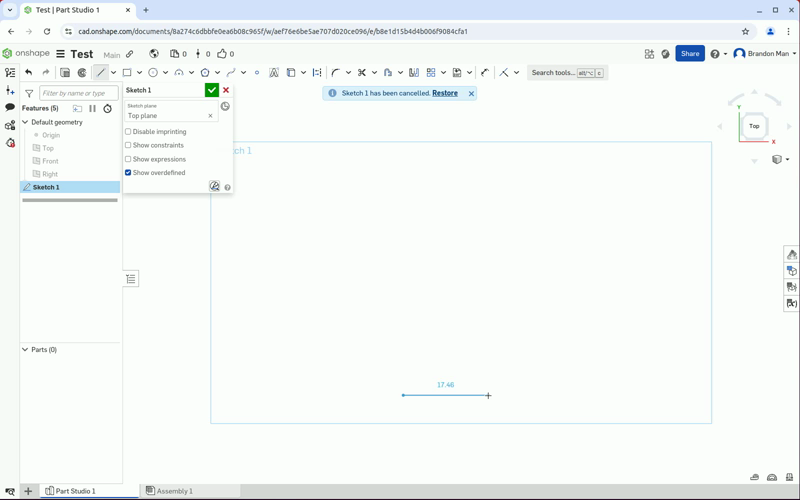
key_up(shift)
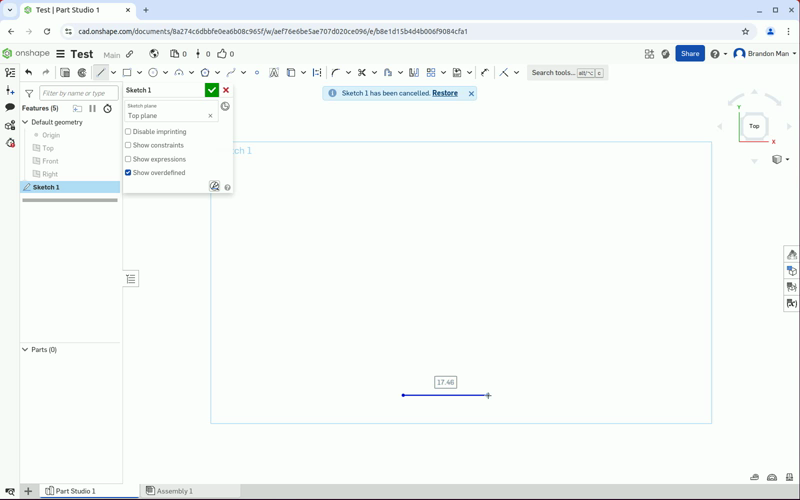
key_down(shift)
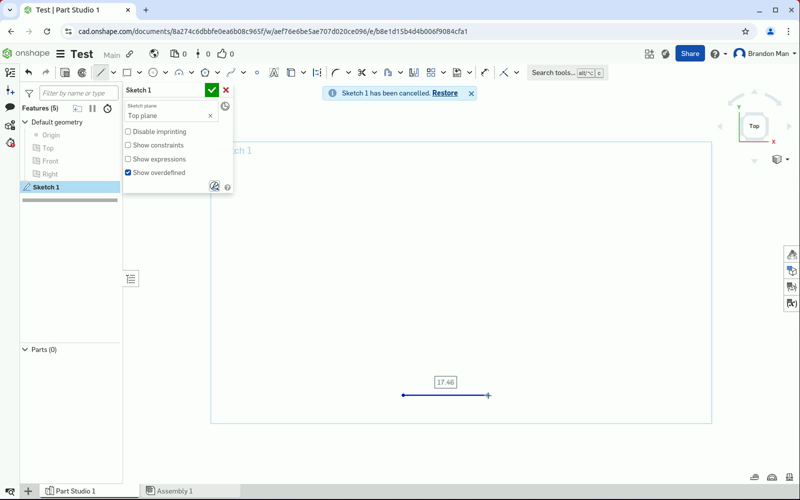
mouse_move(488, 171)
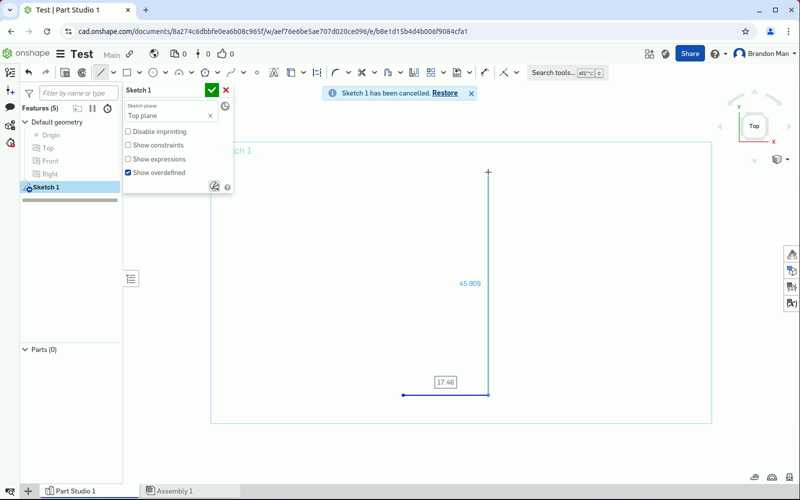
click(488, 171)
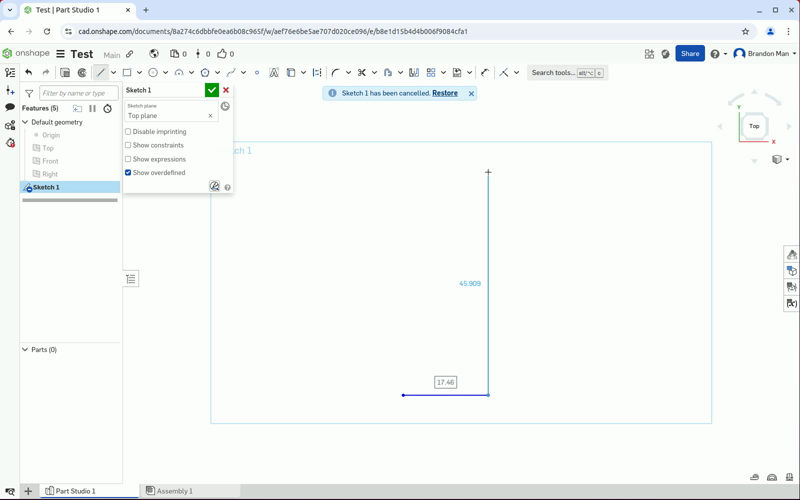
key_up(shift)
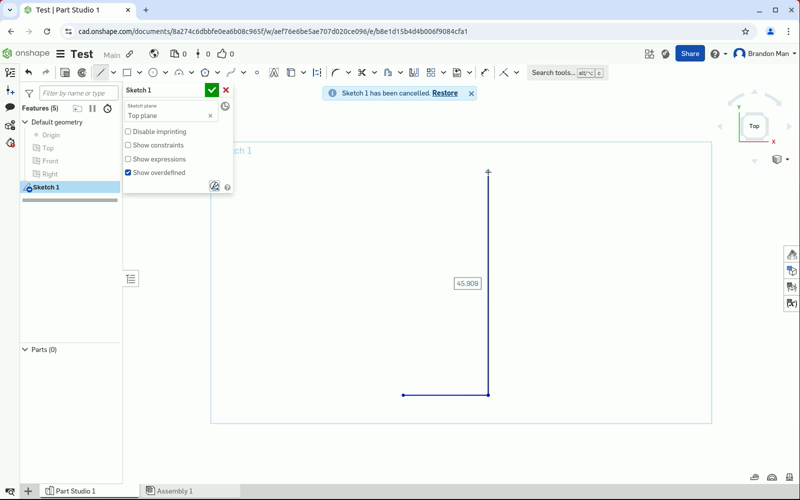
key_down(shift)
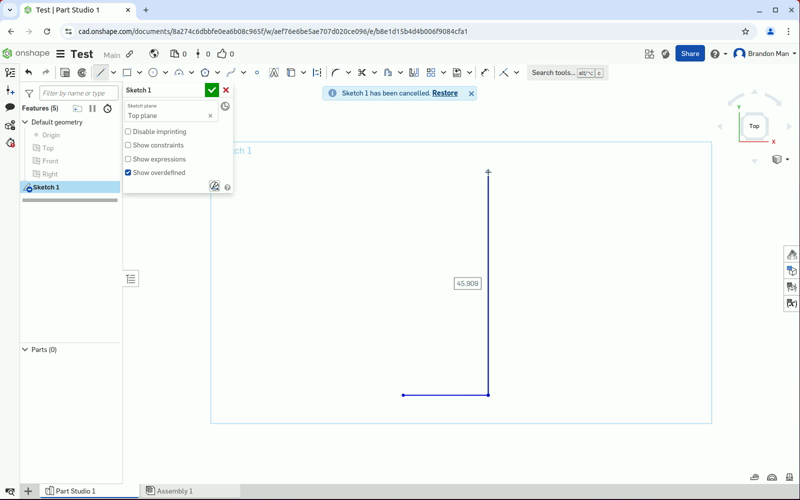
mouse_move(403, 171)
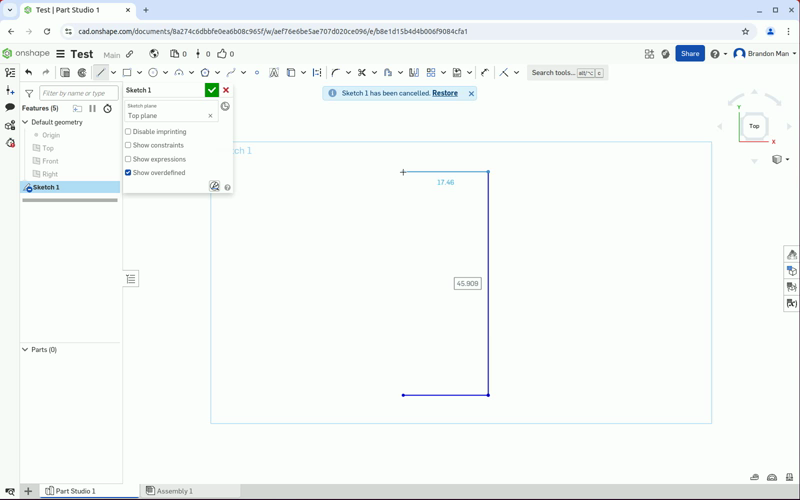
click(403, 171)
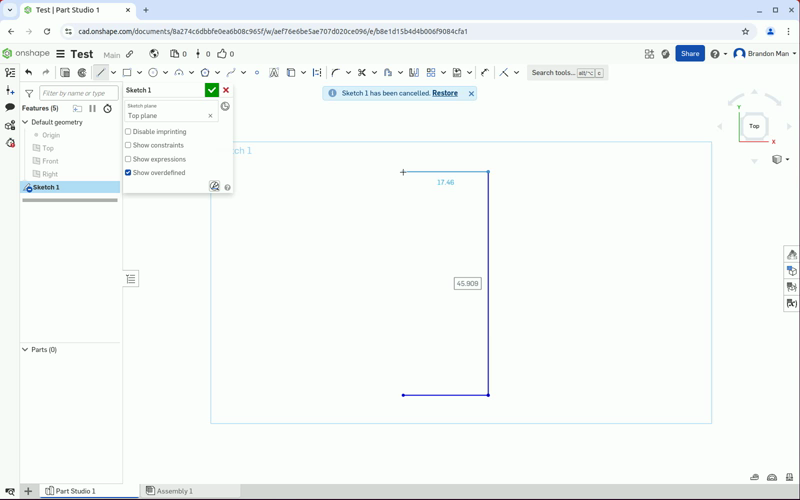
key_up(shift)
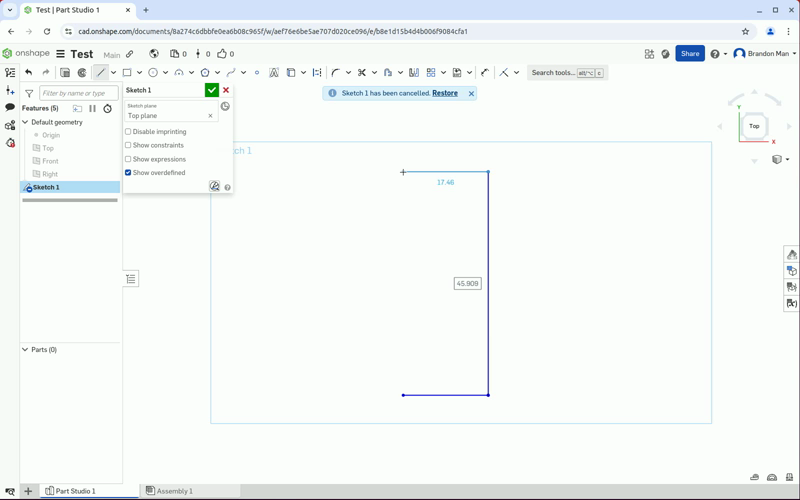
key_down(shift)
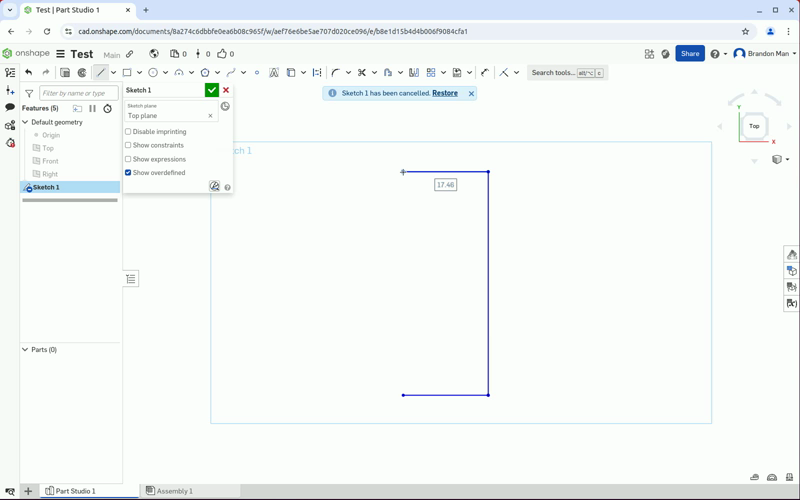
mouse_move(403, 395)
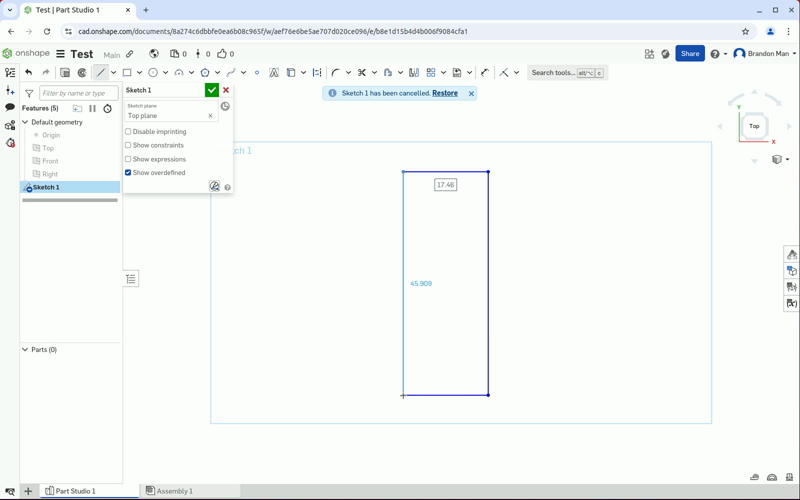
key_up(shift)
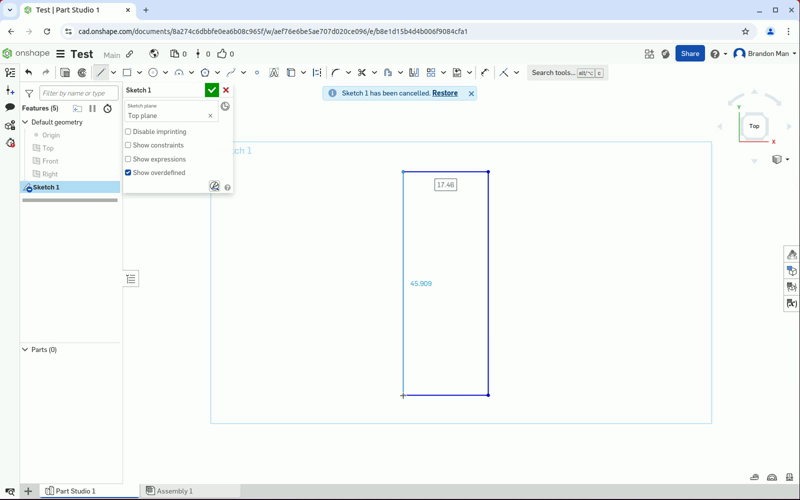
click(403, 395)
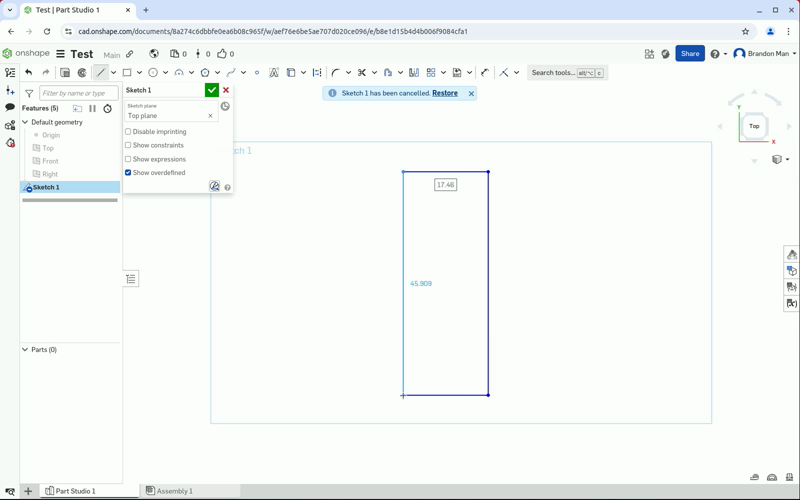
key(esc)
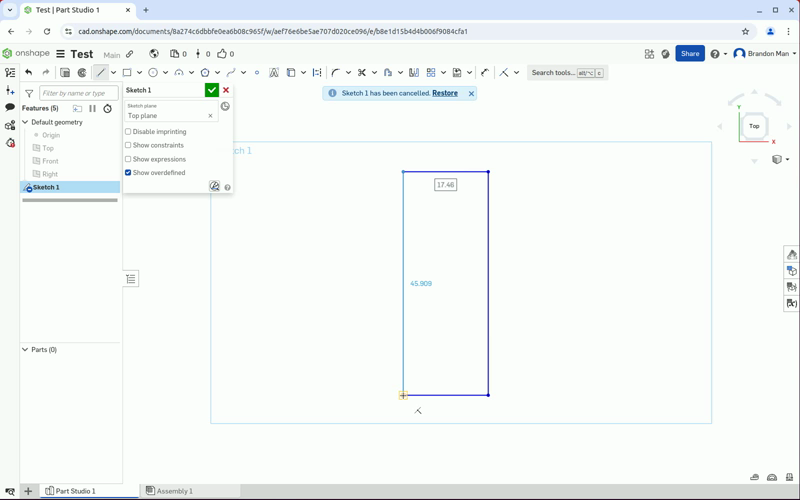
key(c)
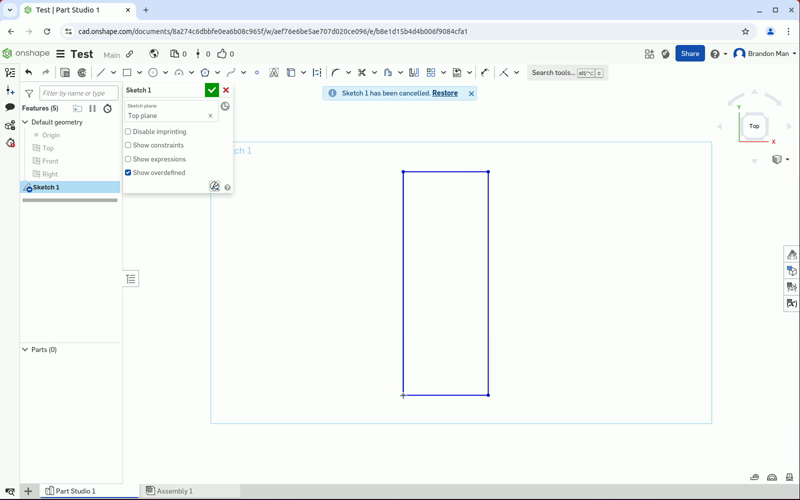
key_down(shift)
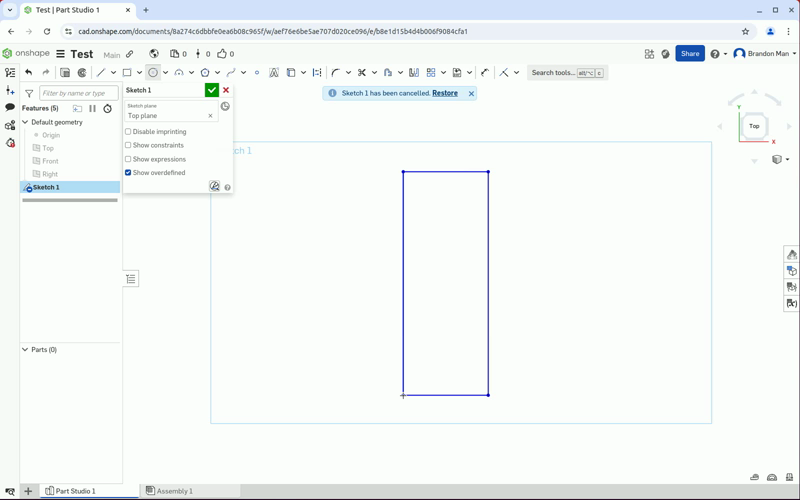
mouse_move(459, 282)
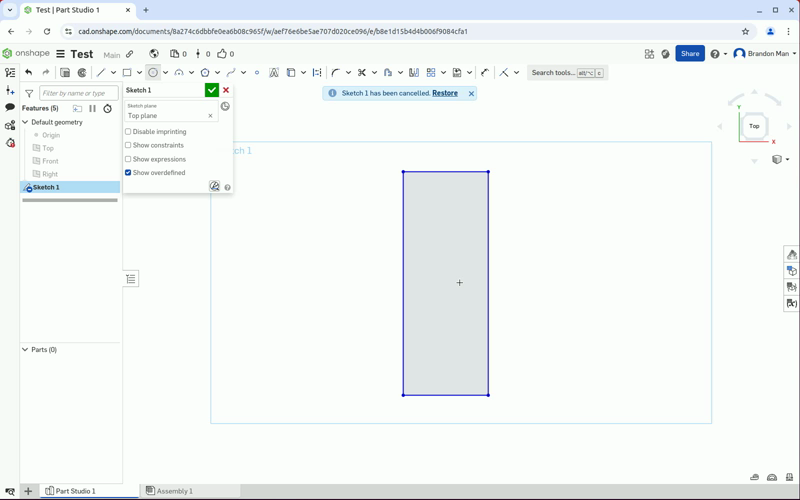
click(459, 282)
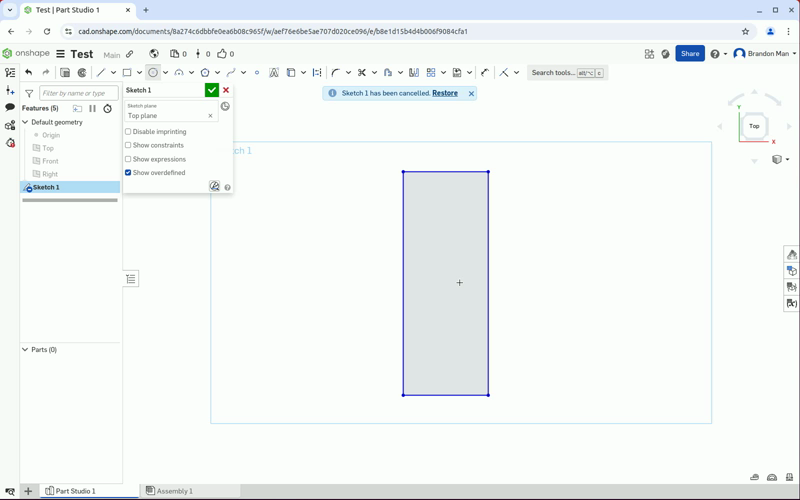
key_up(shift)
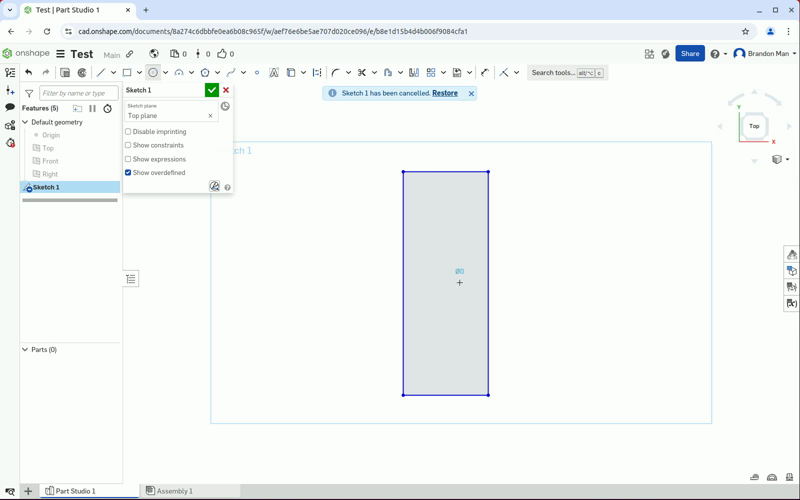
mouse_move(469, 282)
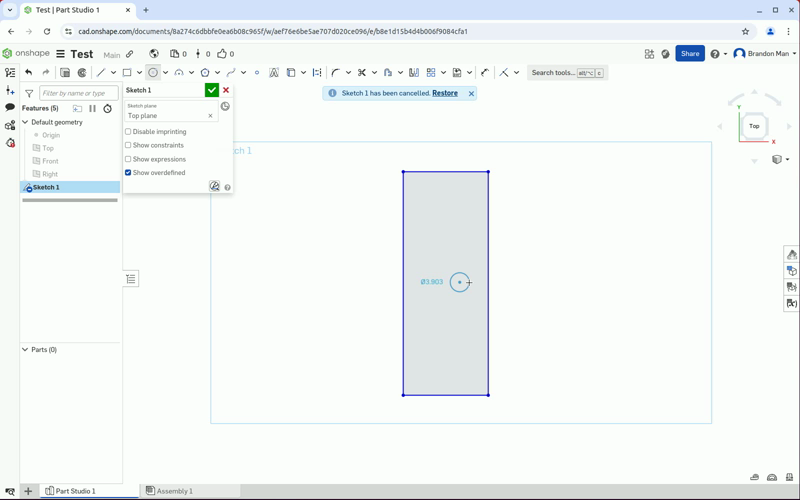
click(469, 282)
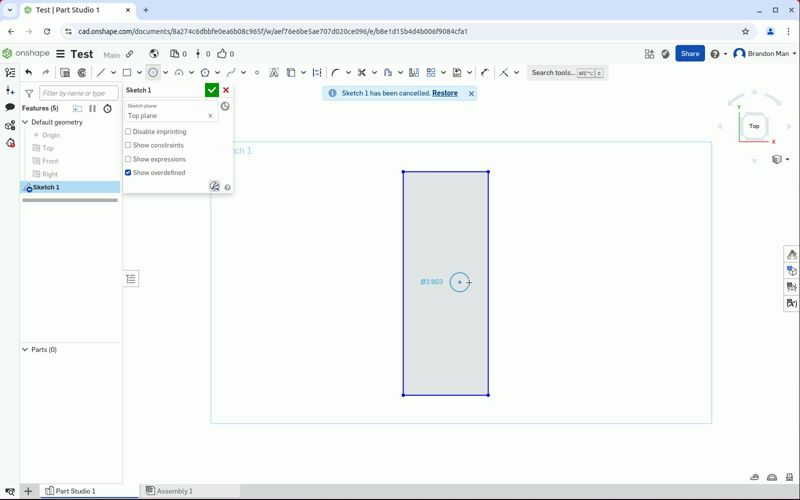
key(esc)
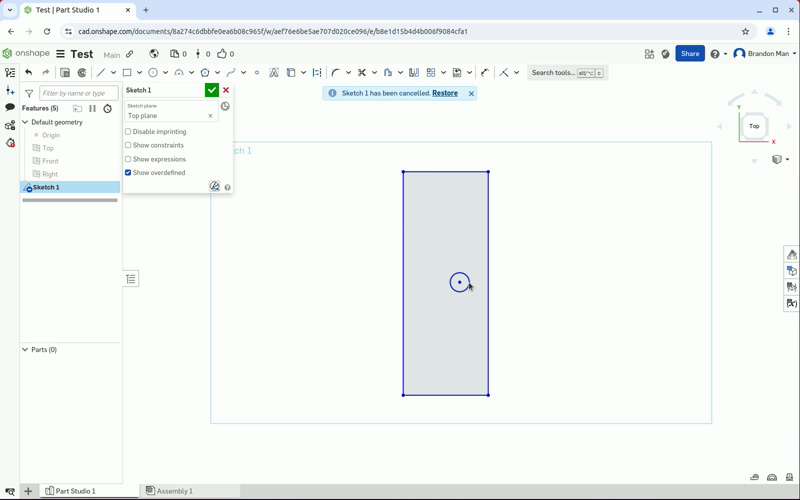
mouse_move(446, 374)
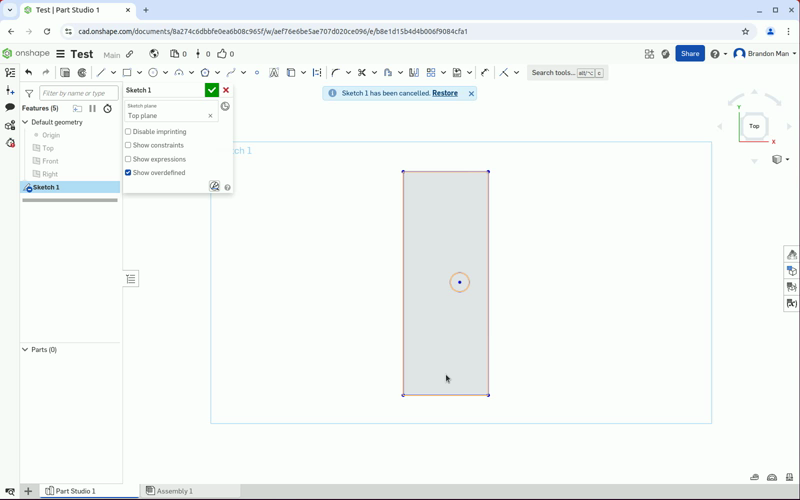
click(446, 374)
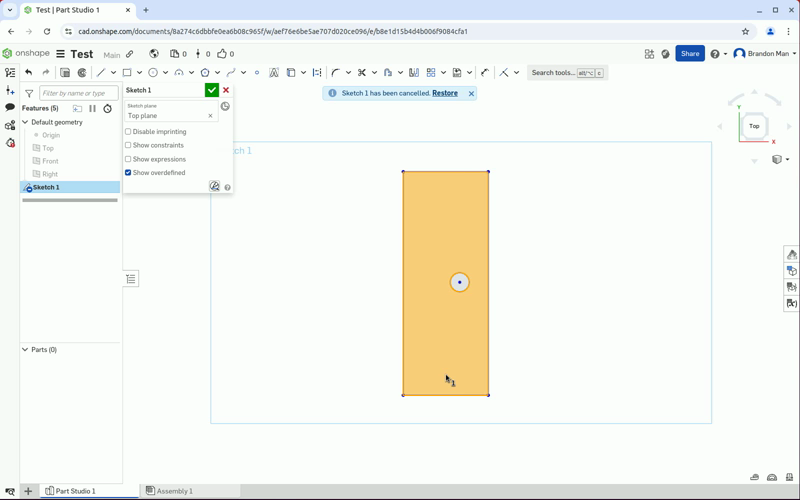
mouse_move(73, 352)
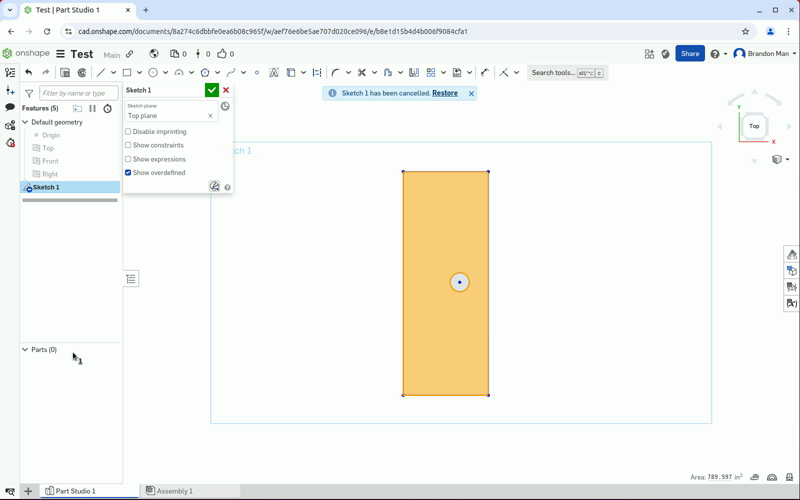
key(shift+y)
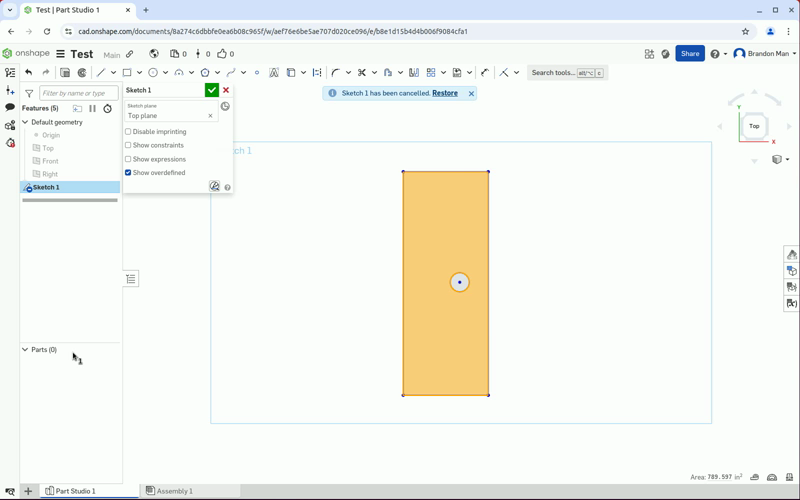
key(shift+e)
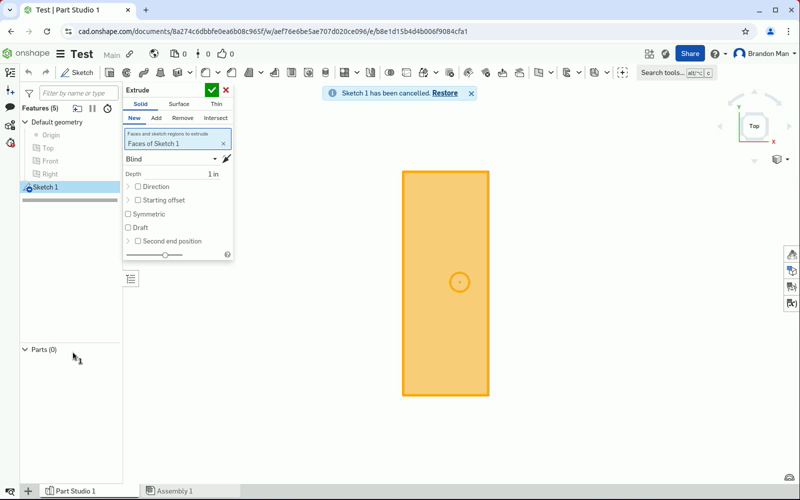
mouse_move(143, 106)
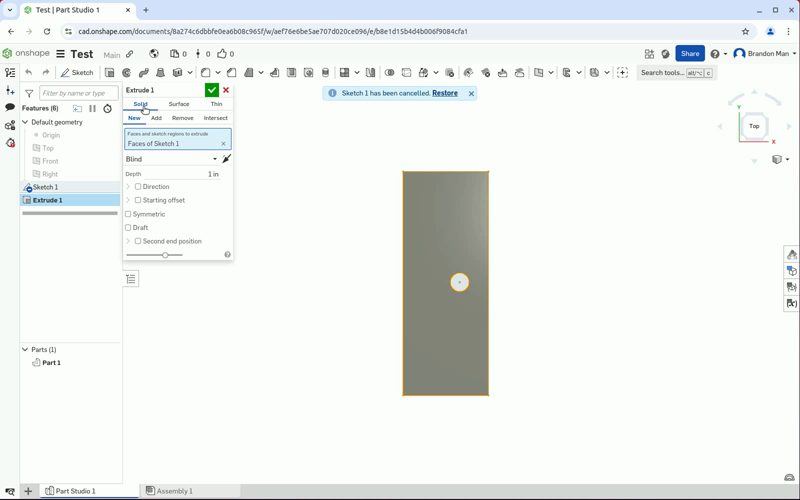
click(143, 106)
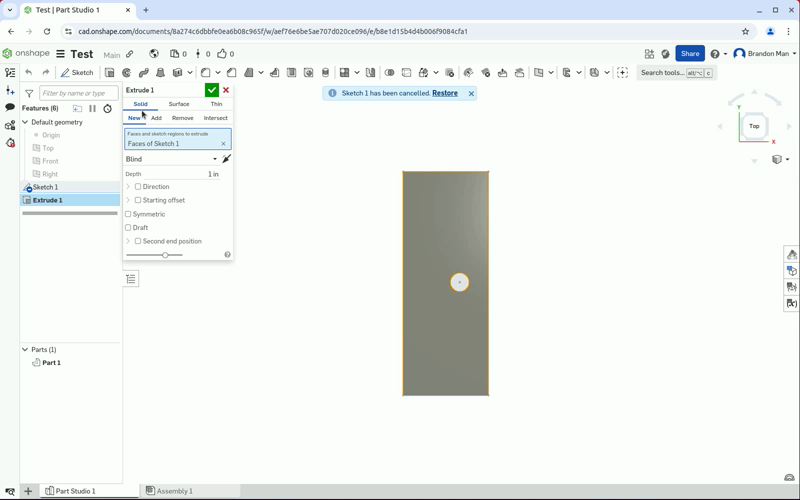
mouse_move(137, 120)
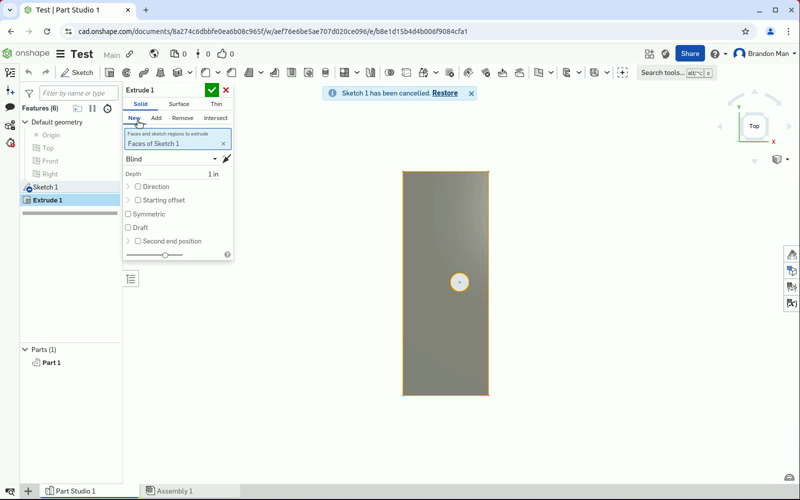
click(137, 120)
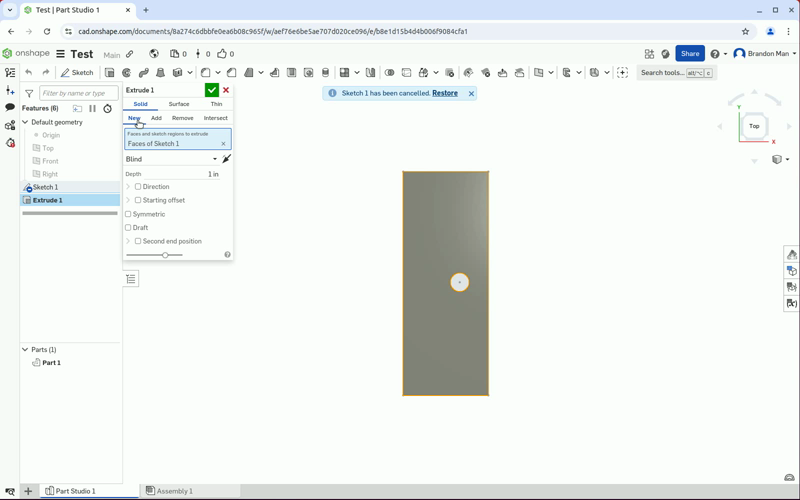
key(tab, 4)
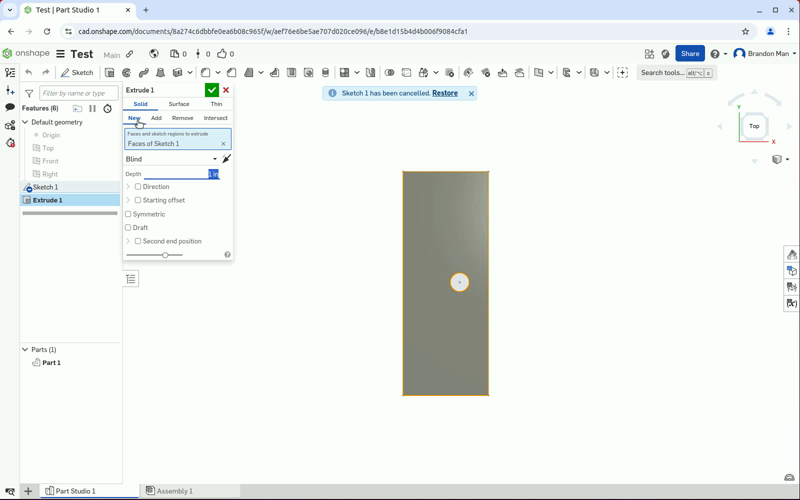
text(2.407)
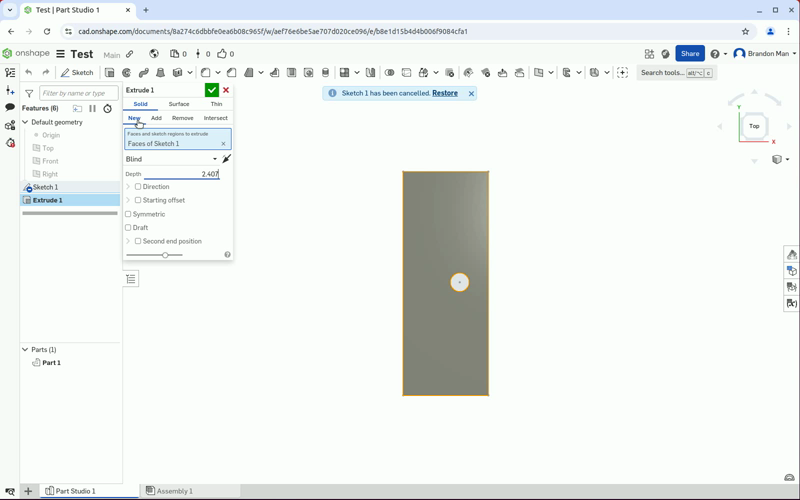
key(enter)
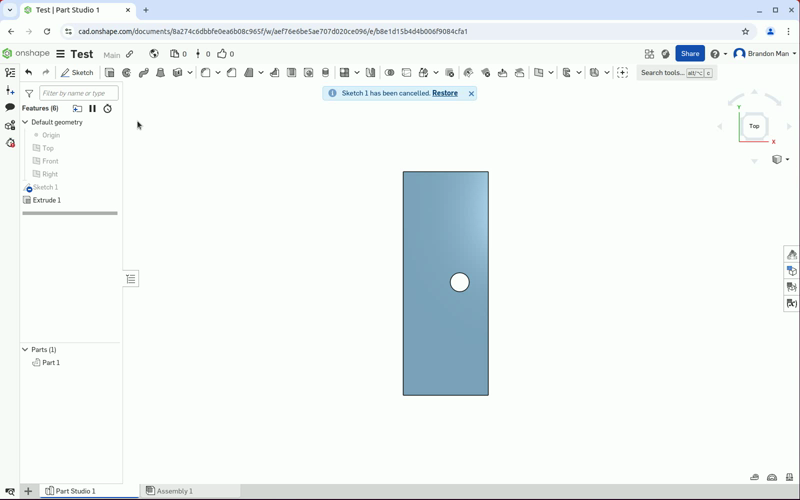
key(shift+h)
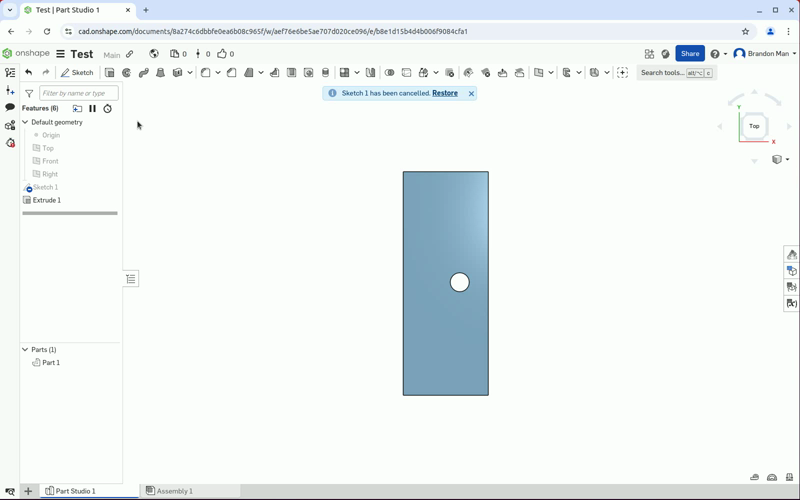
key(shift+h)
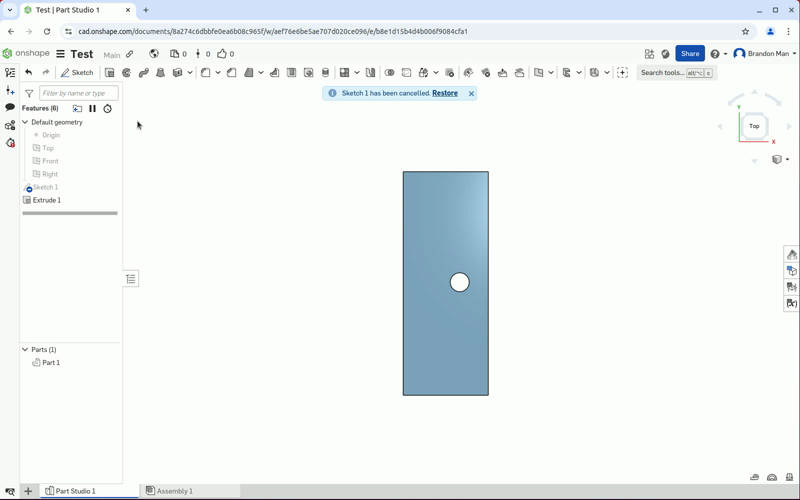
mouse_move(73, 189)
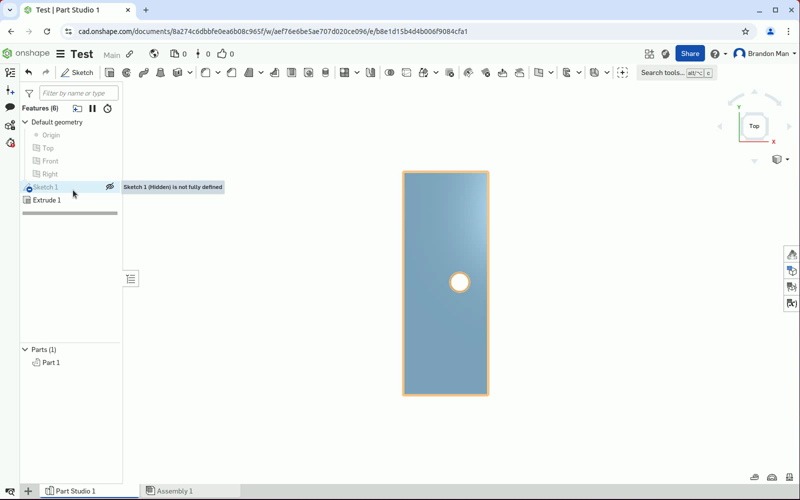
click(73, 189)
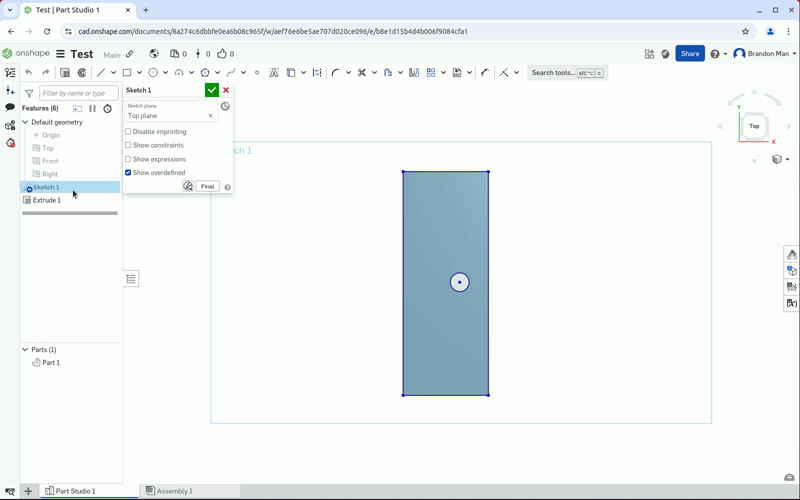
mouse_move(229, 92)
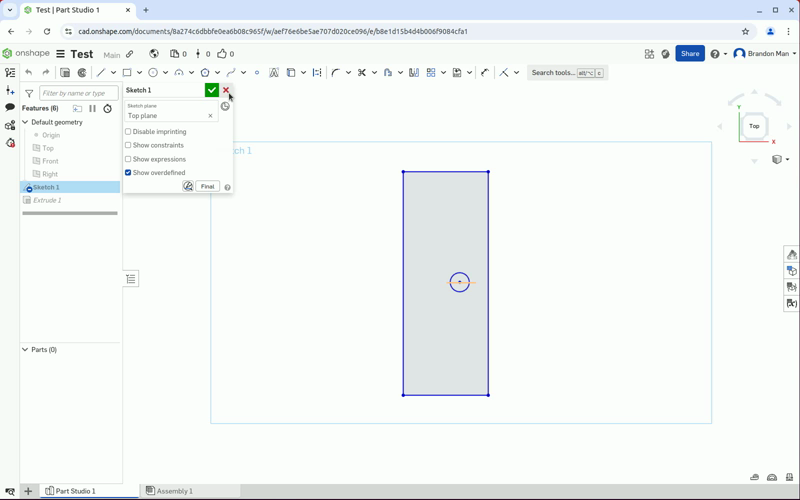
click(229, 92)
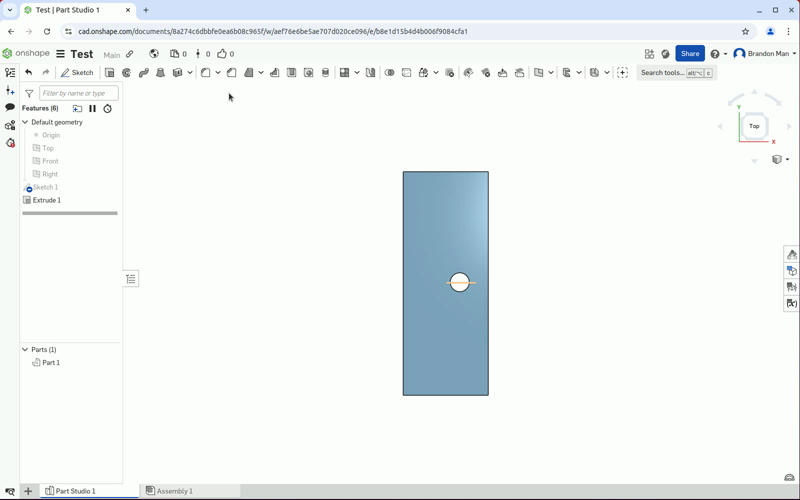
mouse_move(541, 75)
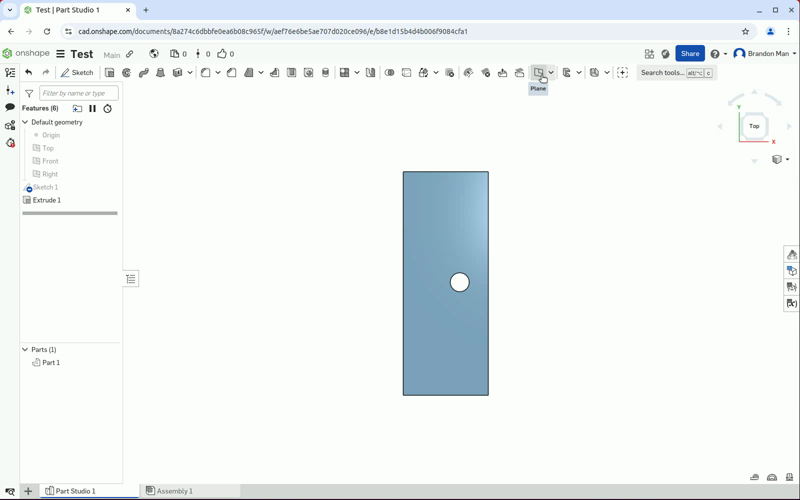
click(541, 75)
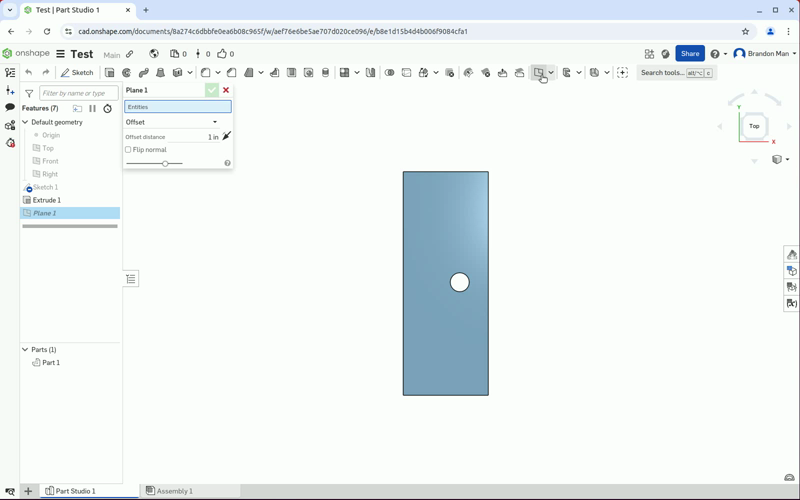
mouse_move(73, 150)
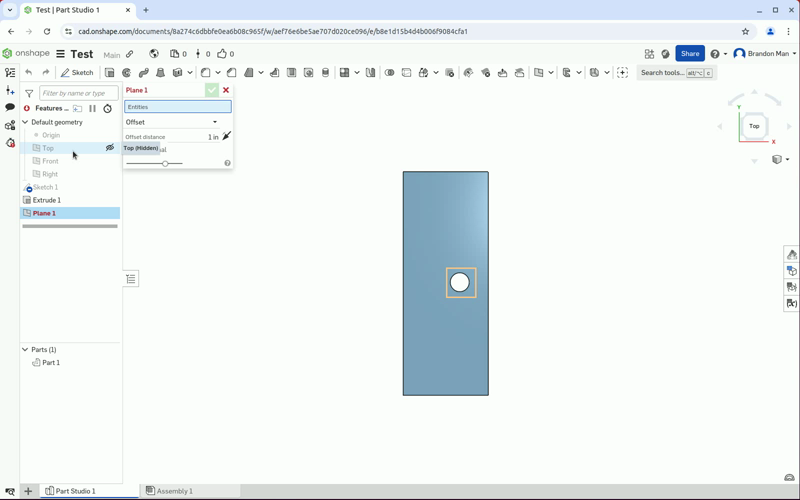
click(73, 150)
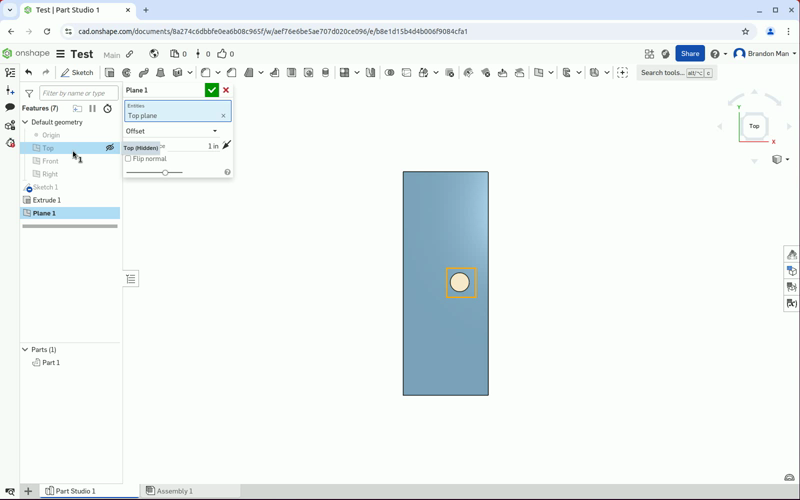
key(tab, 2)
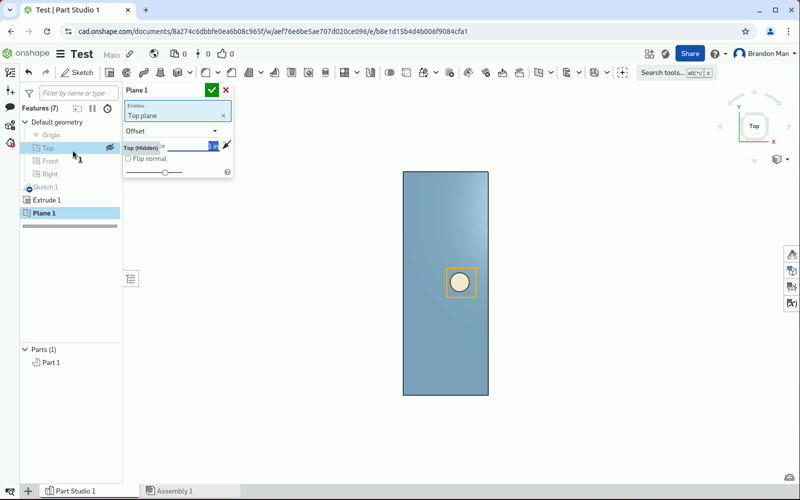
text(2.403)
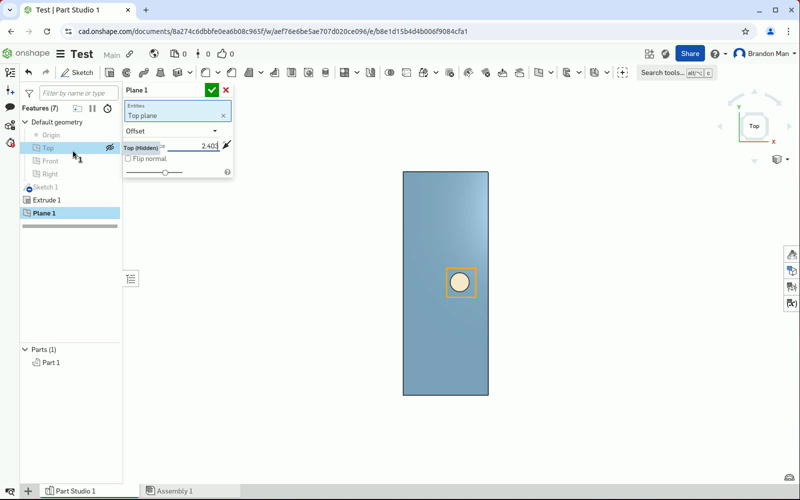
key(enter, 2)
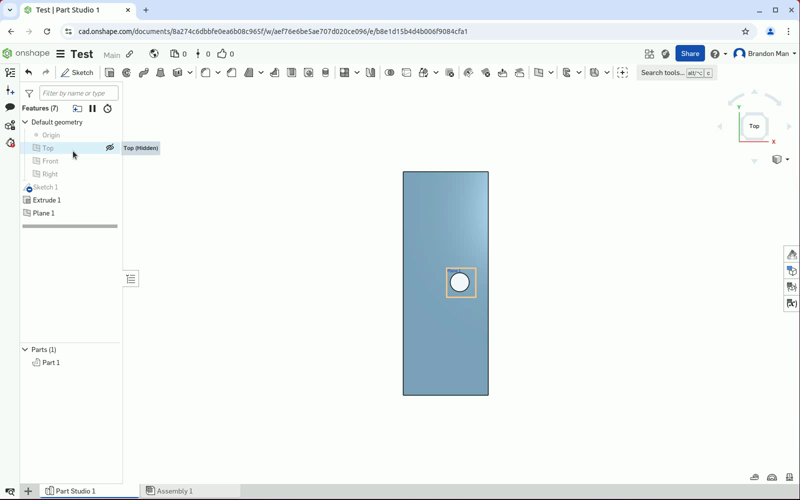
key(shift+s)
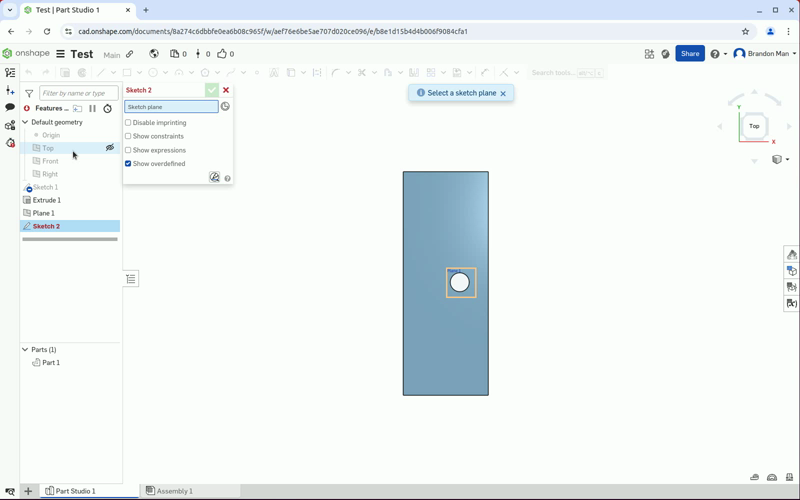
mouse_move(73, 215)
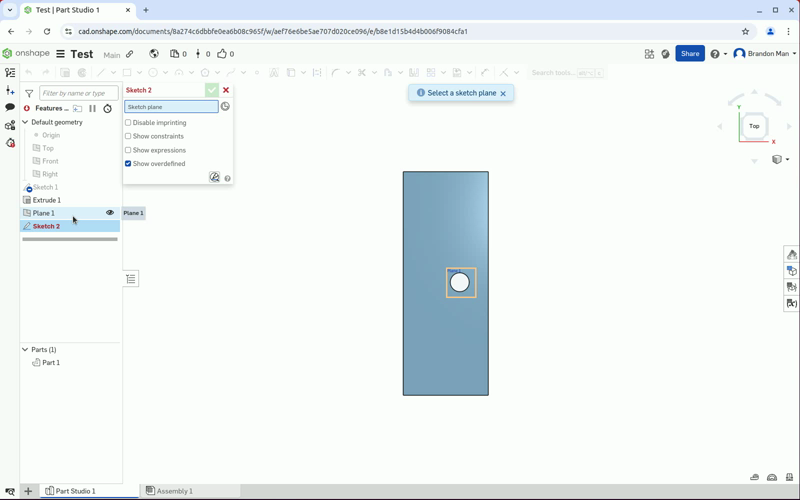
click(73, 215)
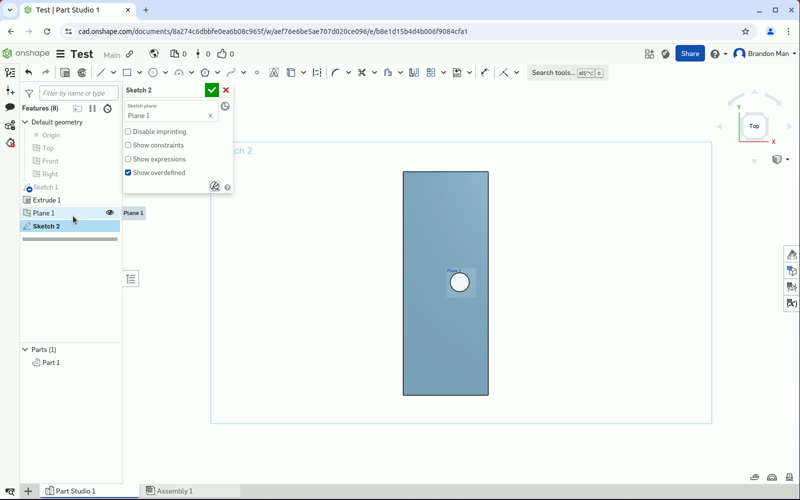
mouse_move(73, 352)
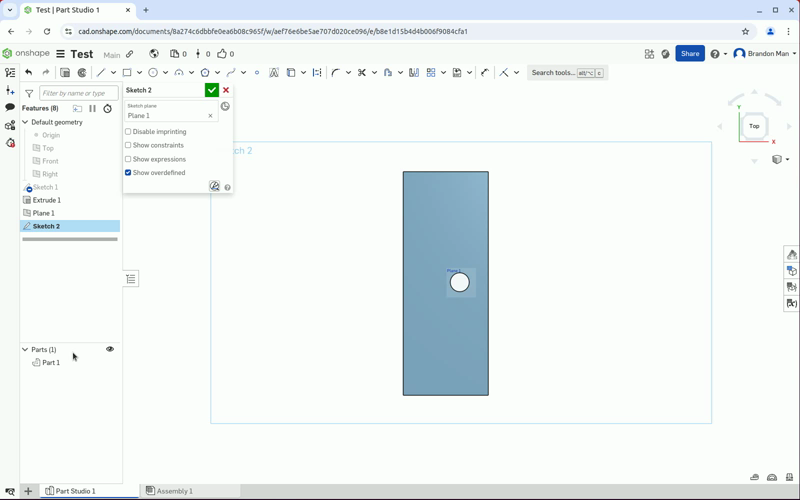
key(y)
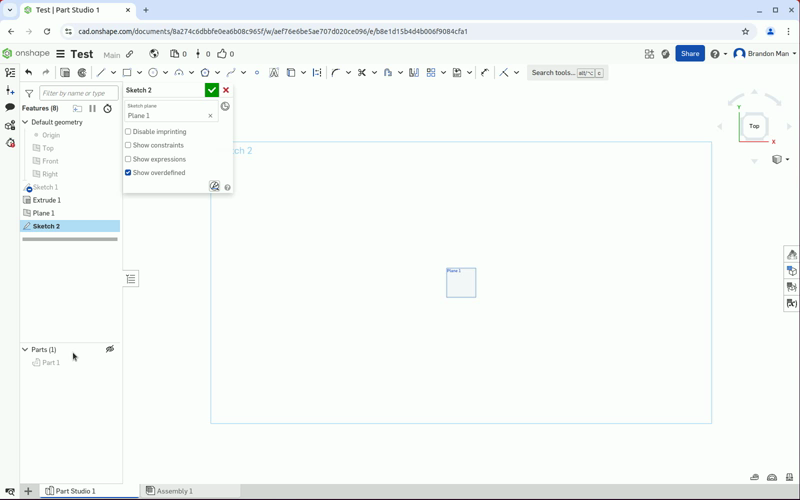
key(l)
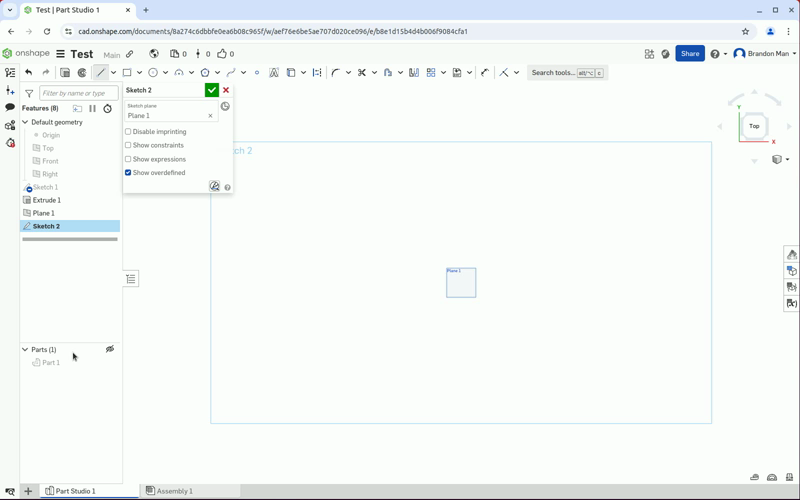
key_down(shift)
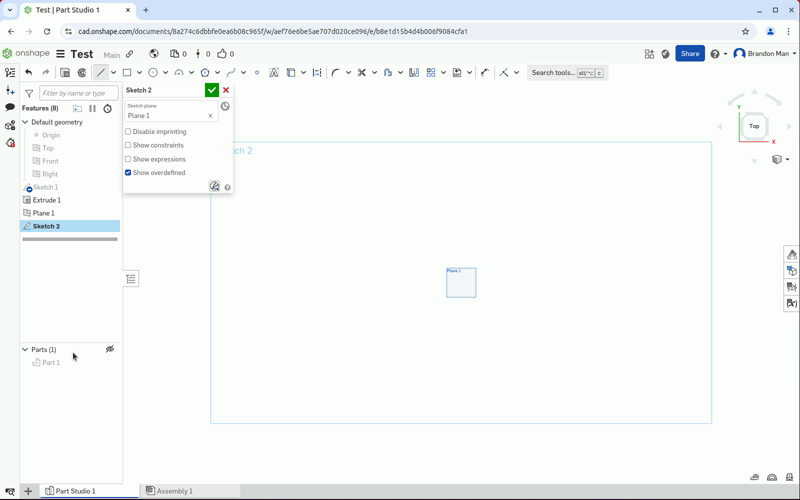
mouse_move(409, 200)
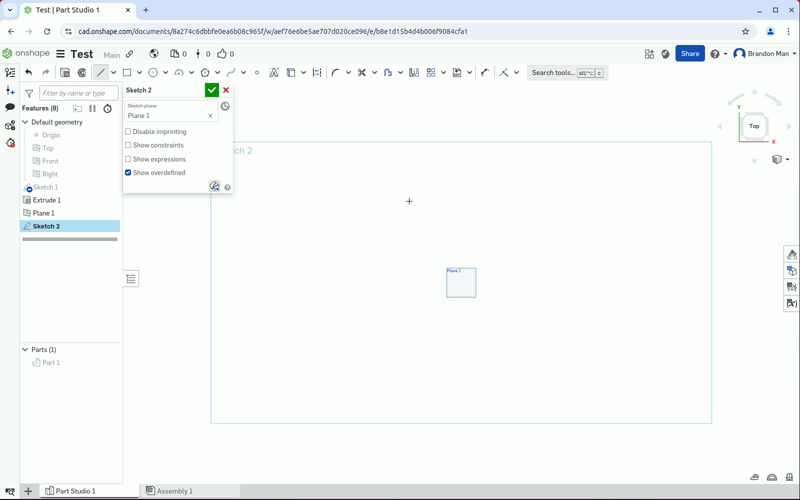
click(409, 200)
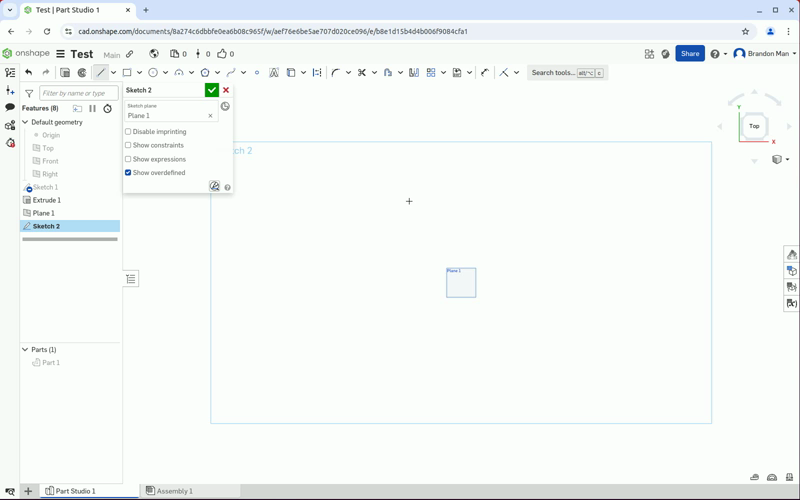
key_up(shift)
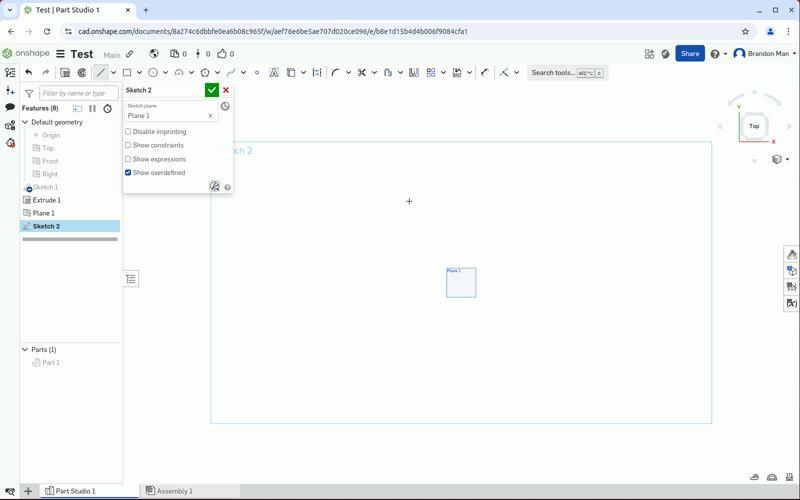
key_down(shift)
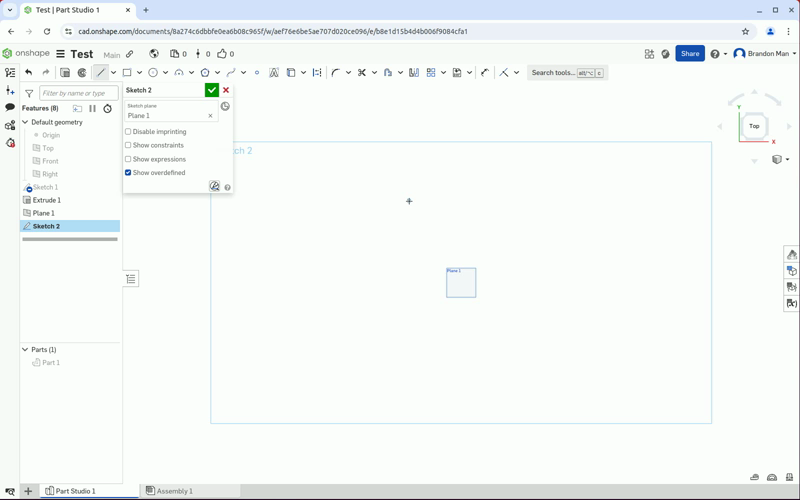
mouse_move(482, 200)
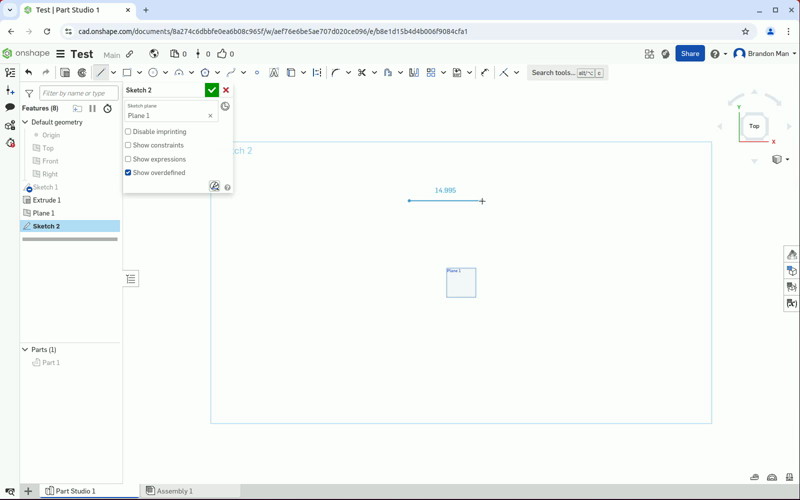
click(482, 200)
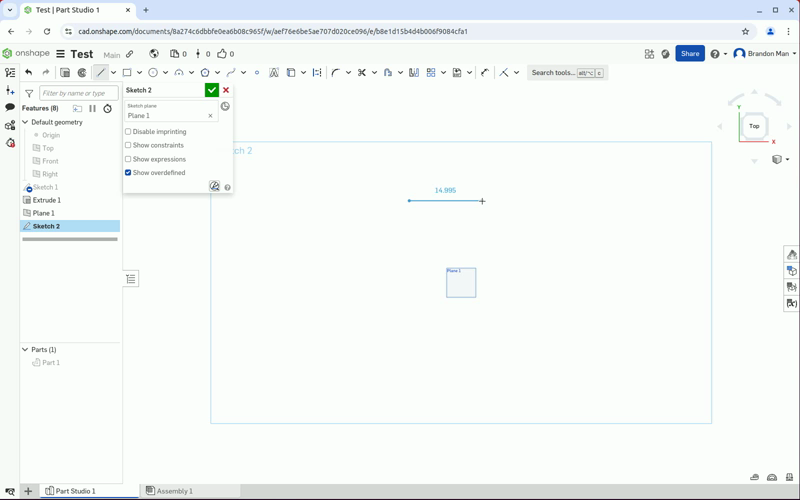
key_up(shift)
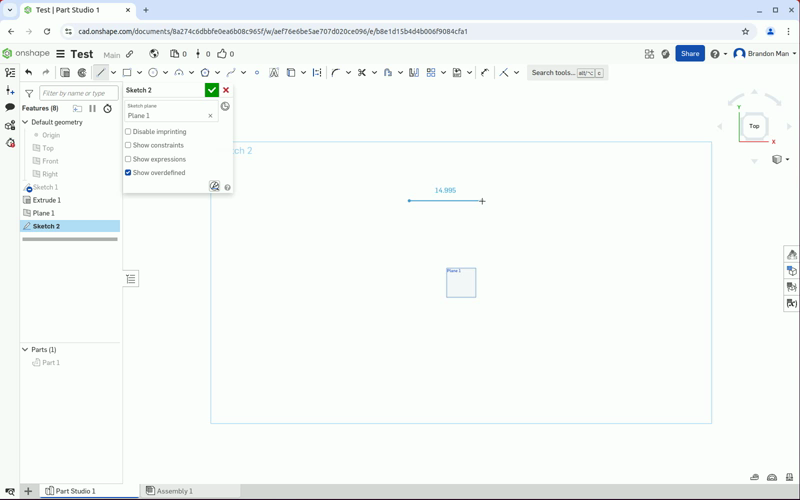
key_down(shift)
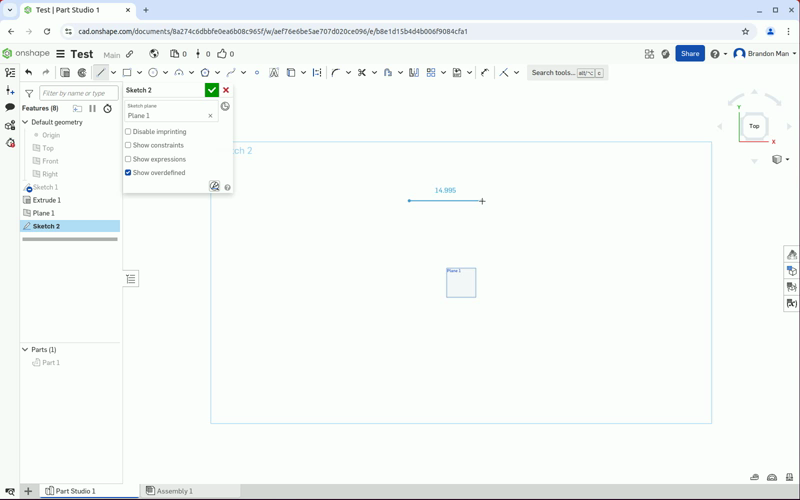
mouse_move(512, 200)
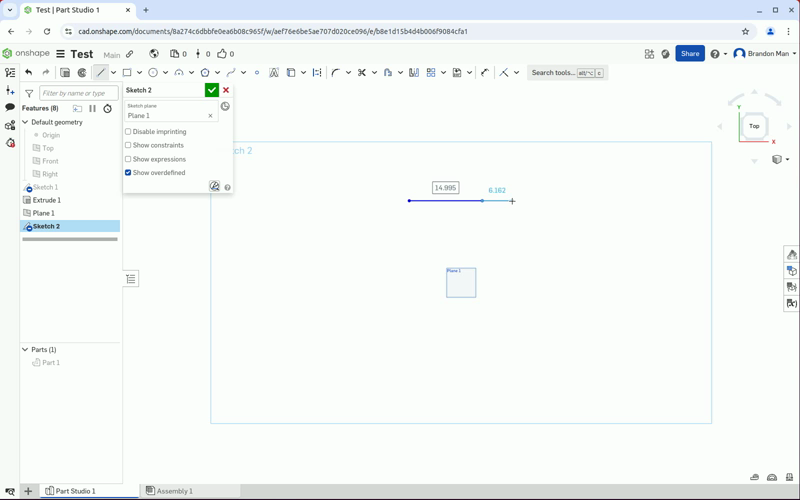
mouse_move(482, 170)
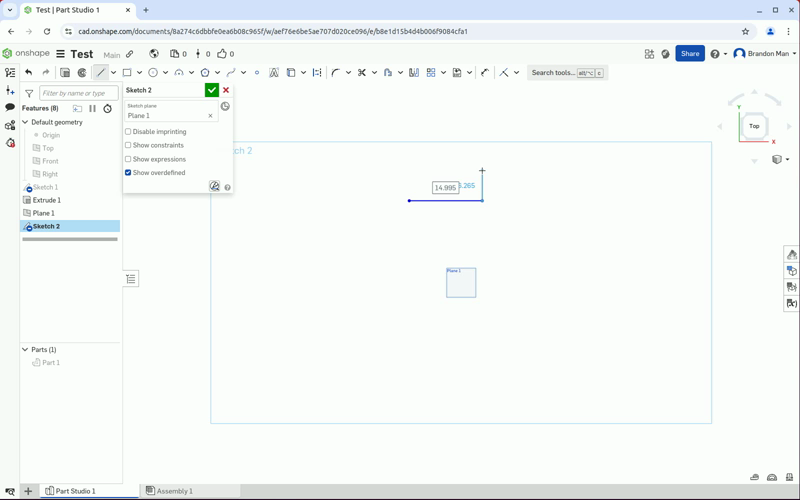
click(482, 170)
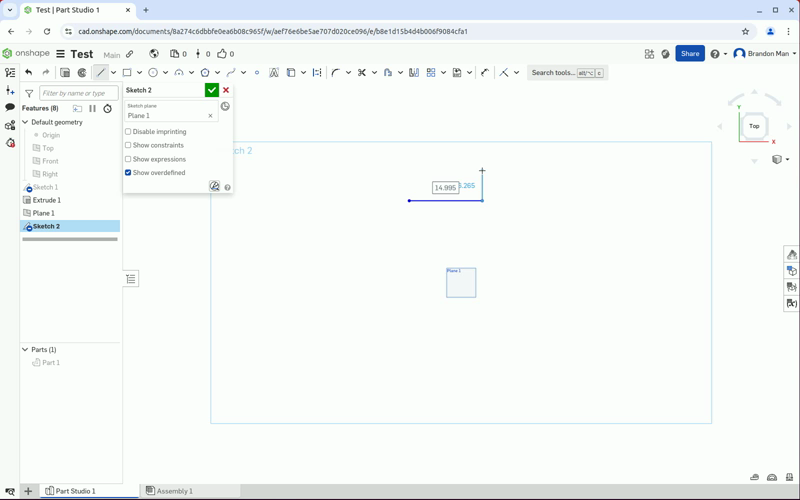
key_up(shift)
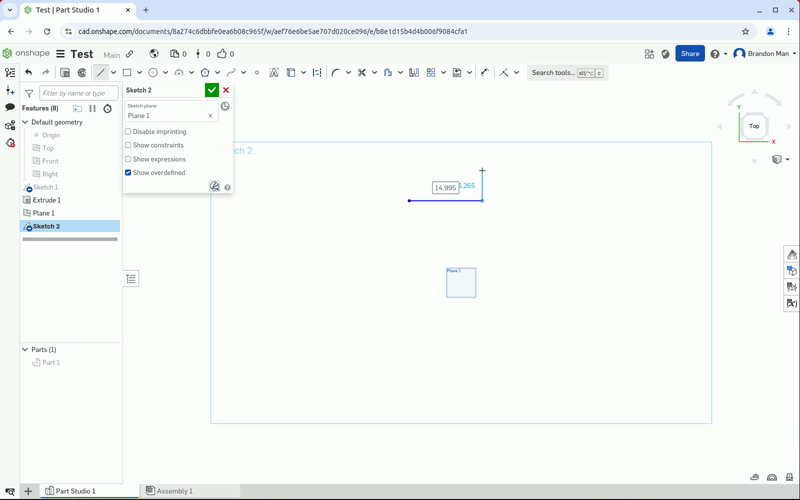
key_down(shift)
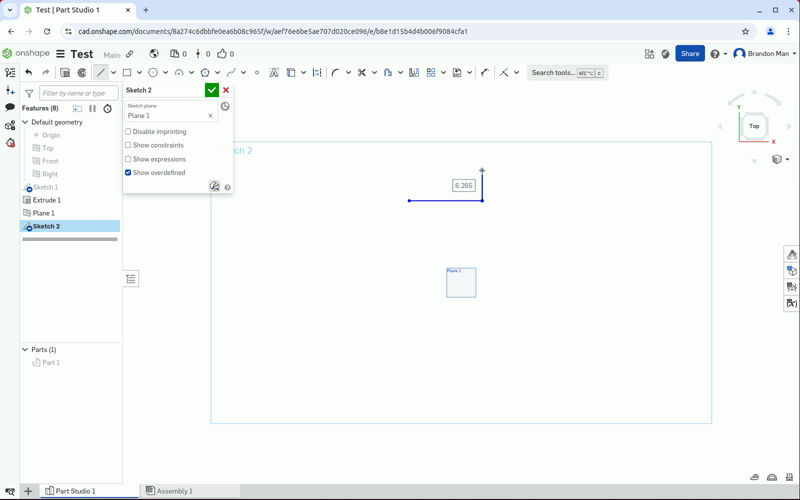
mouse_move(409, 170)
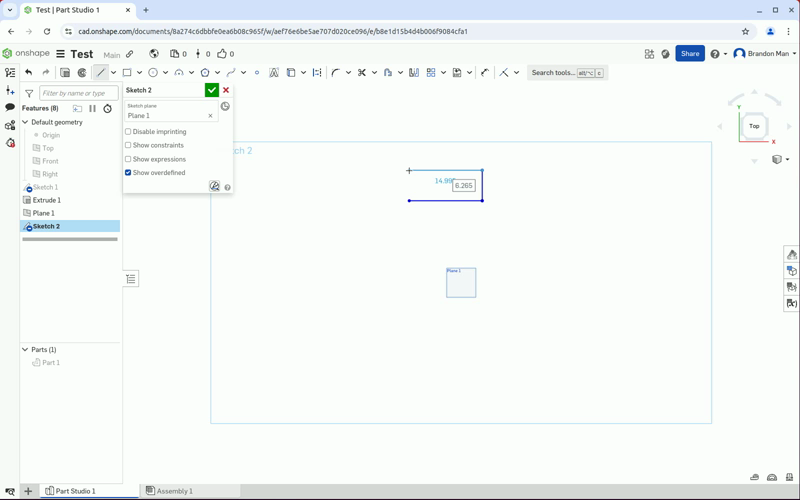
click(409, 170)
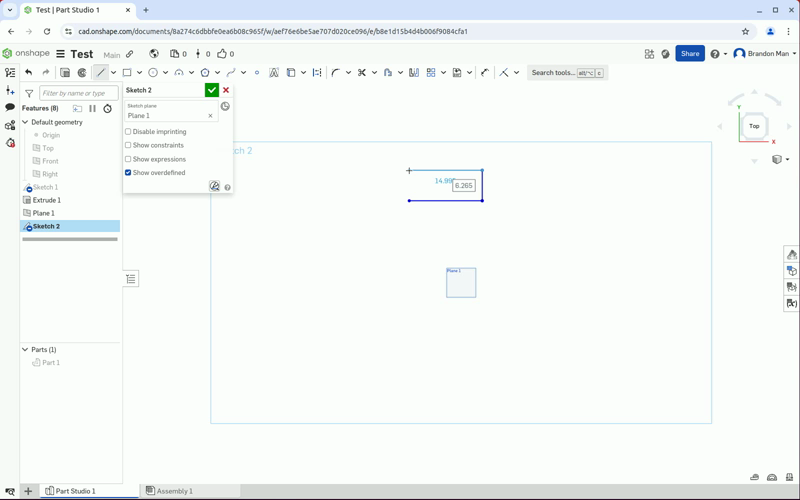
key_up(shift)
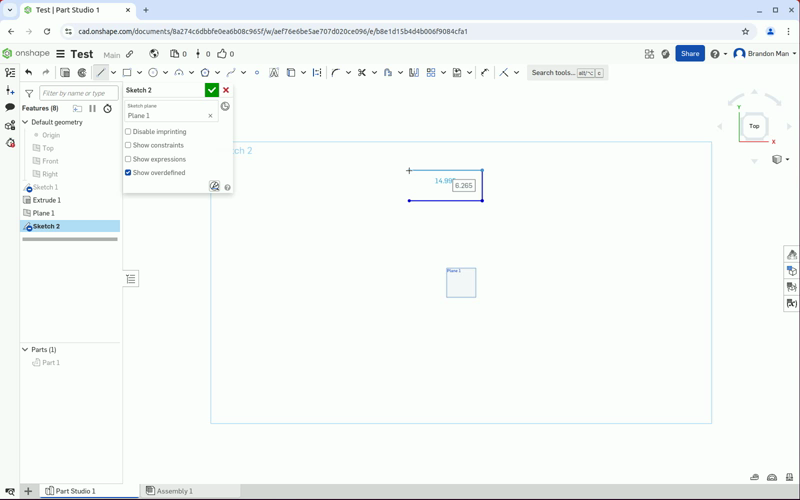
mouse_move(439, 170)
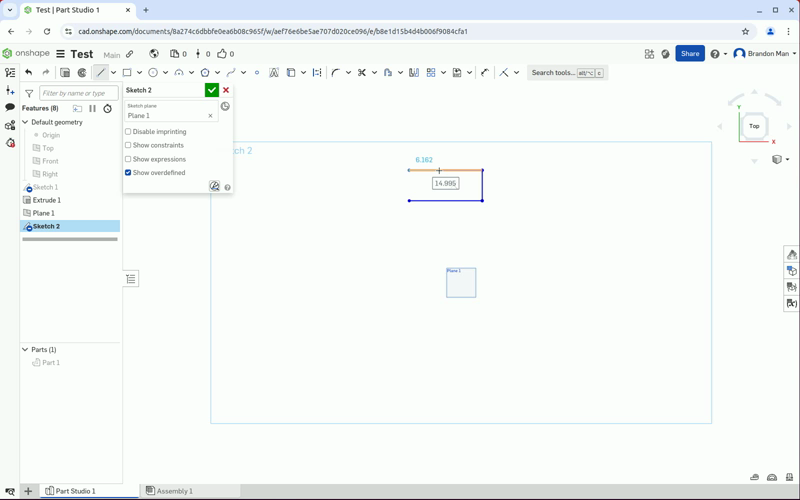
key_down(shift)
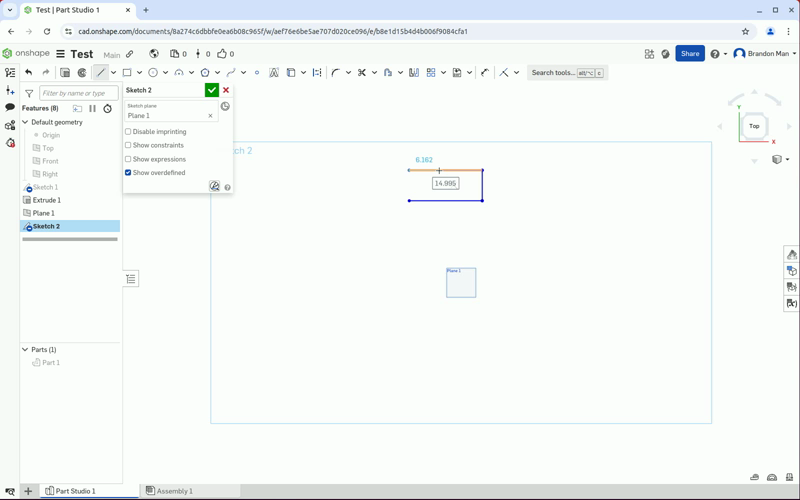
mouse_move(409, 200)
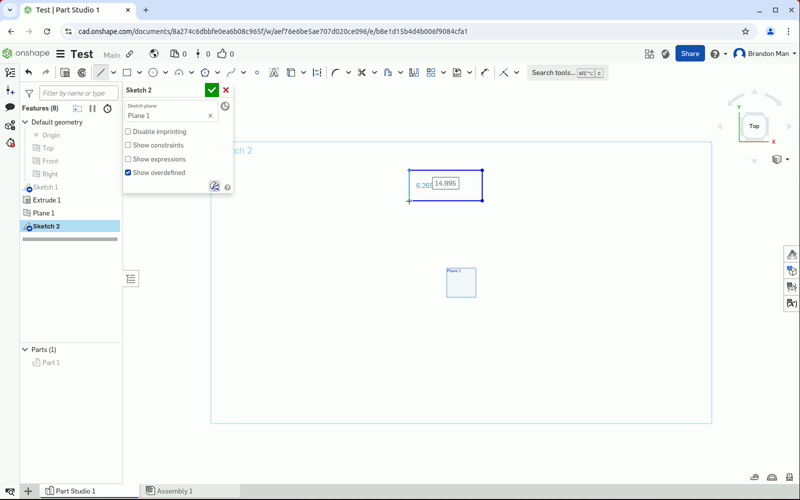
key_up(shift)
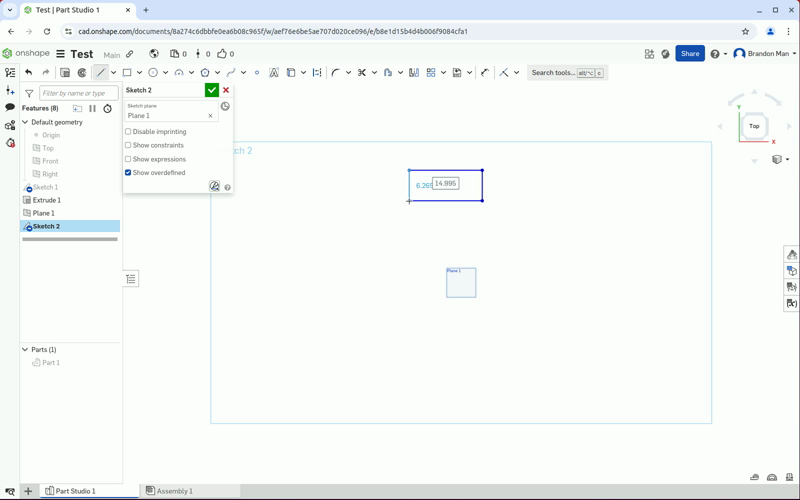
click(409, 200)
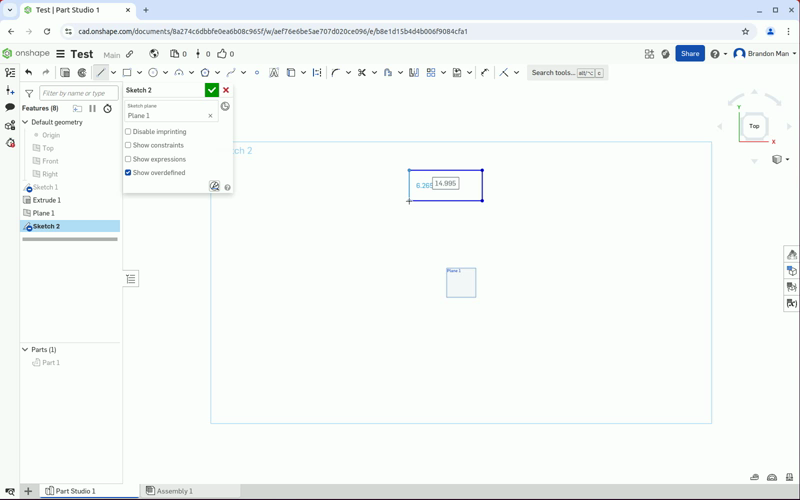
key(esc)
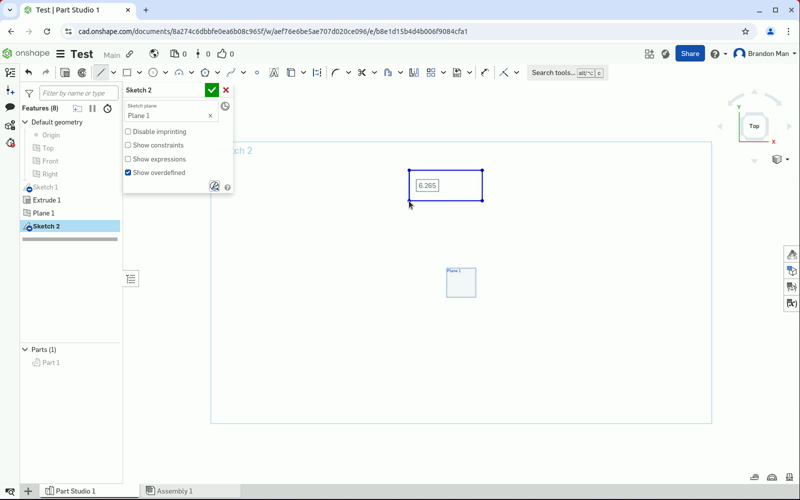
mouse_move(437, 189)
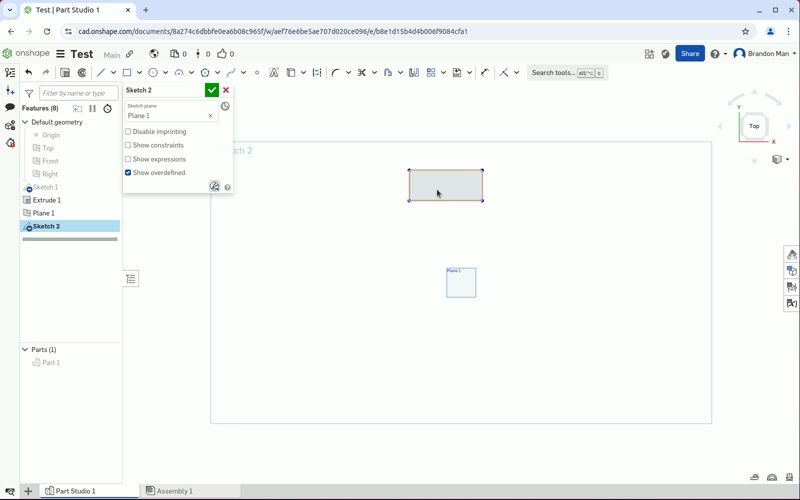
click(437, 189)
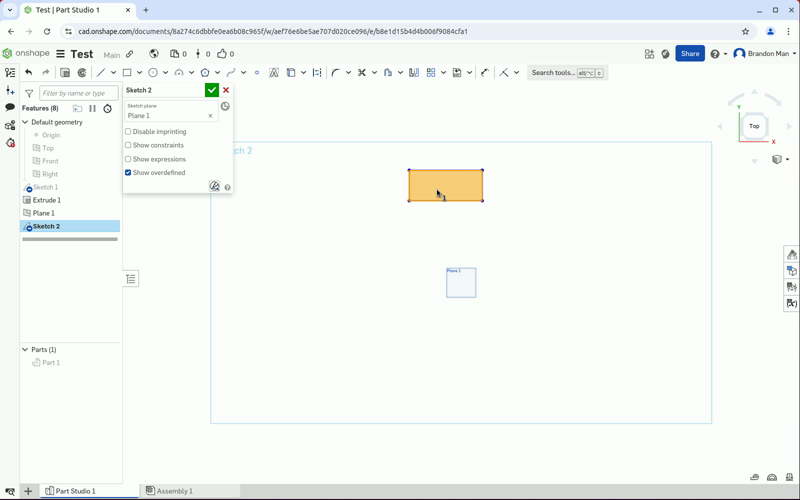
mouse_move(73, 352)
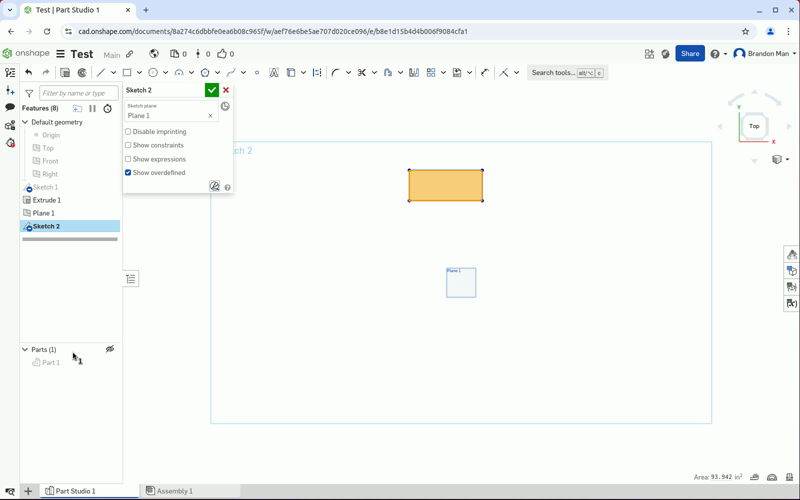
key(shift+y)
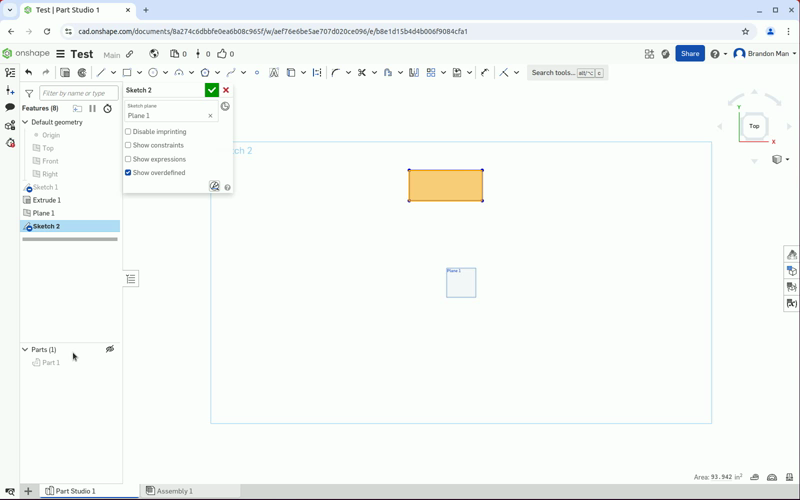
key(shift+e)
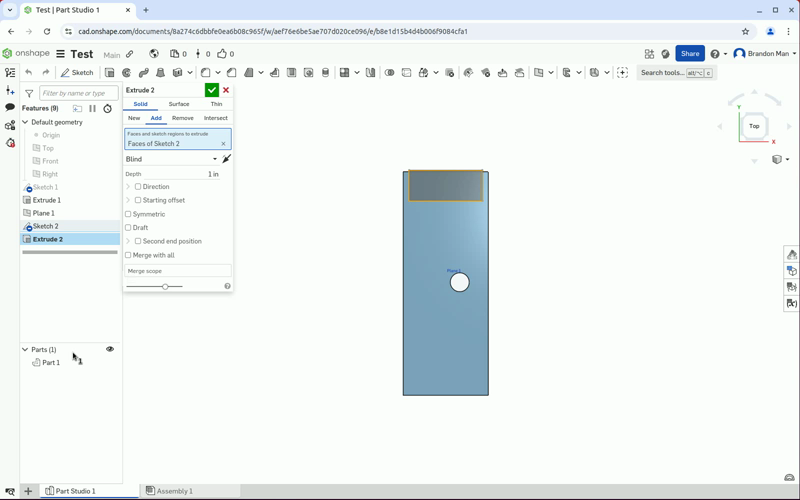
mouse_move(143, 106)
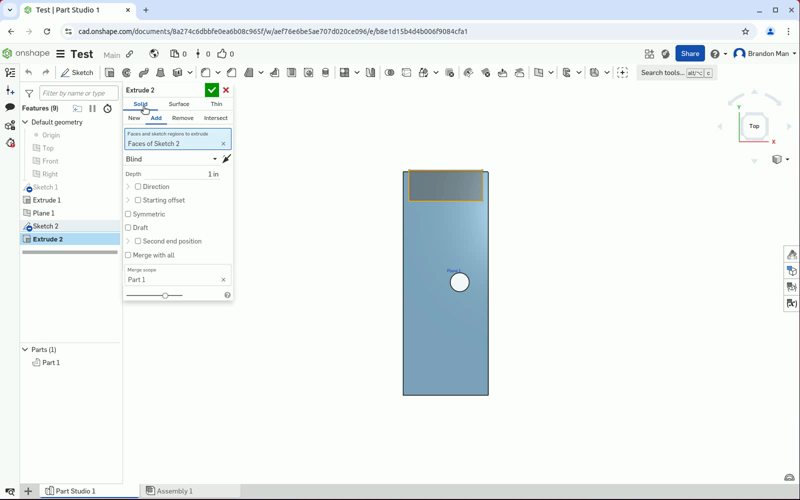
click(143, 106)
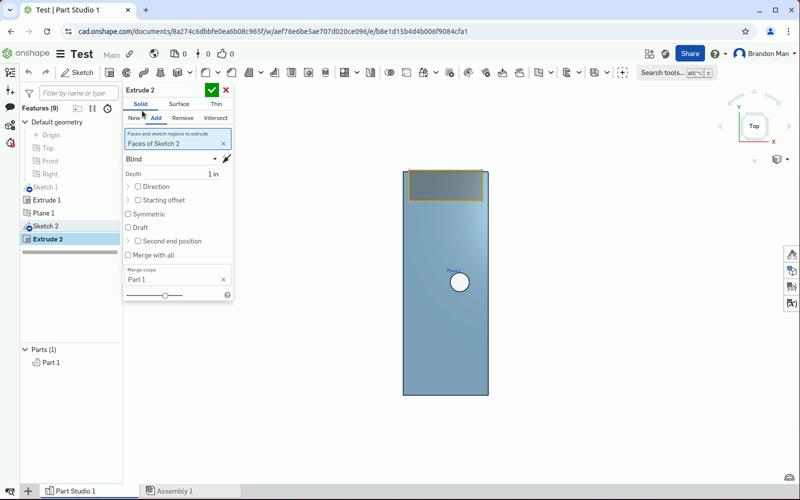
mouse_move(137, 120)
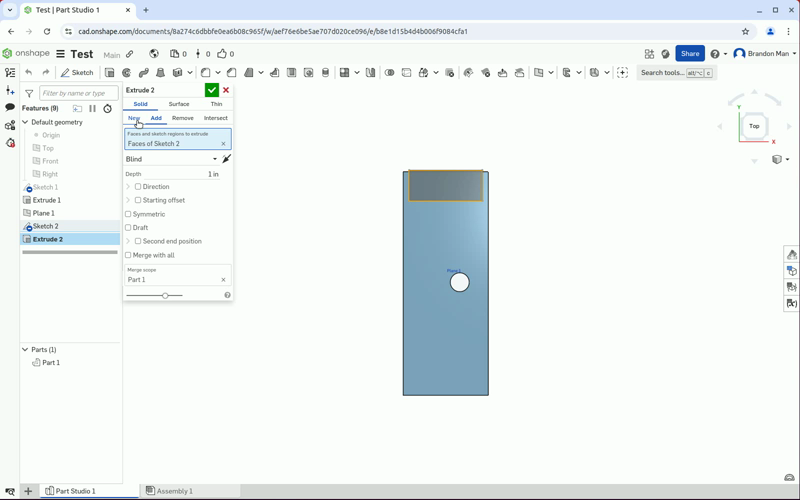
click(137, 120)
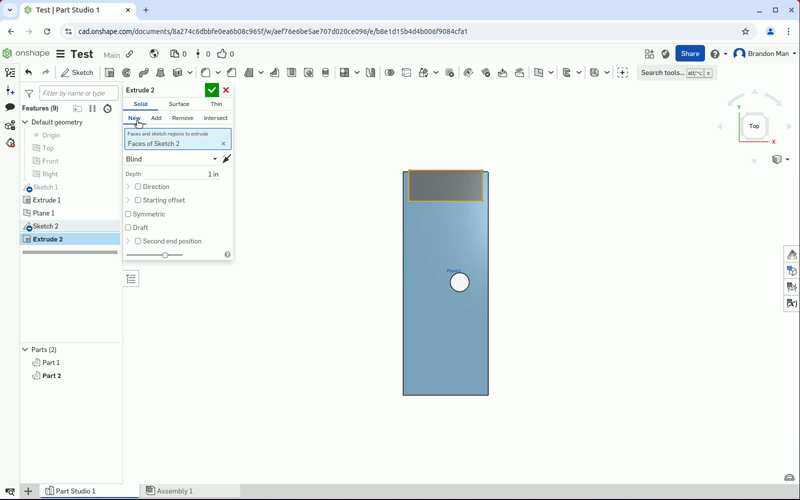
key(tab, 4)
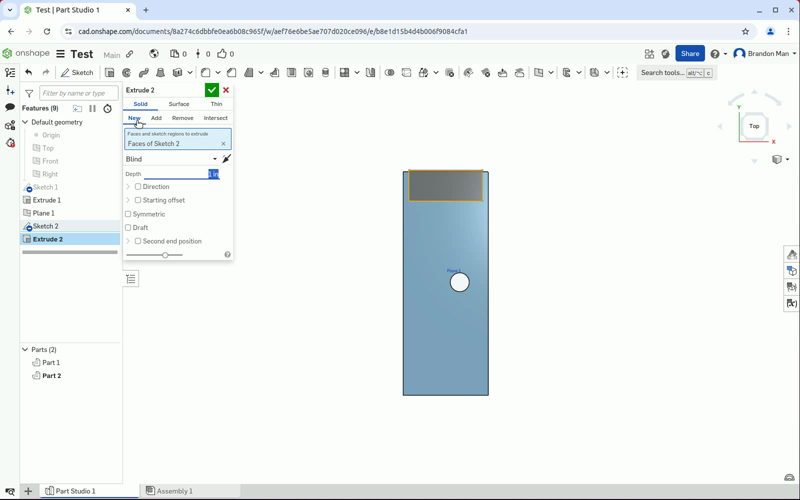
text(5.055)
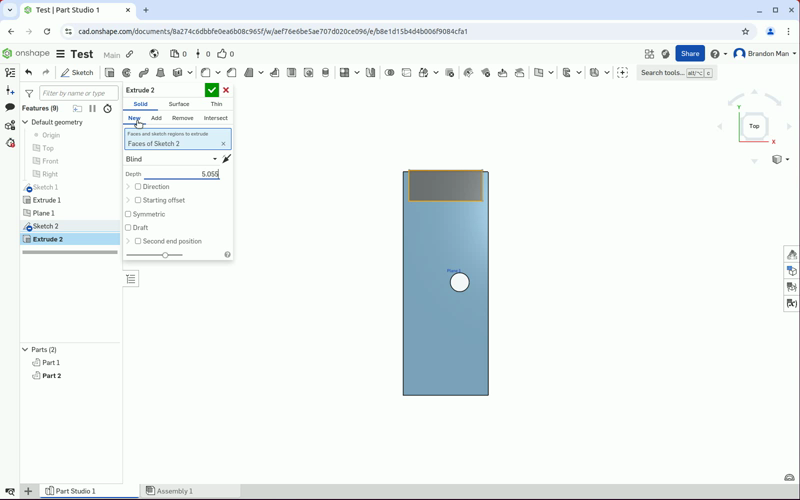
key(enter)
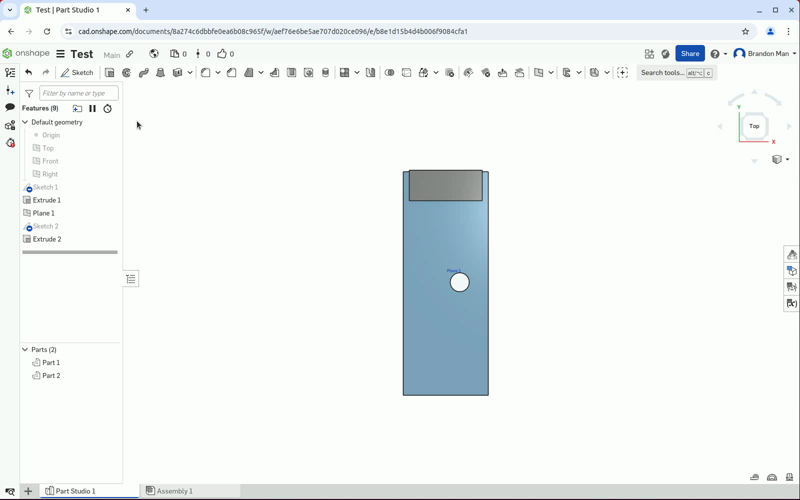
key(shift+h)
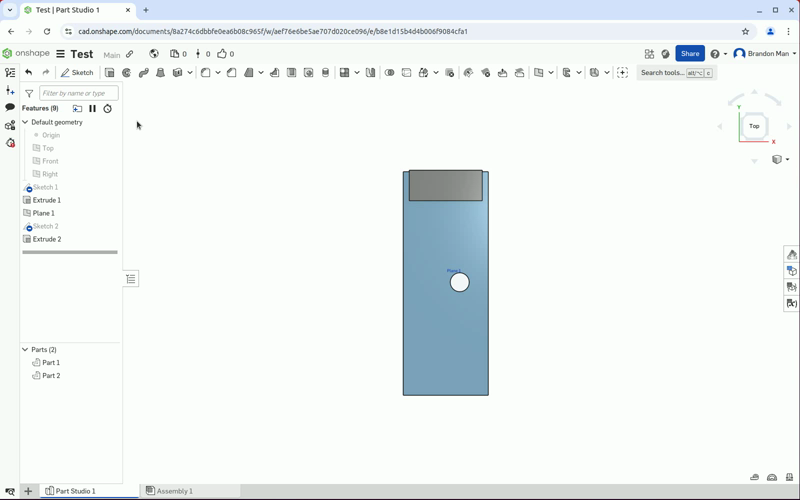
key(shift+h)
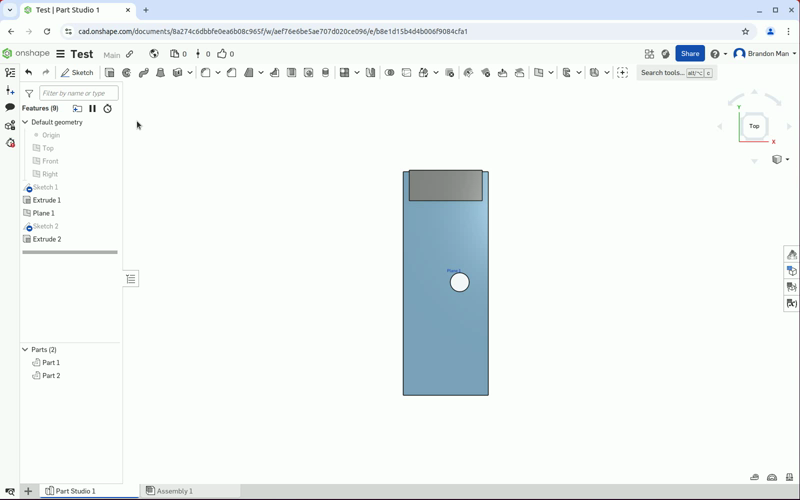
mouse_move(73, 189)
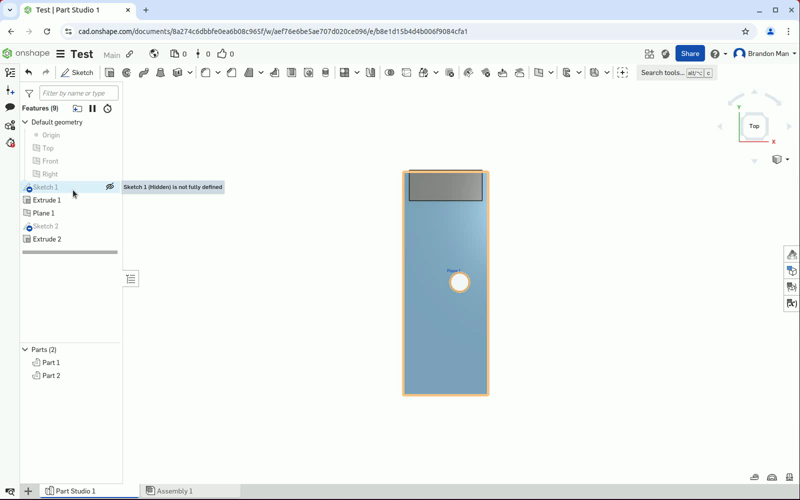
click(73, 189)
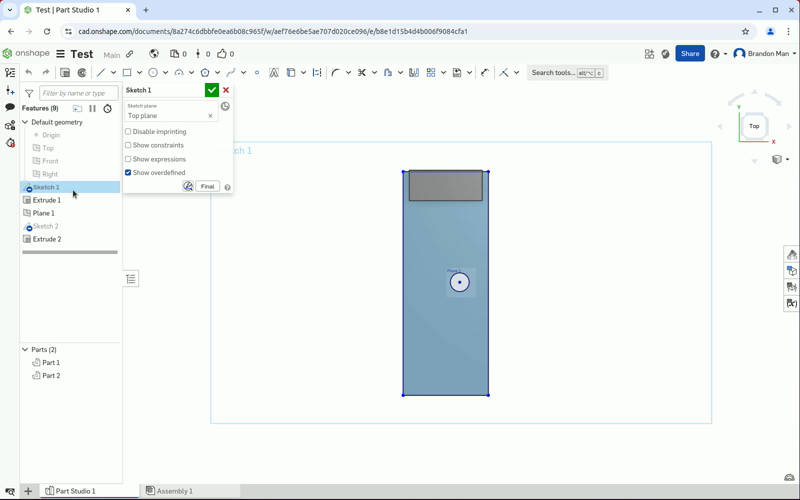
mouse_move(229, 92)
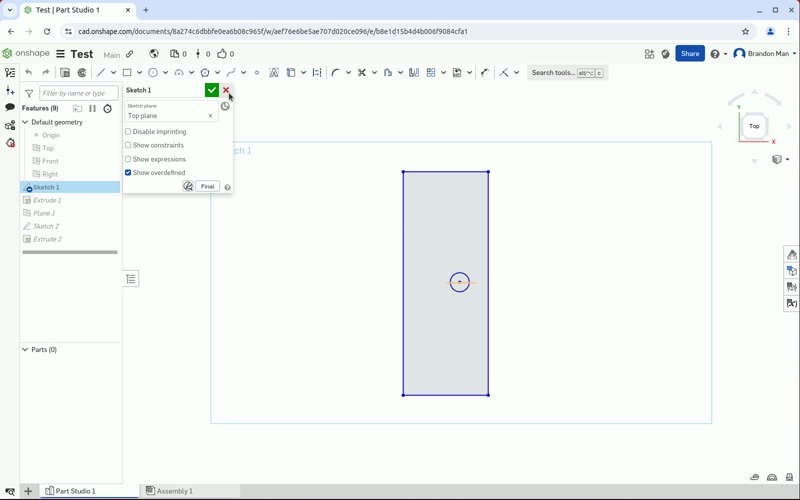
click(229, 92)
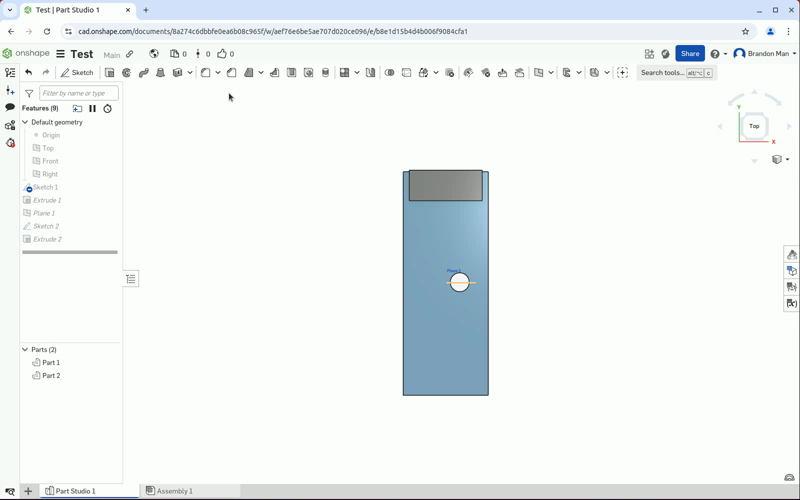
key(shift+s)
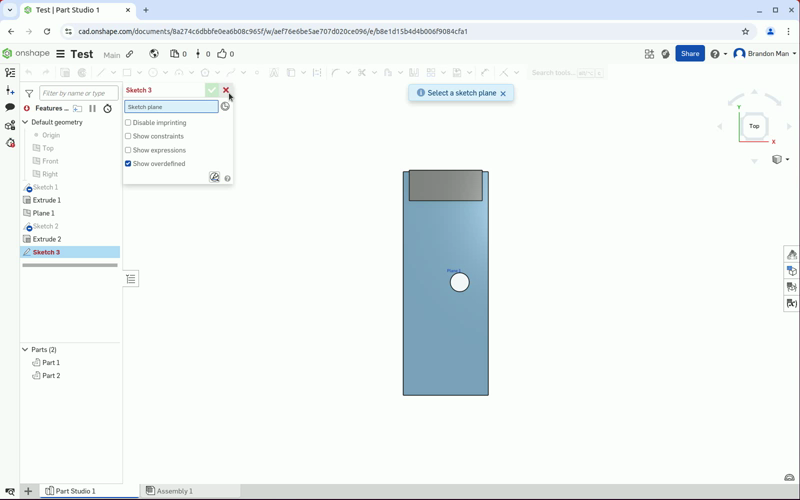
mouse_move(73, 215)
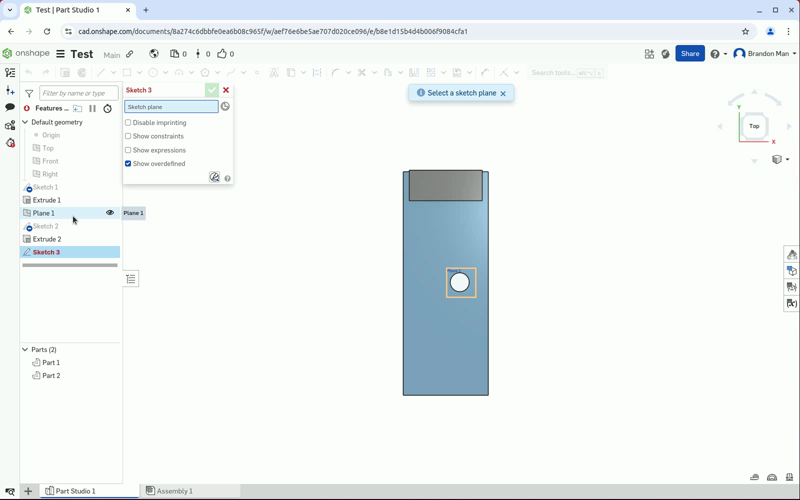
click(73, 215)
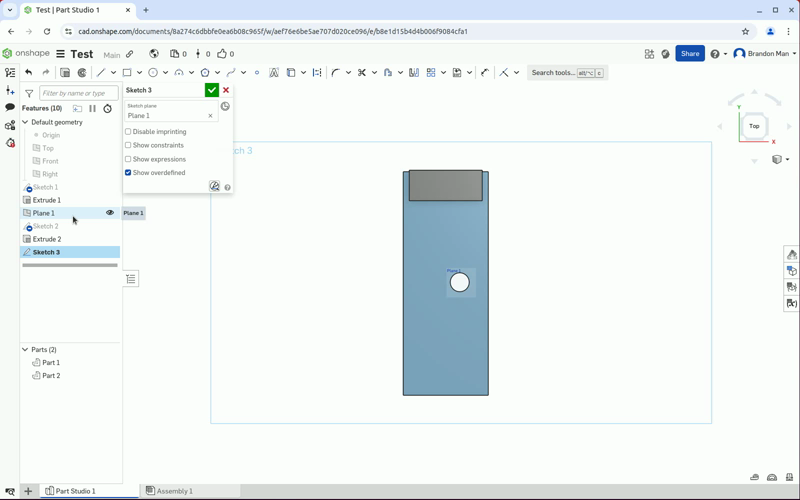
mouse_move(73, 352)
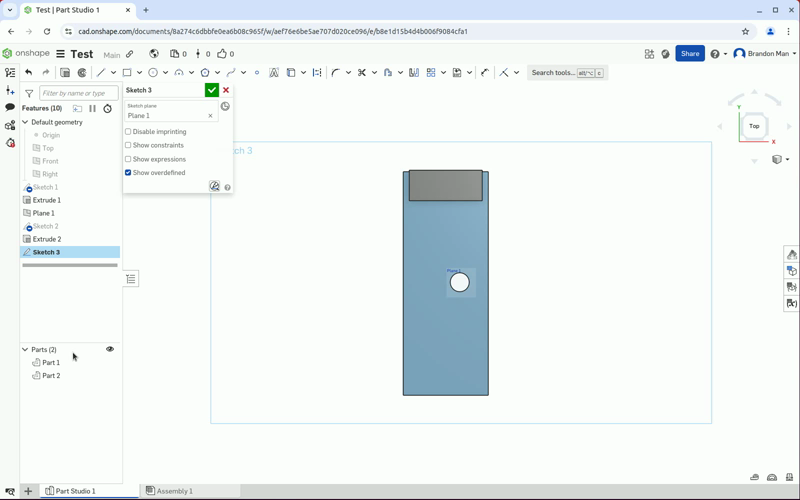
key(y)
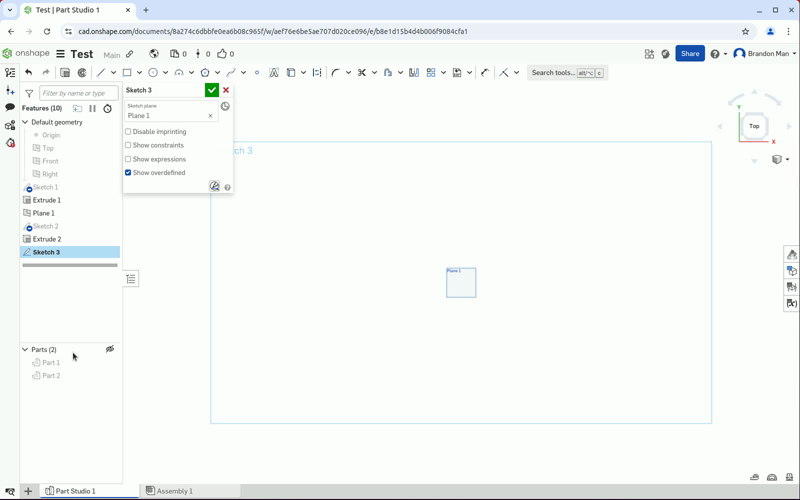
key(c)
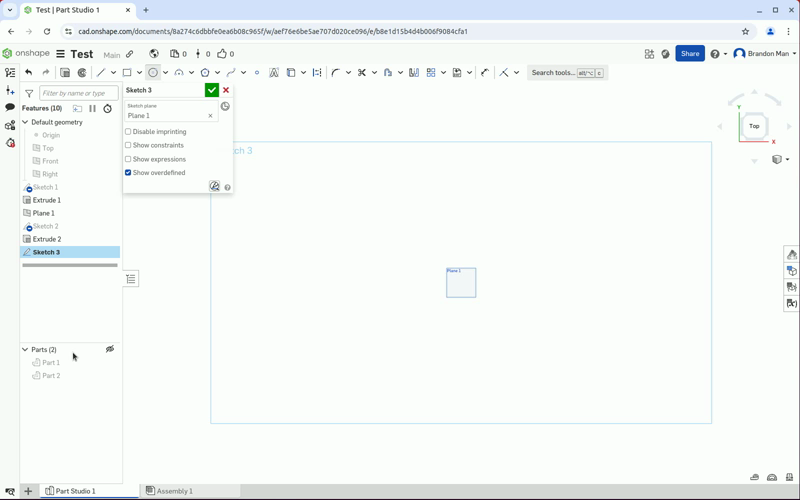
key_down(shift)
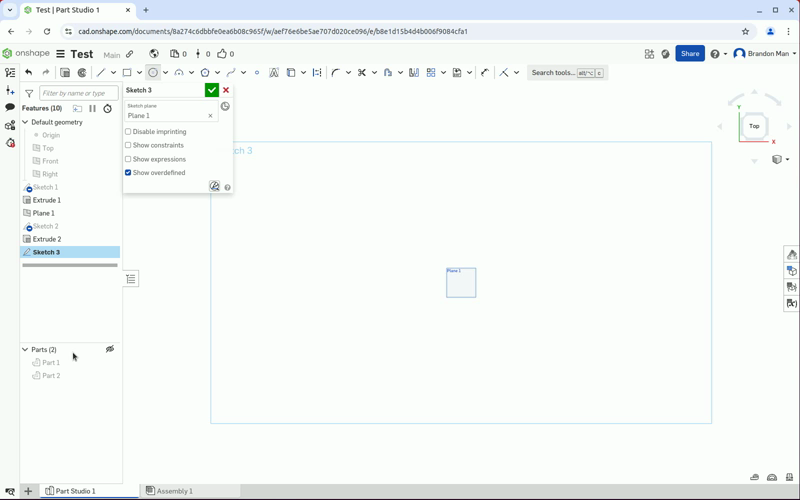
mouse_move(454, 225)
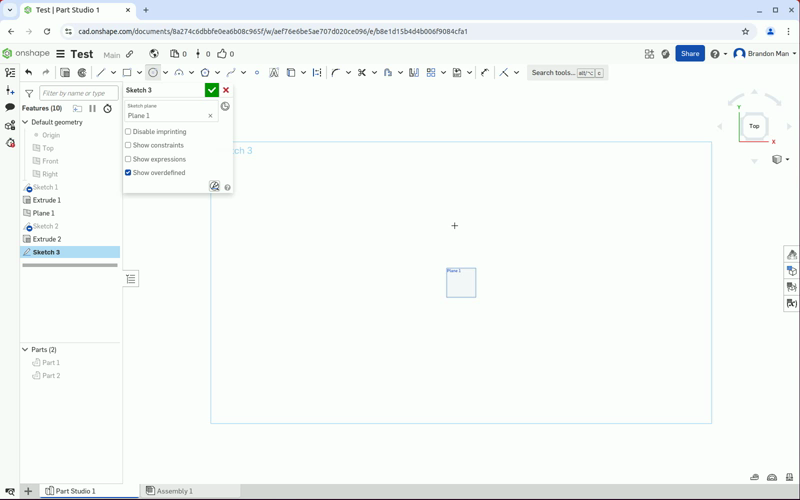
click(454, 225)
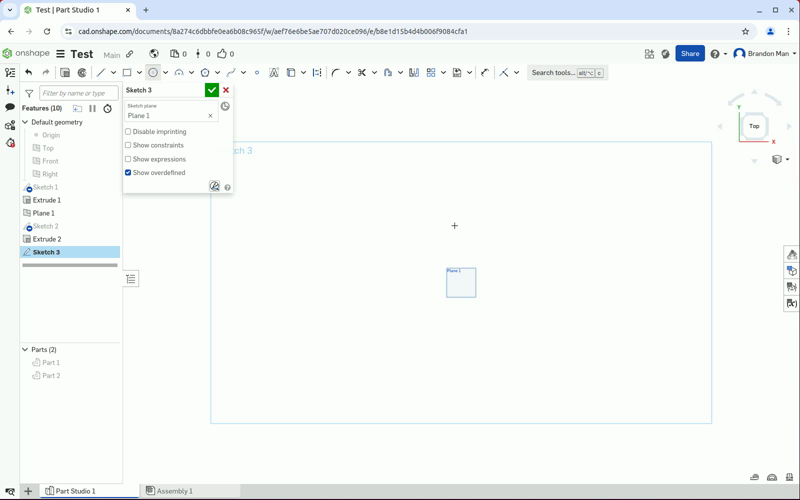
key_up(shift)
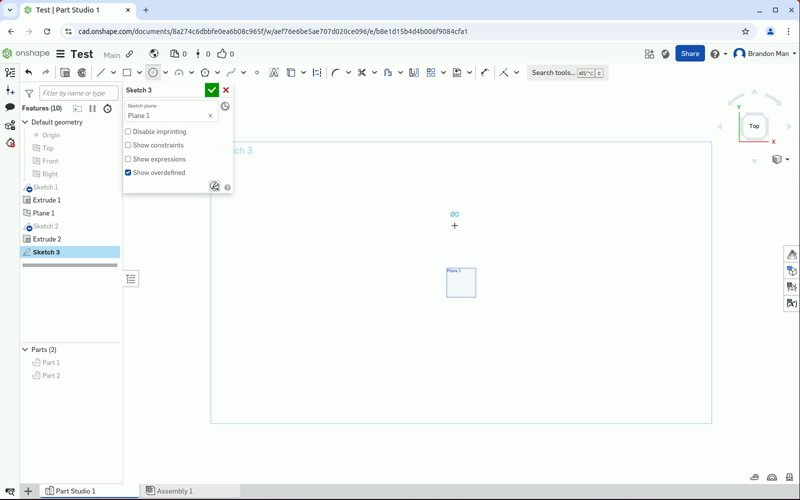
mouse_move(462, 225)
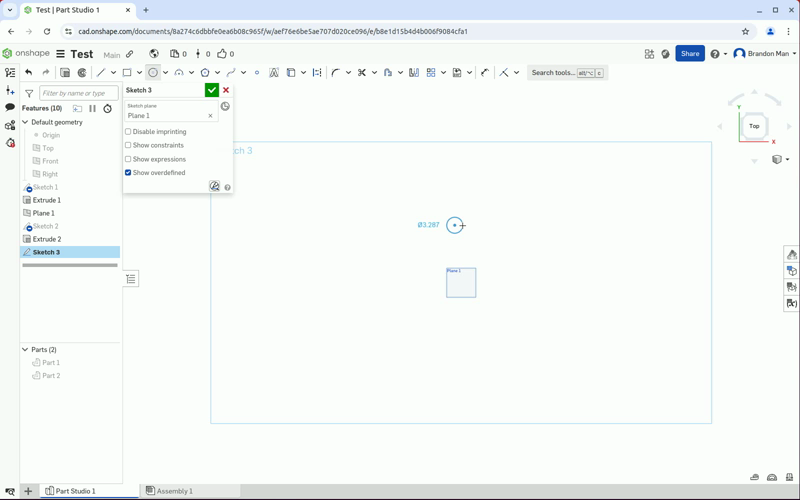
click(462, 225)
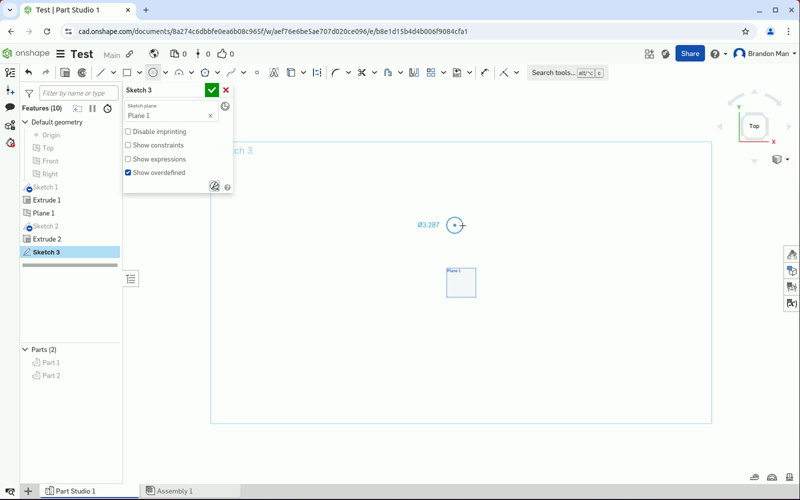
key(esc)
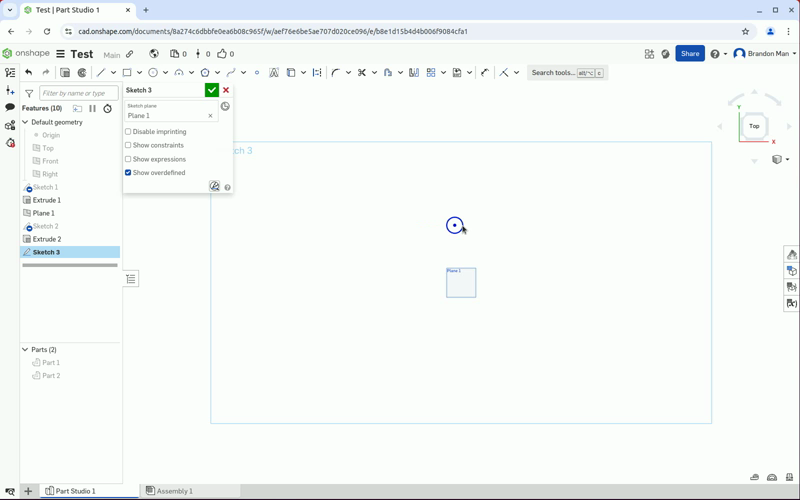
mouse_move(451, 226)
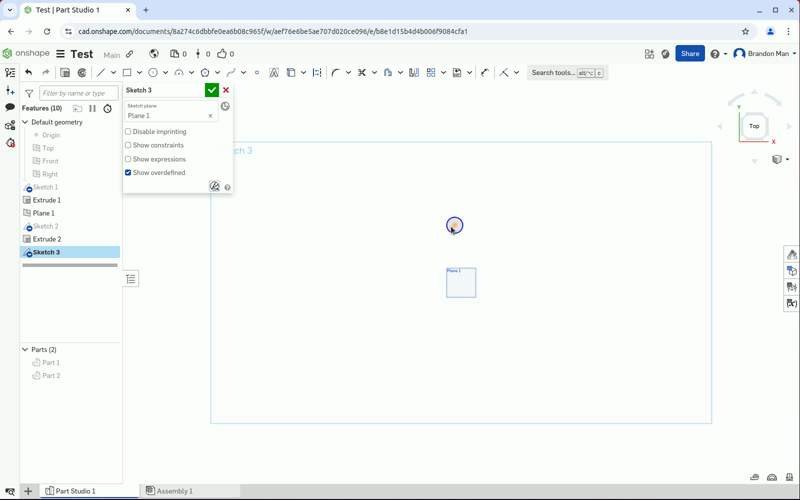
scroll(6)
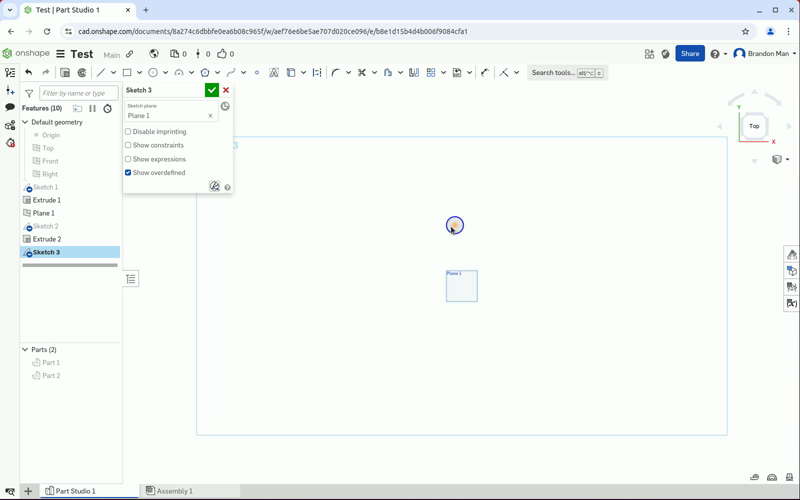
scroll(6)
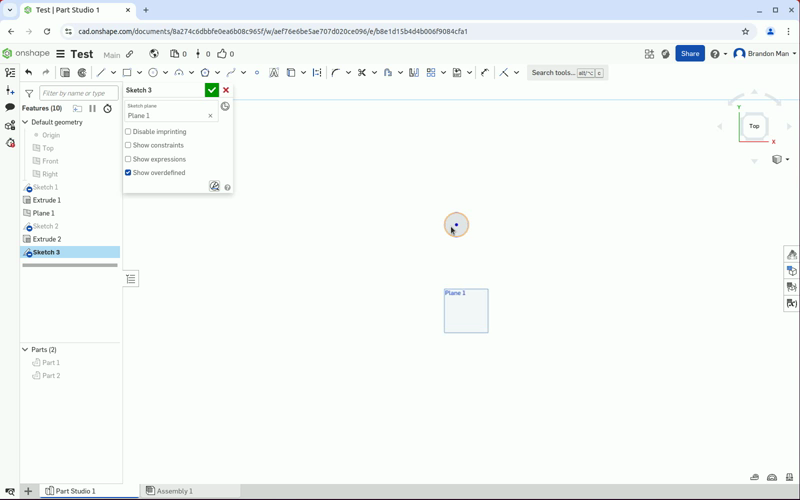
scroll(6)
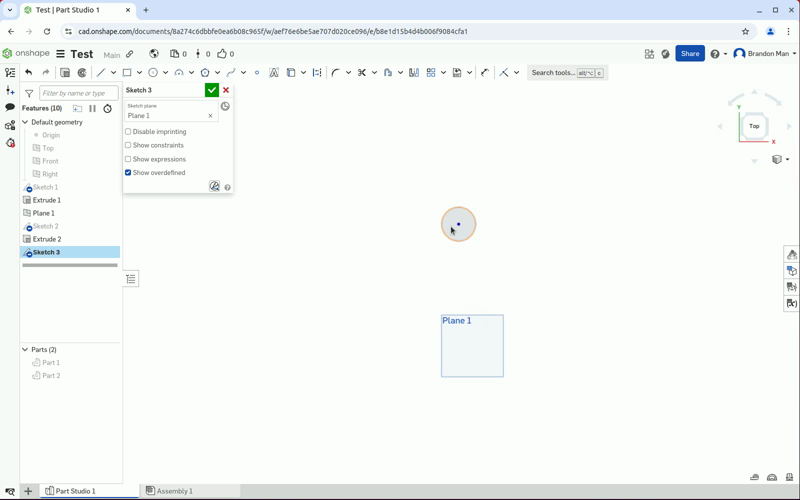
scroll(6)
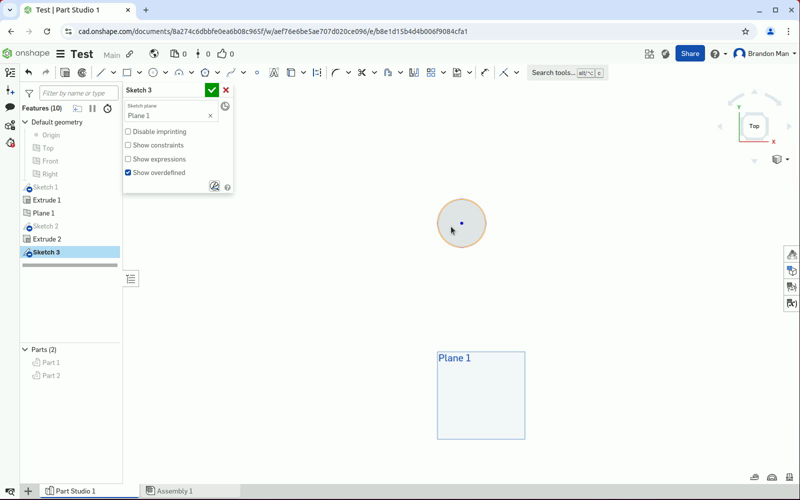
scroll(6)
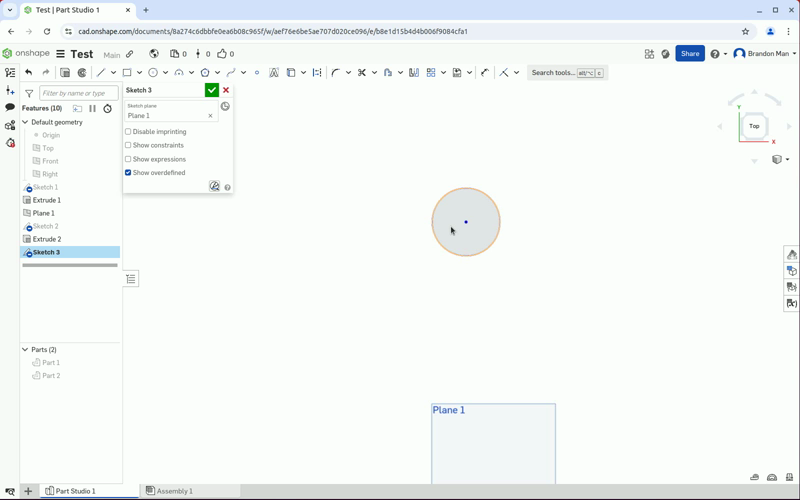
scroll(6)
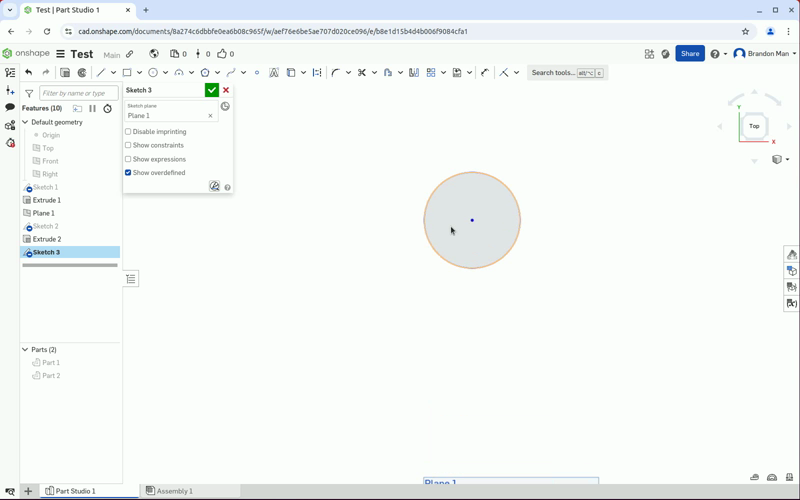
scroll(6)
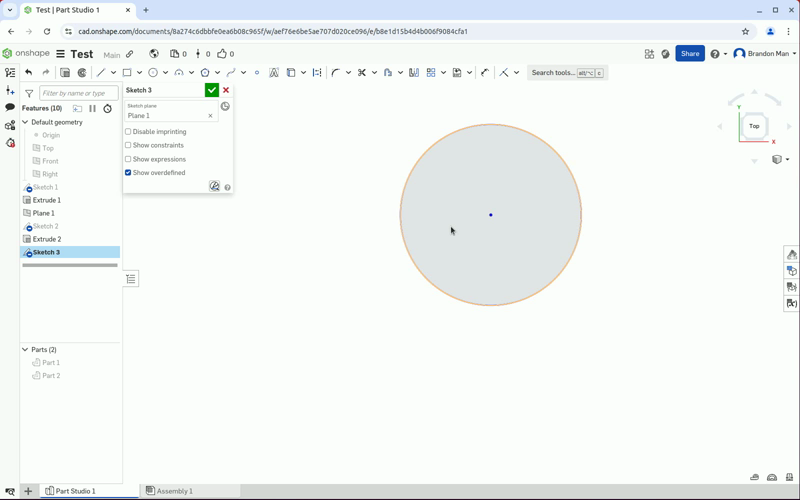
click(451, 226)
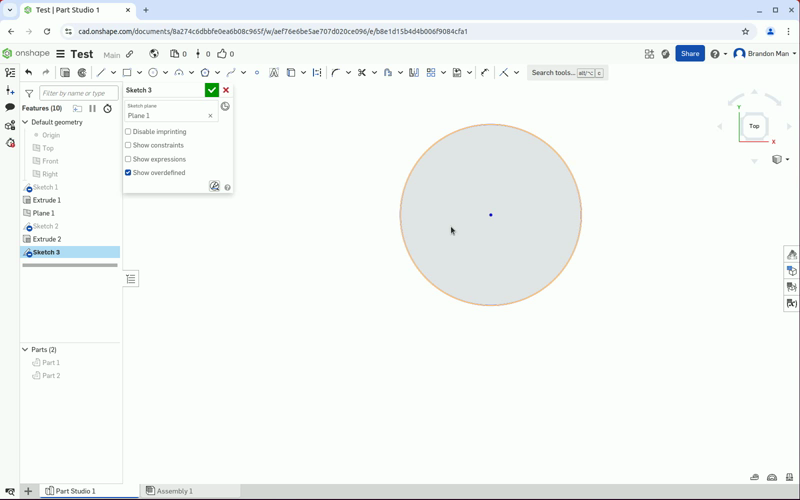
scroll(-6)
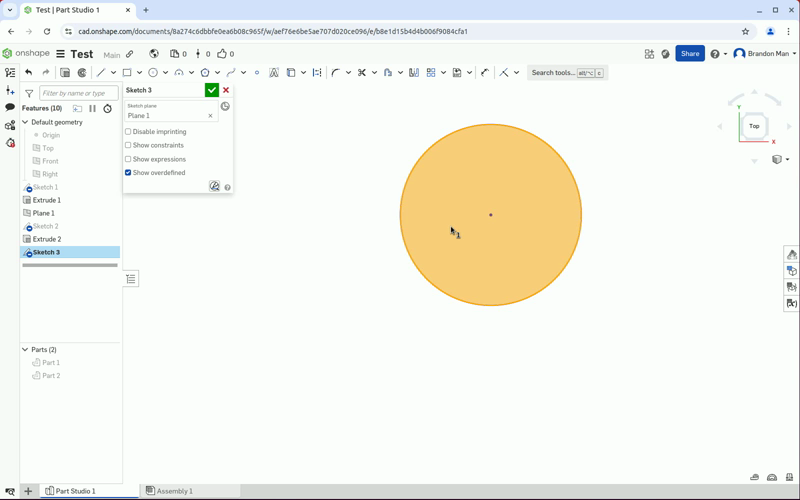
scroll(-6)
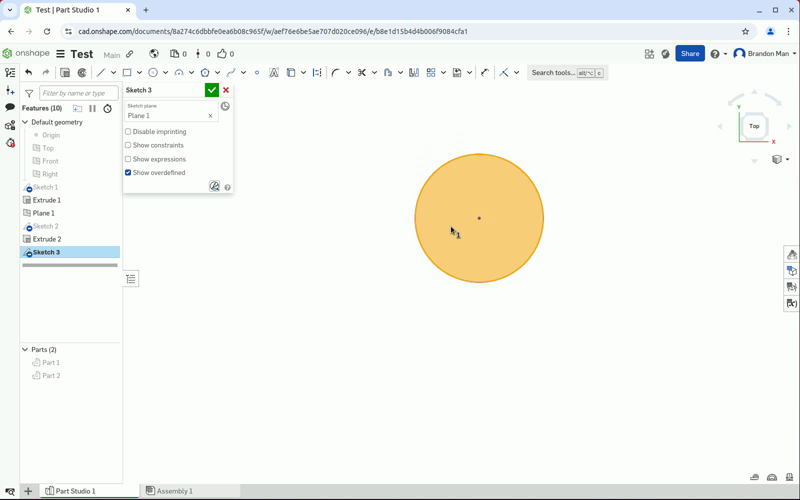
scroll(-6)
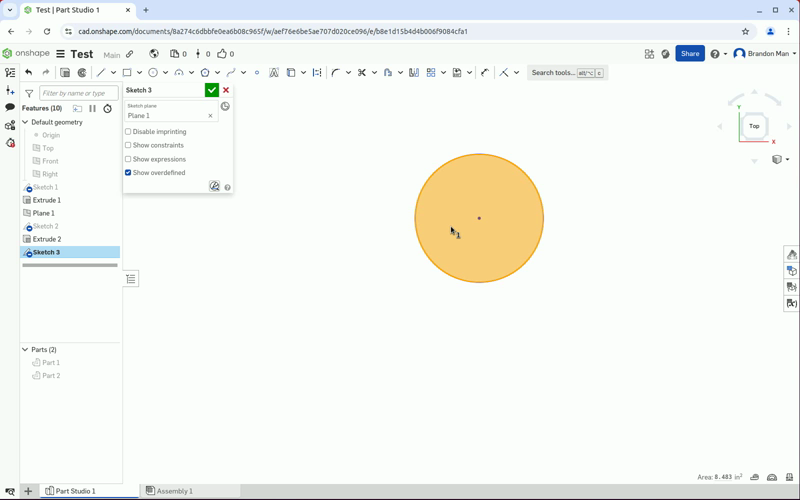
scroll(-6)
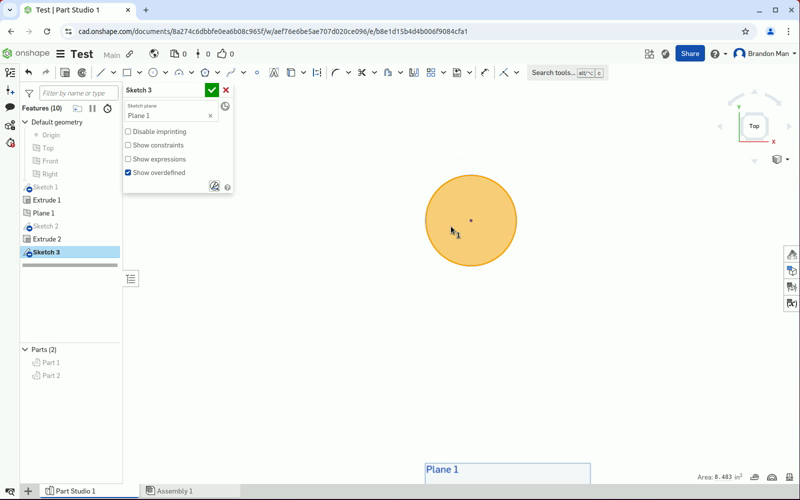
scroll(-6)
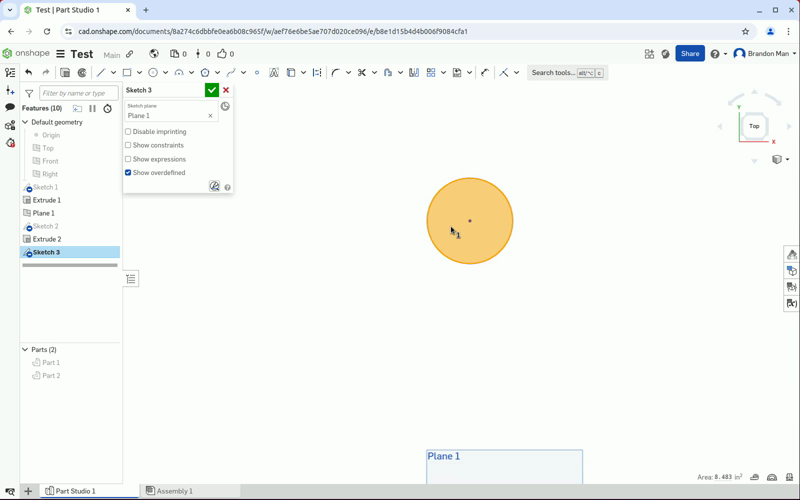
scroll(-6)
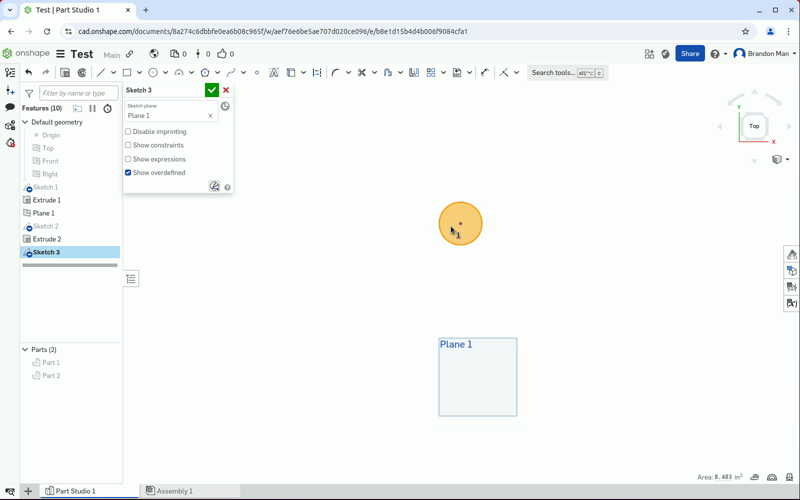
scroll(-6)
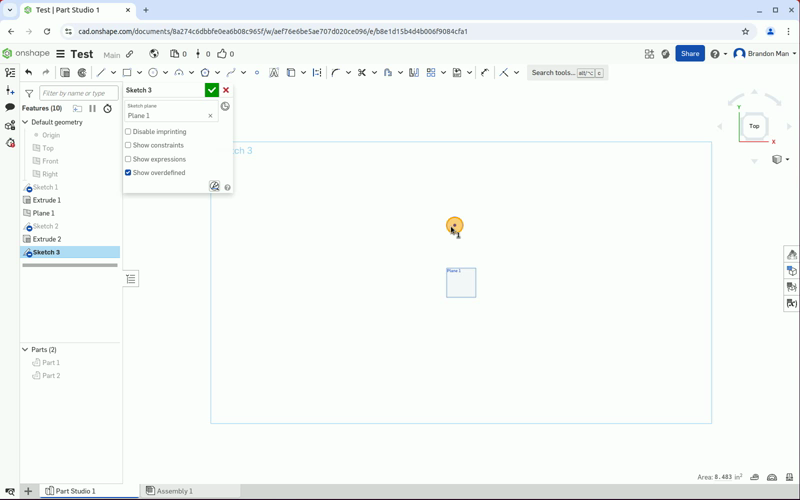
mouse_move(73, 352)
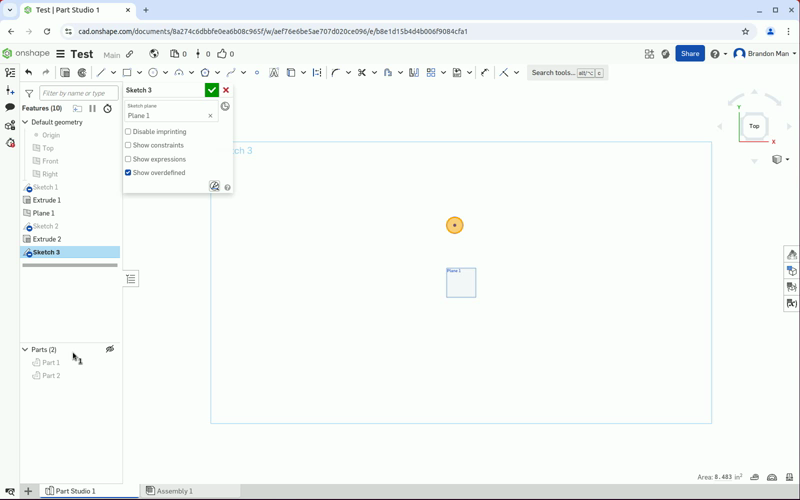
key(shift+y)
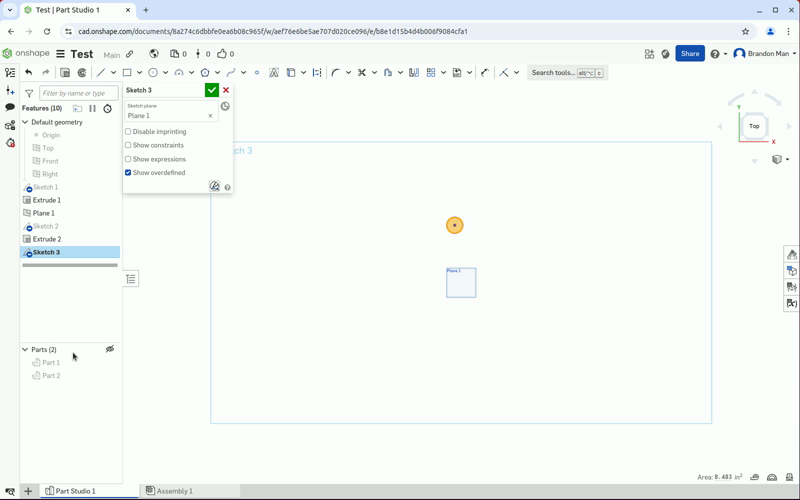
key(shift+e)
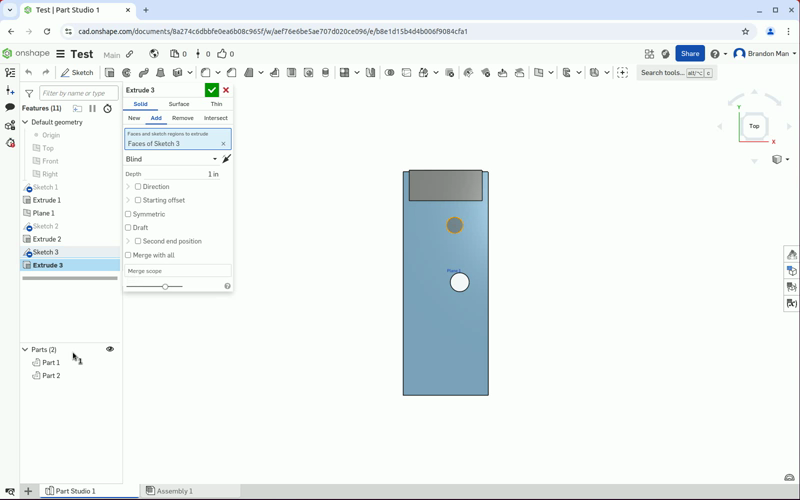
mouse_move(143, 106)
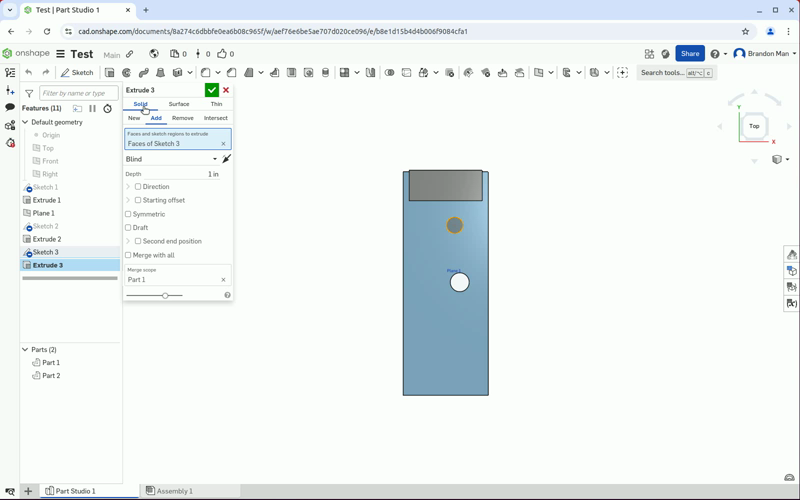
click(143, 106)
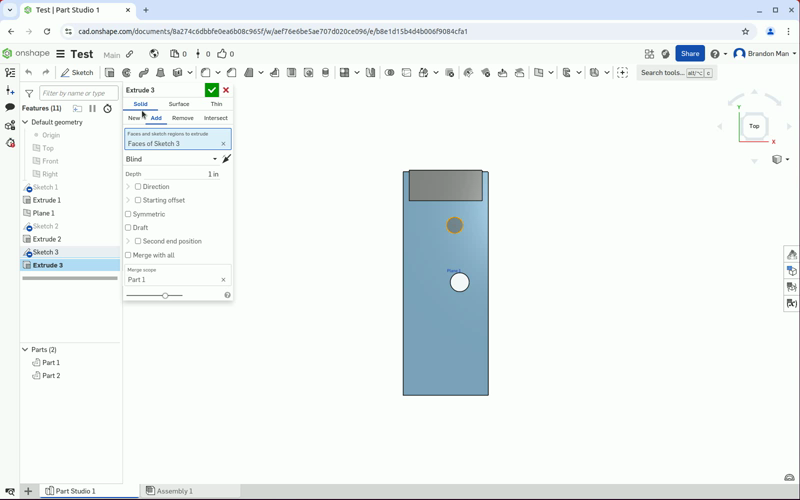
mouse_move(137, 120)
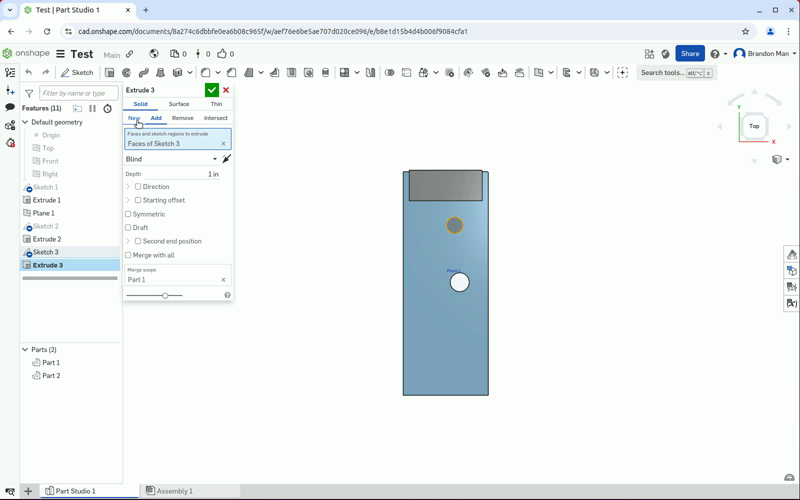
click(137, 120)
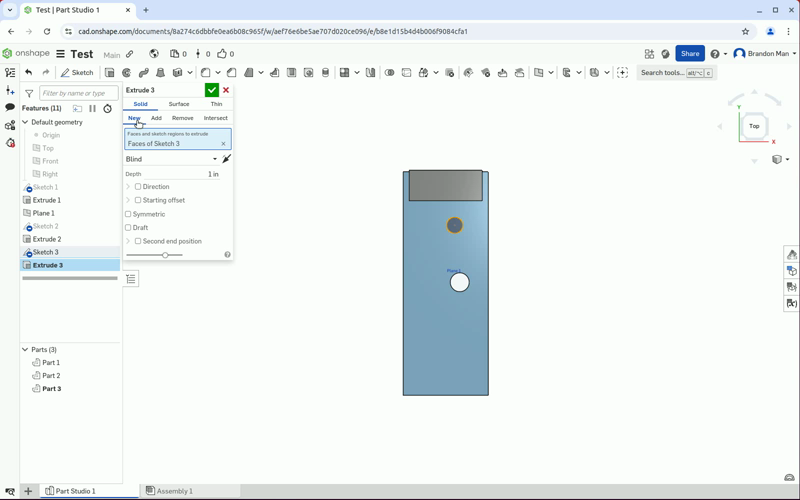
key(tab, 4)
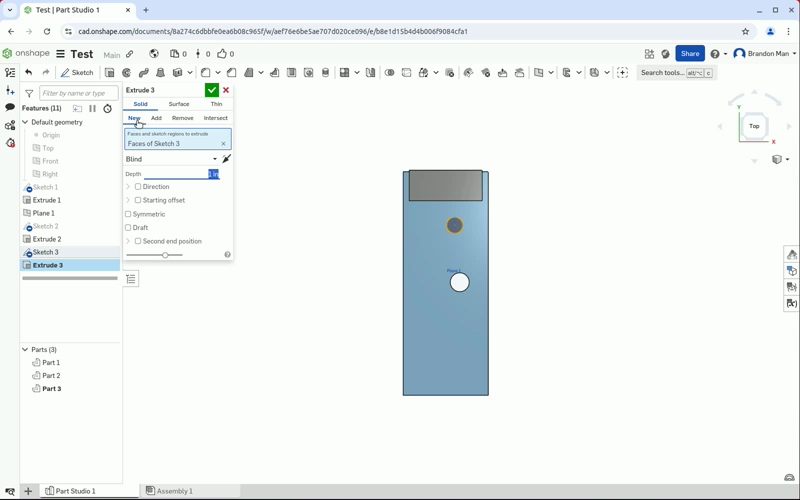
text(6.258)
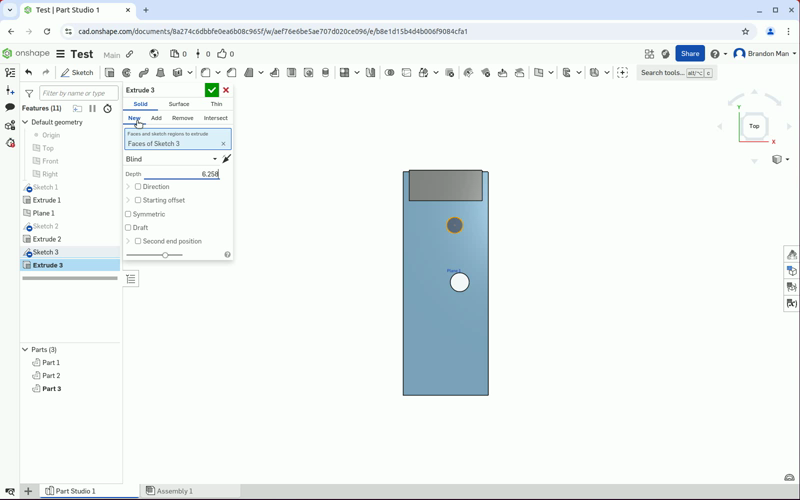
key(enter)
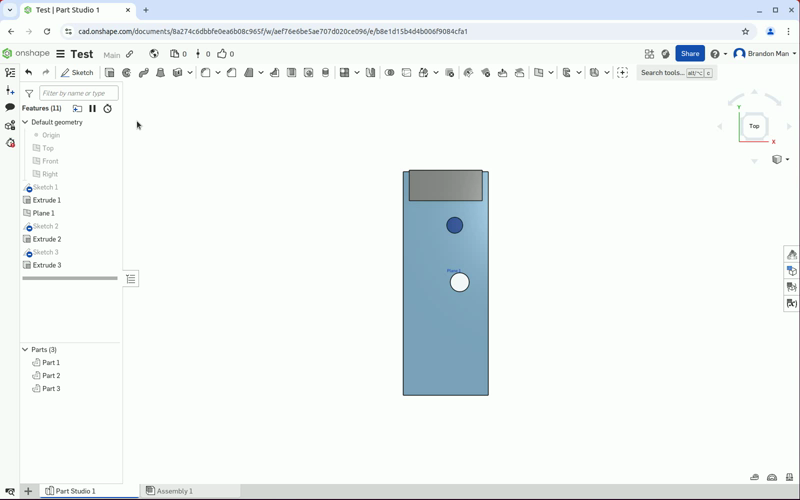
key(shift+h)
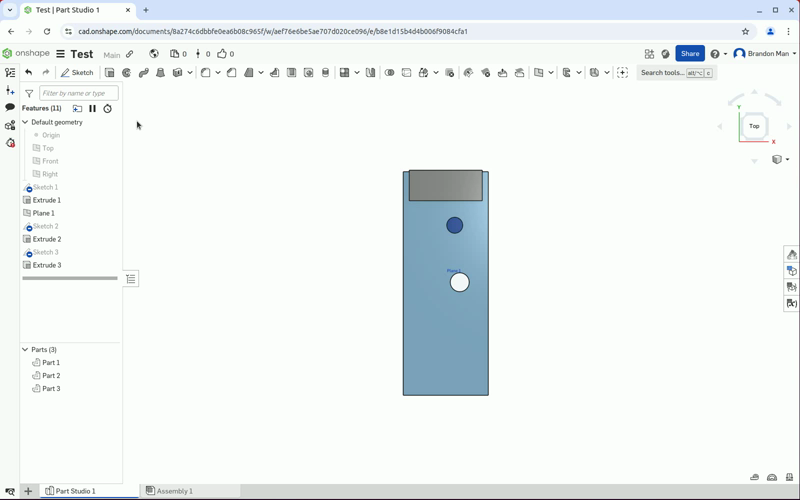
key(shift+h)
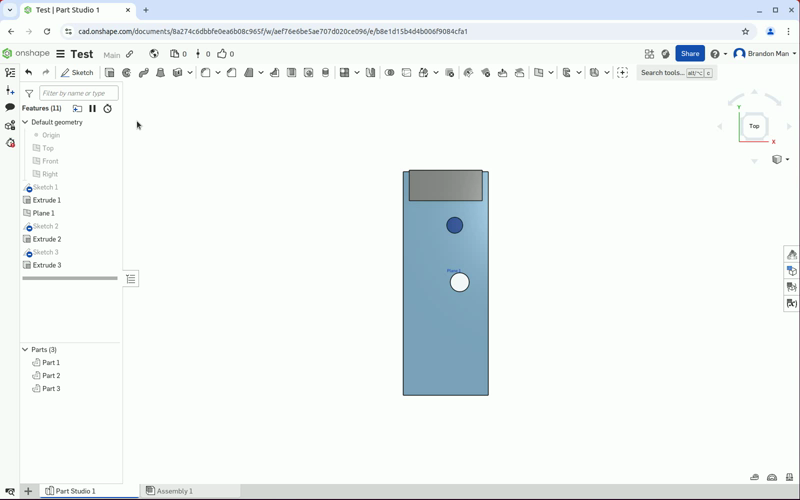
mouse_move(73, 189)
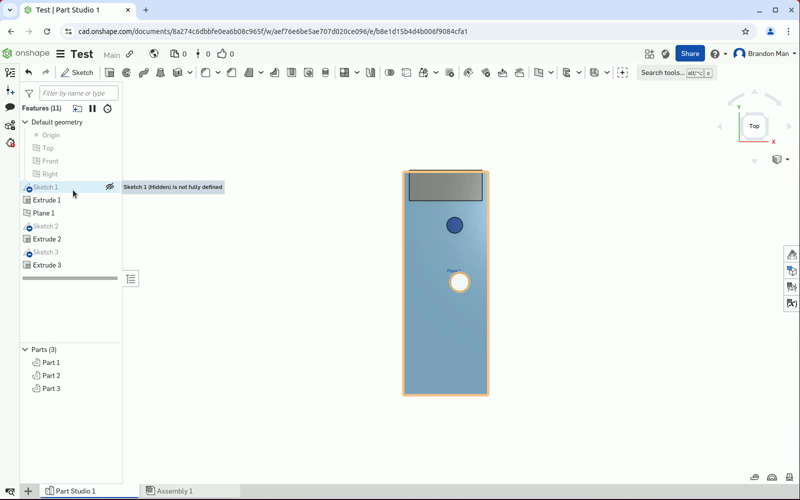
click(73, 189)
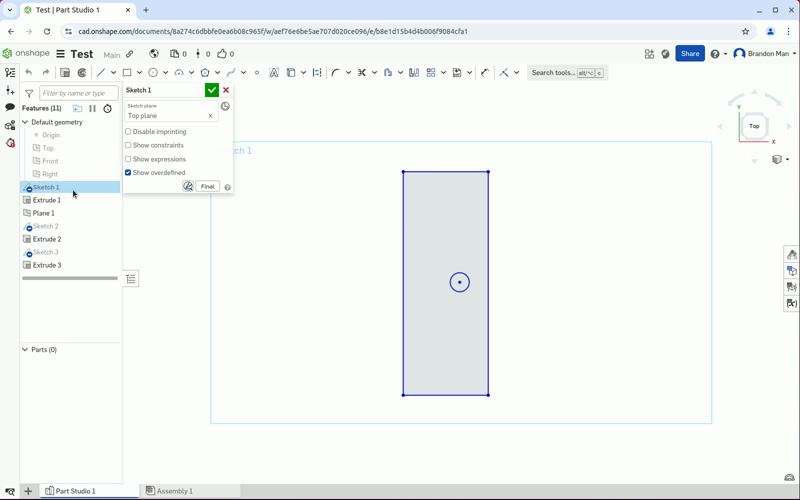
mouse_move(229, 92)
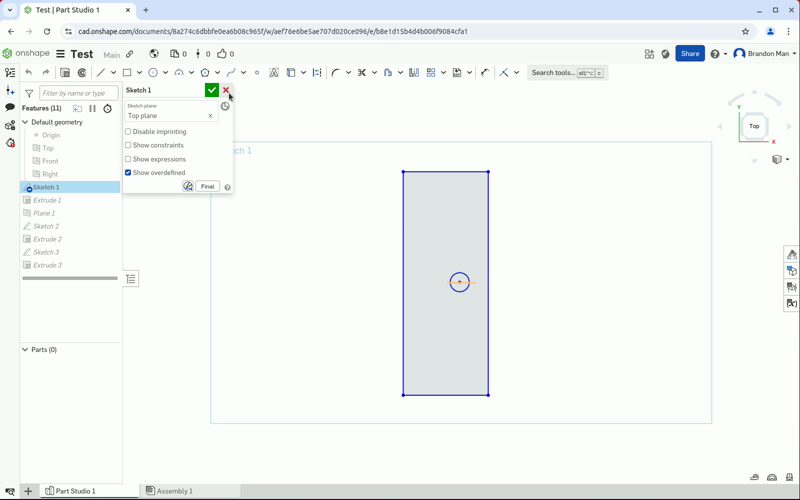
click(229, 92)
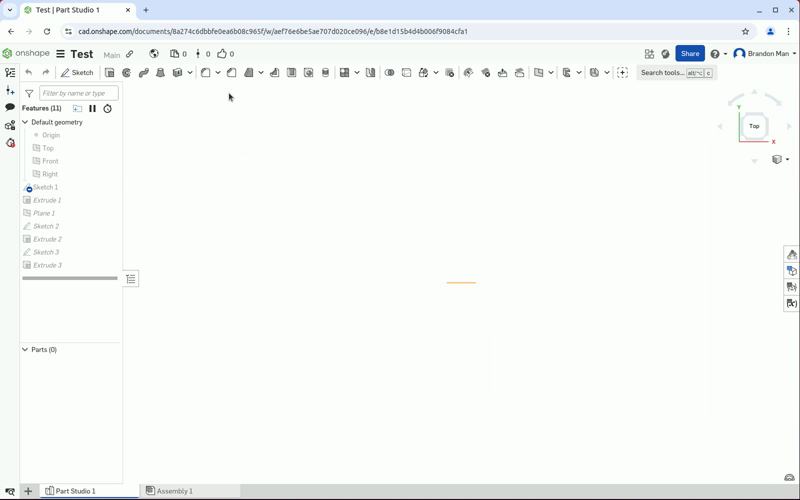
key(shift+s)
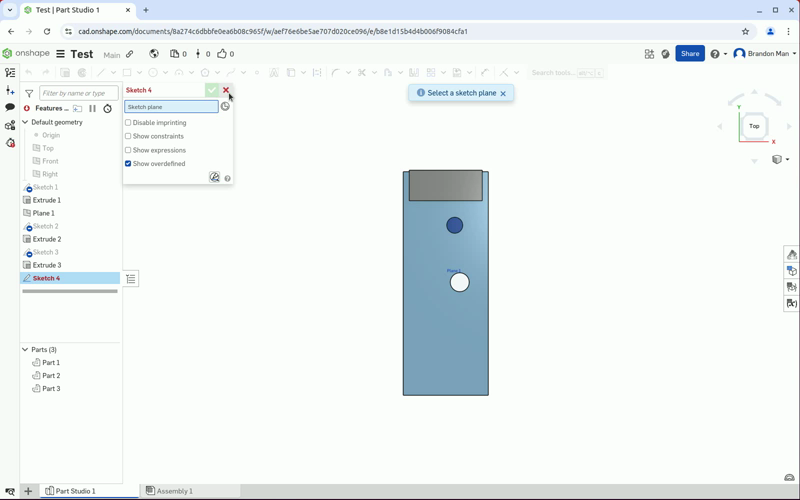
mouse_move(73, 215)
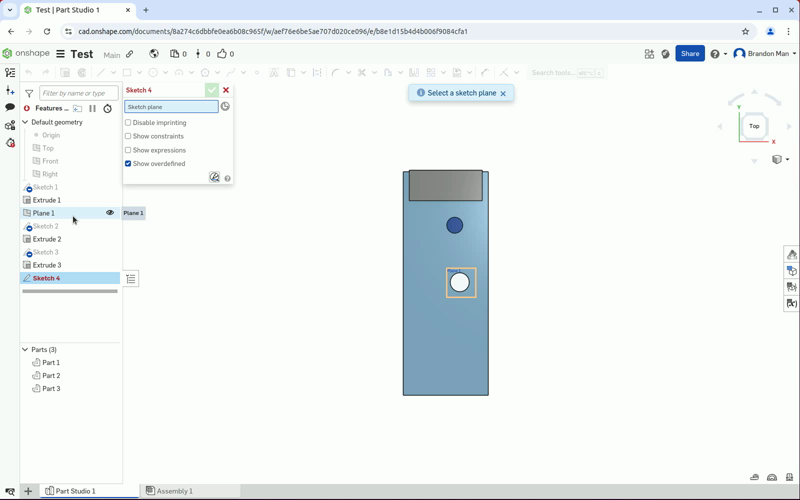
click(73, 215)
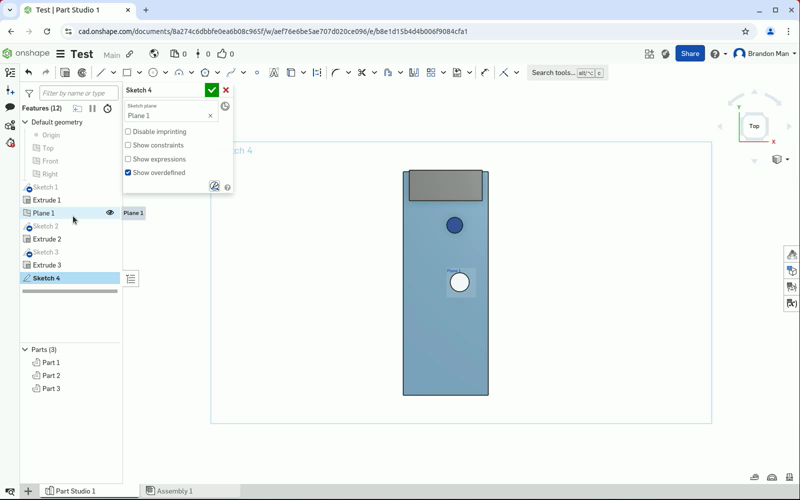
mouse_move(73, 352)
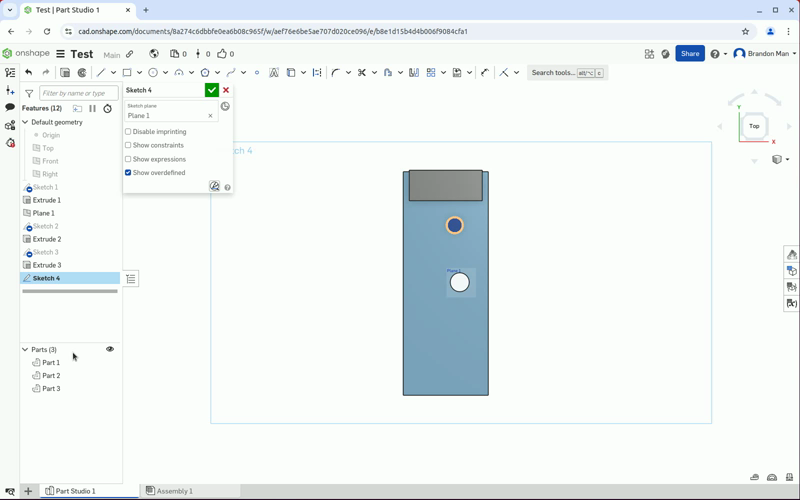
key(y)
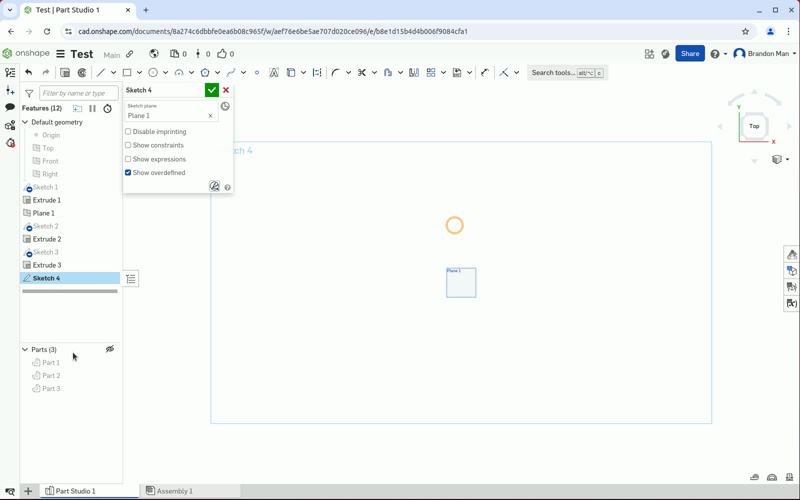
key(l)
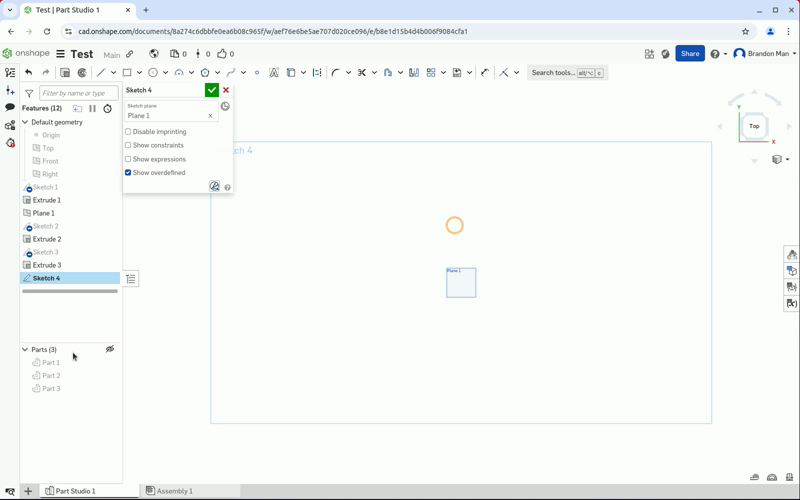
key_down(shift)
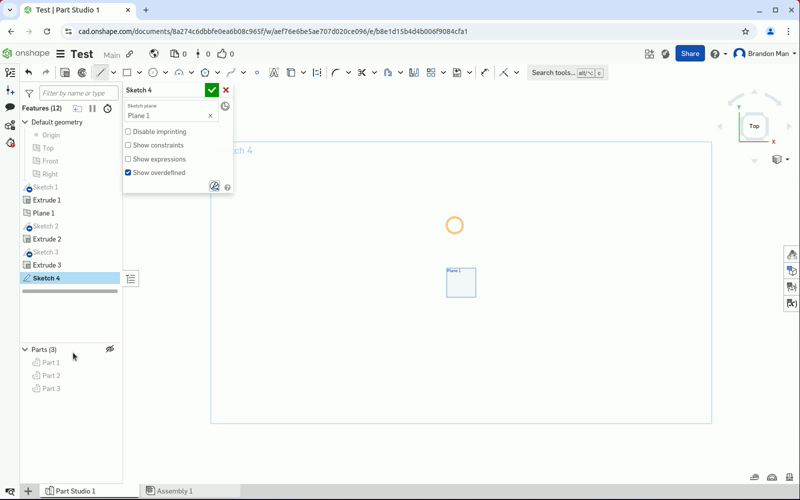
mouse_move(430, 383)
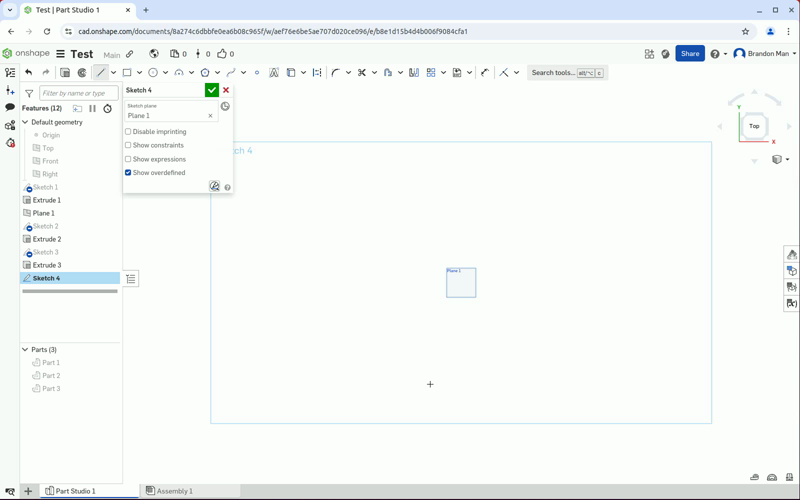
click(430, 383)
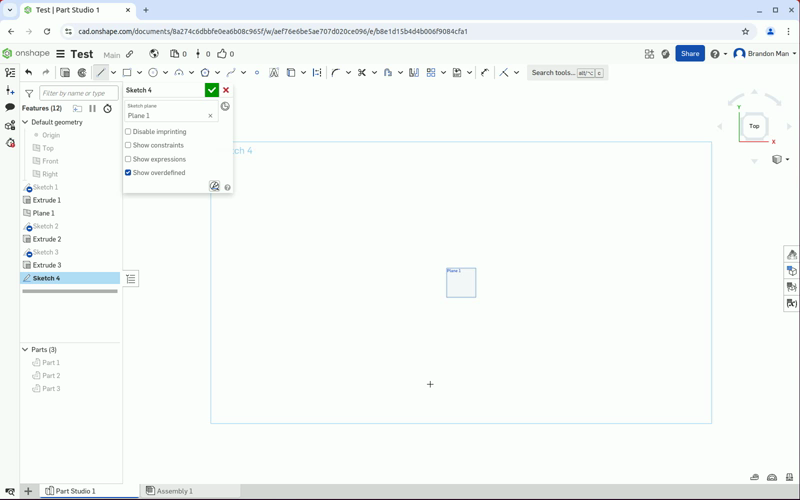
key_up(shift)
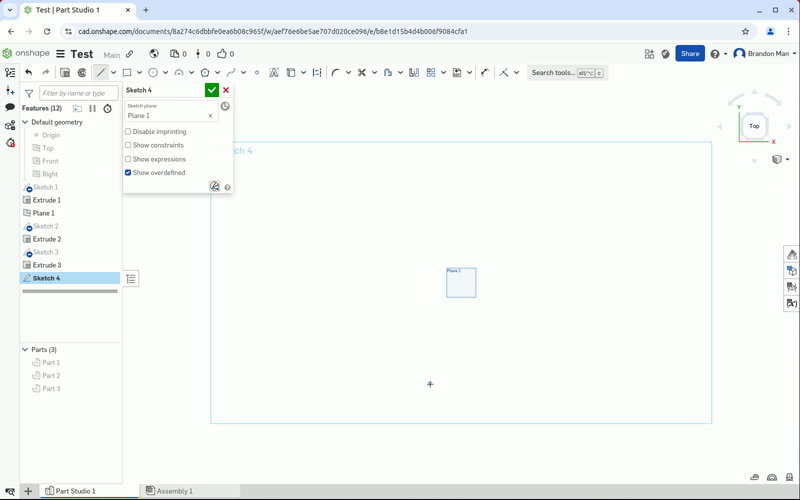
key_down(shift)
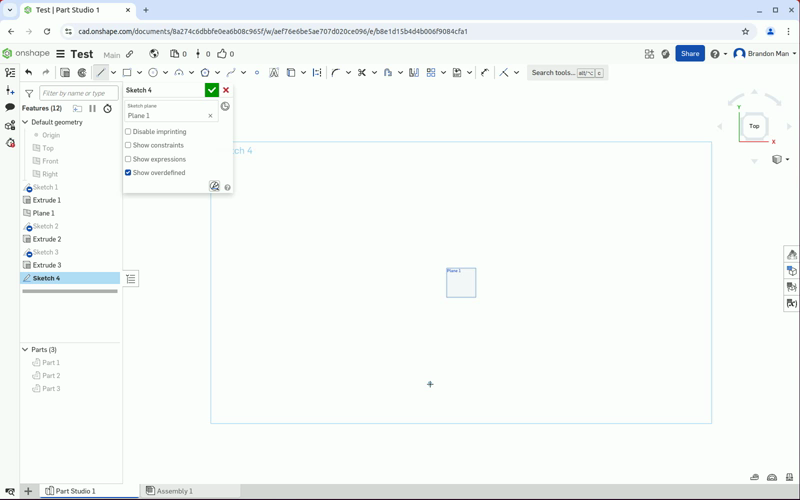
mouse_move(460, 383)
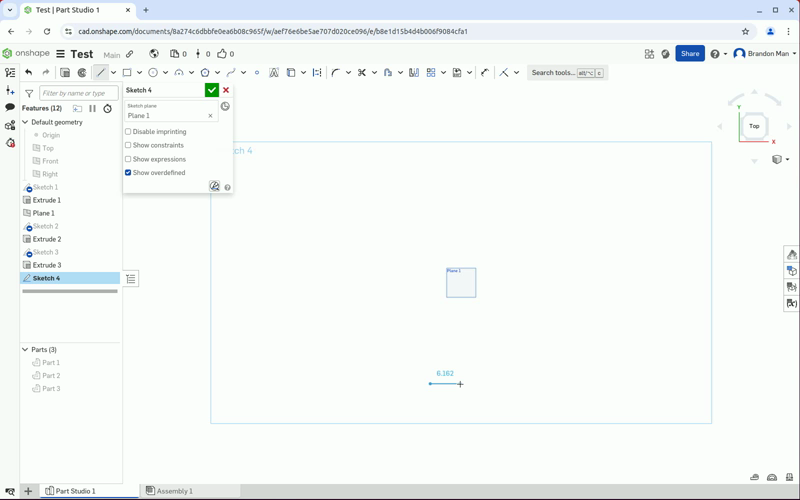
mouse_move(472, 383)
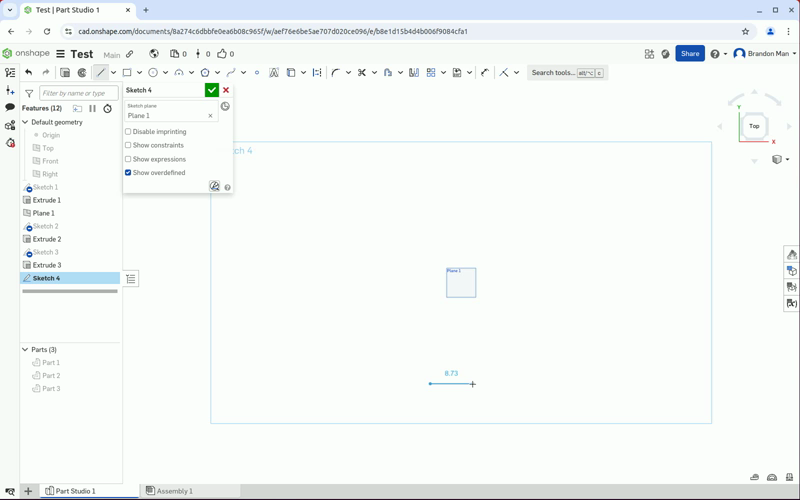
click(472, 383)
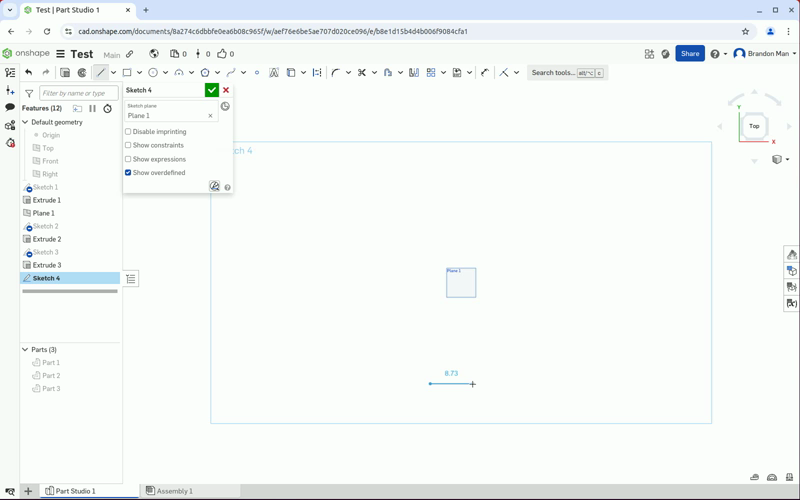
key_up(shift)
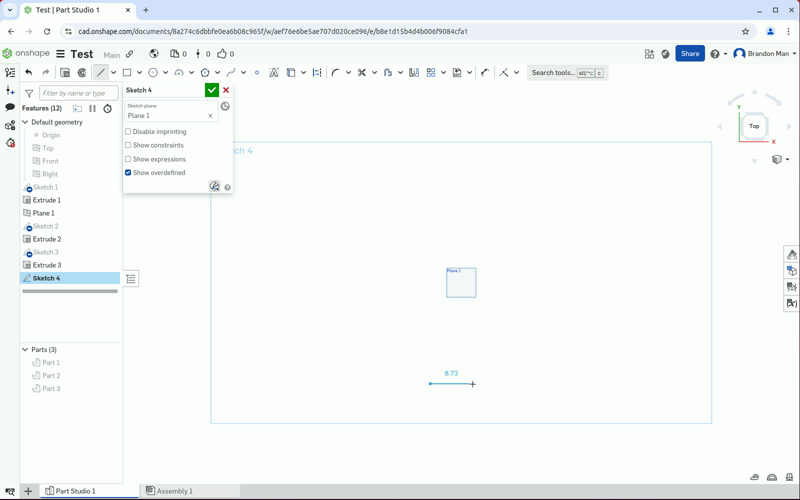
key_down(shift)
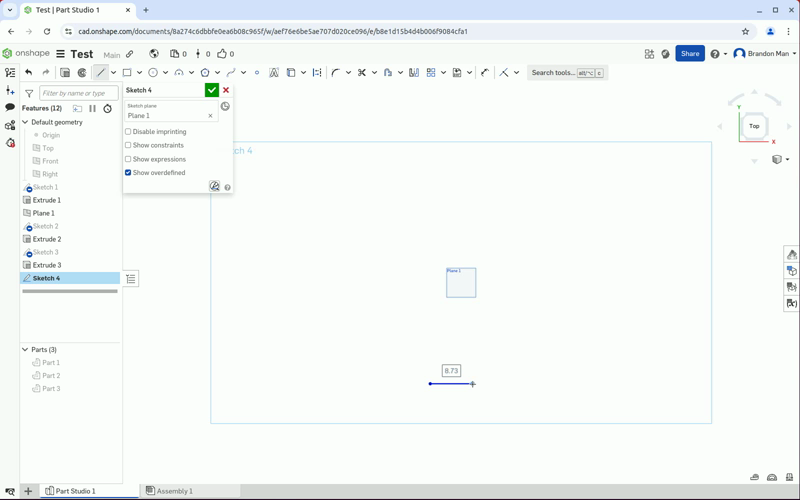
mouse_move(472, 316)
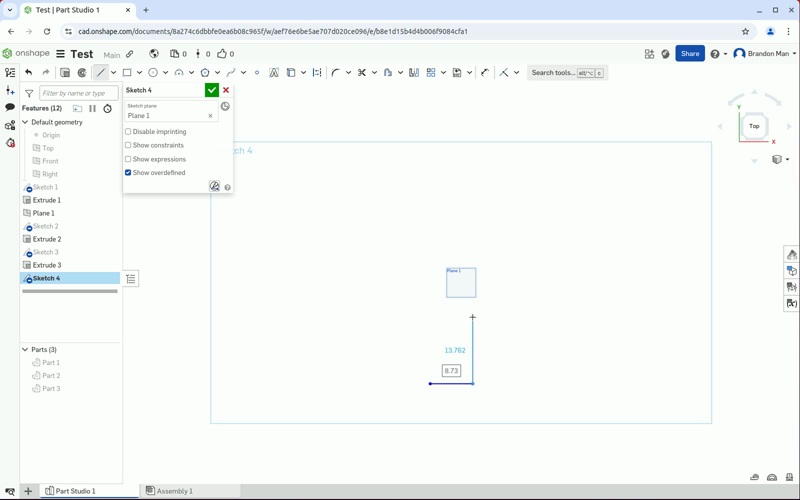
click(472, 316)
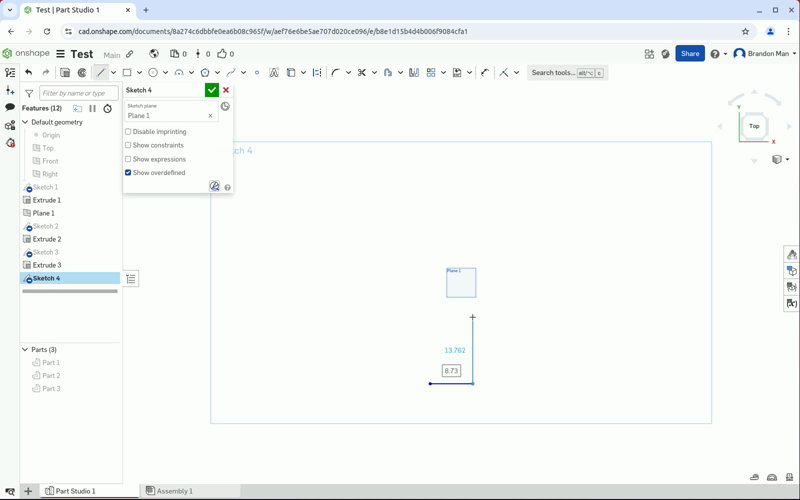
key_up(shift)
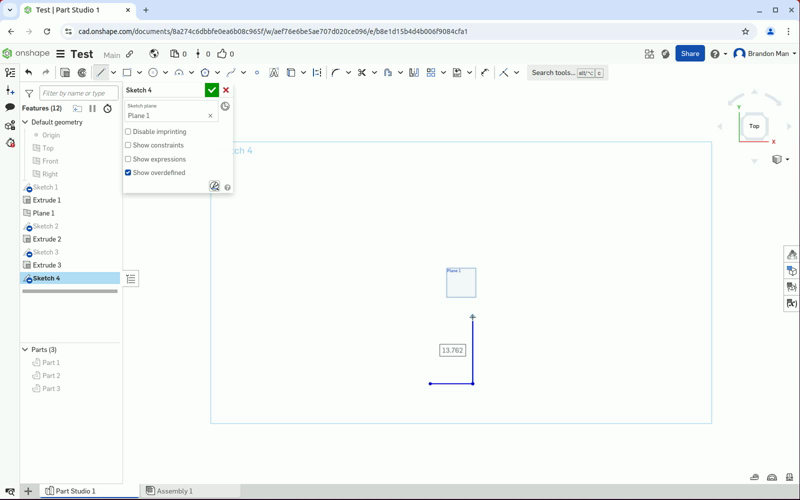
key_down(shift)
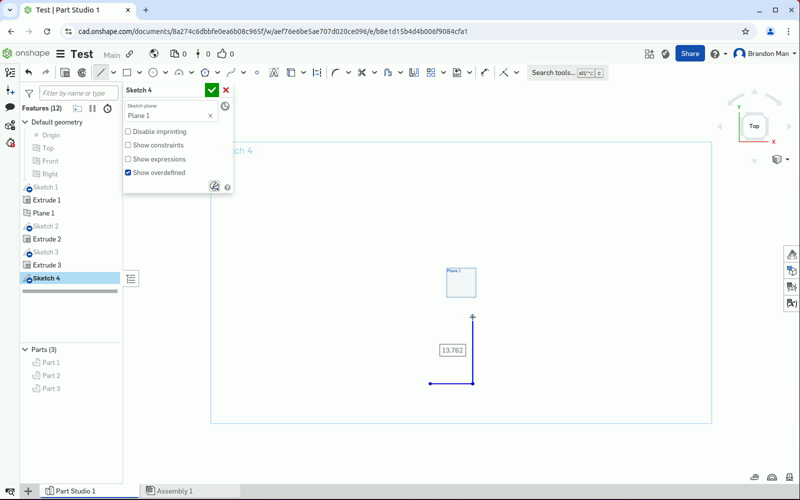
mouse_move(502, 316)
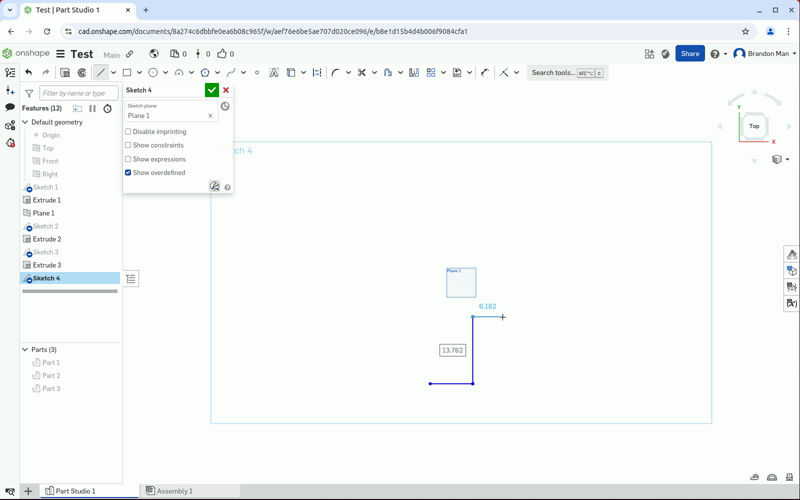
mouse_move(430, 316)
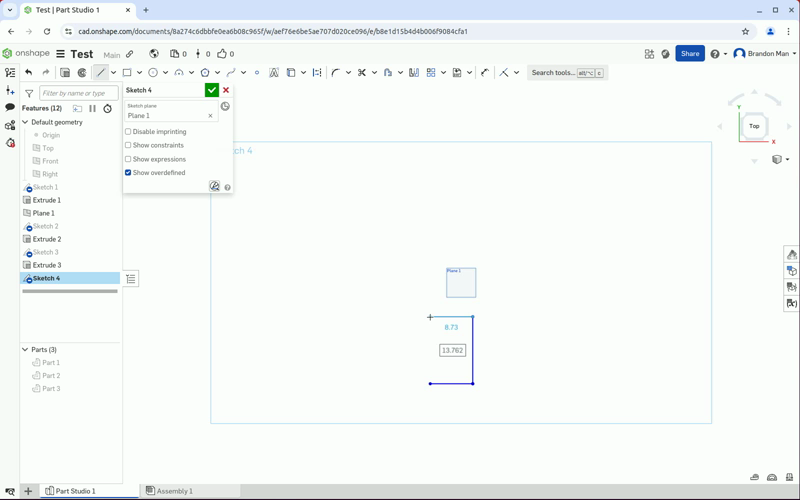
click(430, 316)
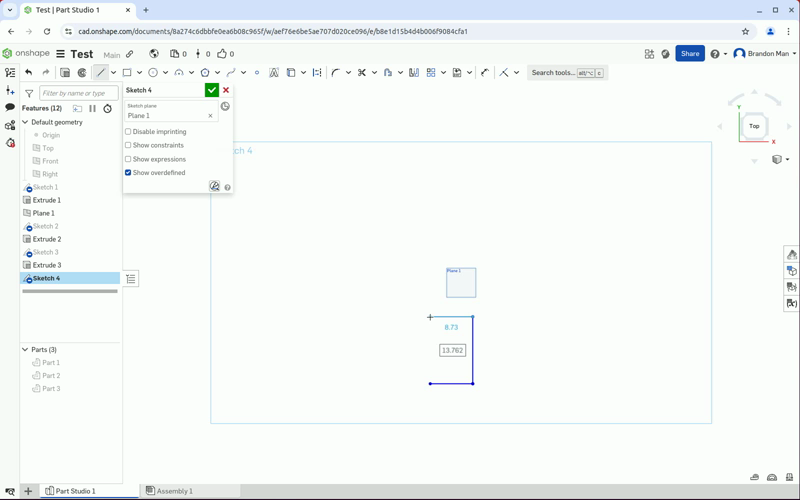
key_up(shift)
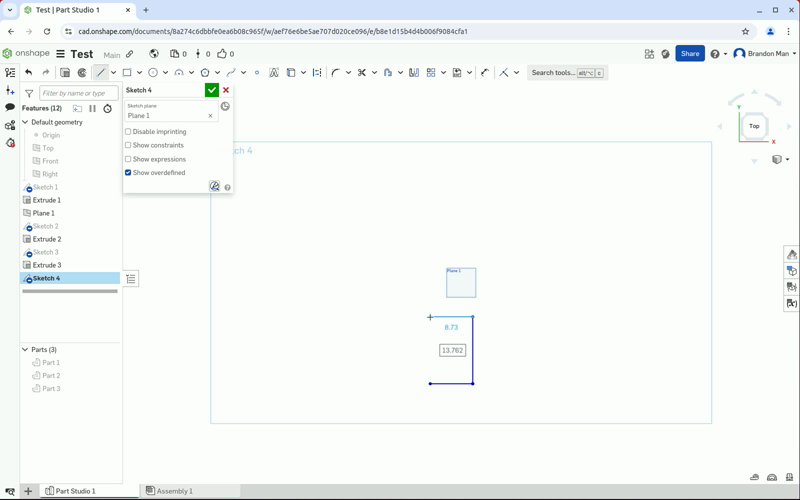
key_down(shift)
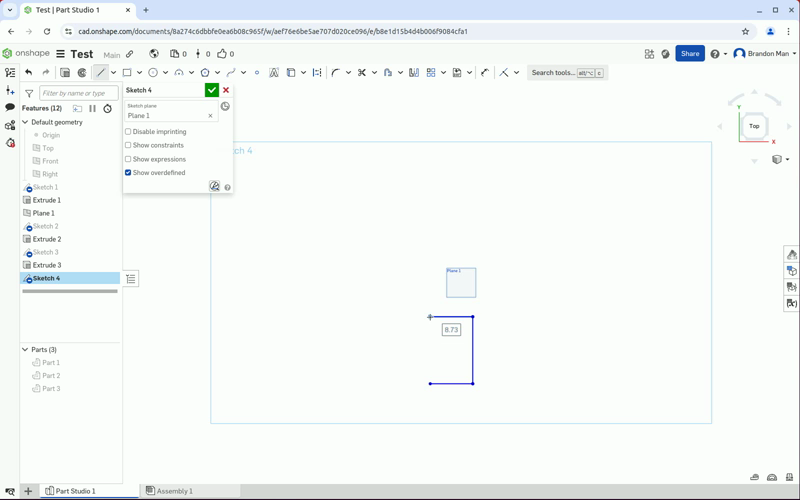
mouse_move(430, 383)
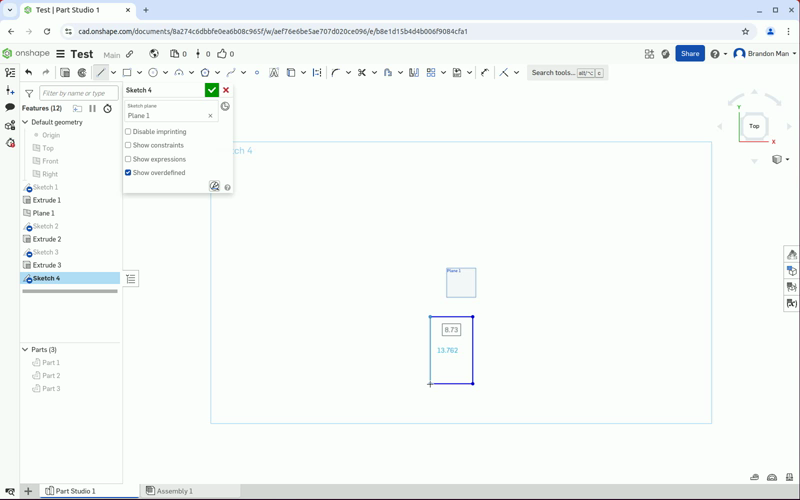
key_up(shift)
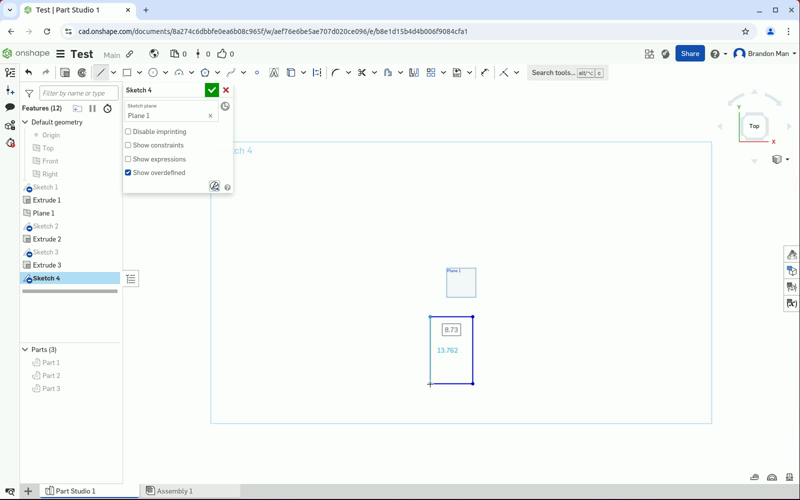
click(430, 383)
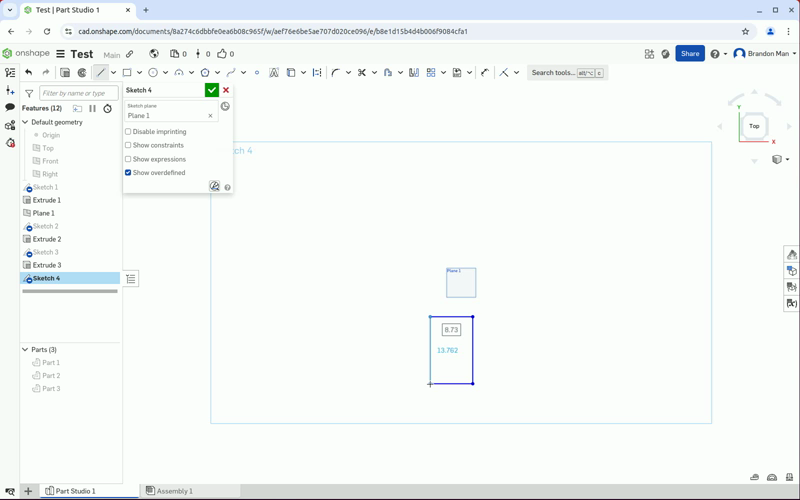
key(esc)
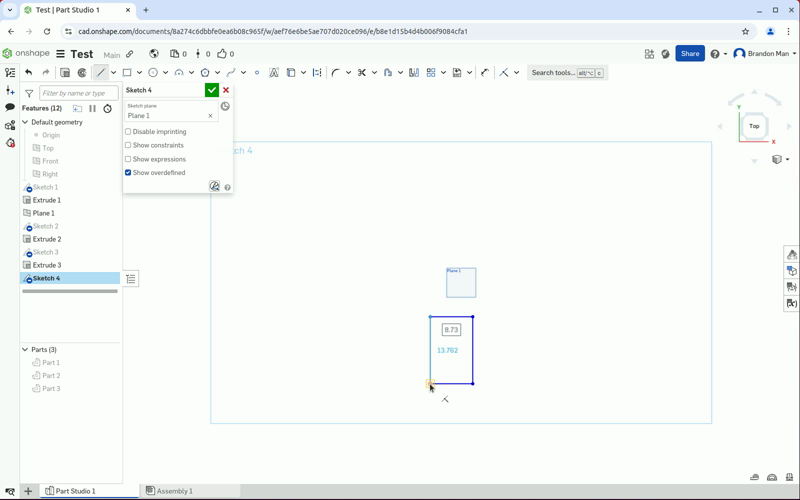
mouse_move(450, 345)
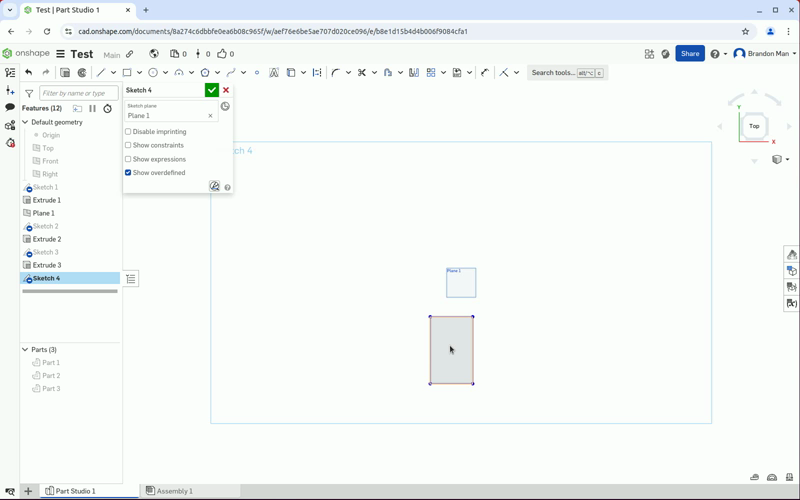
click(450, 345)
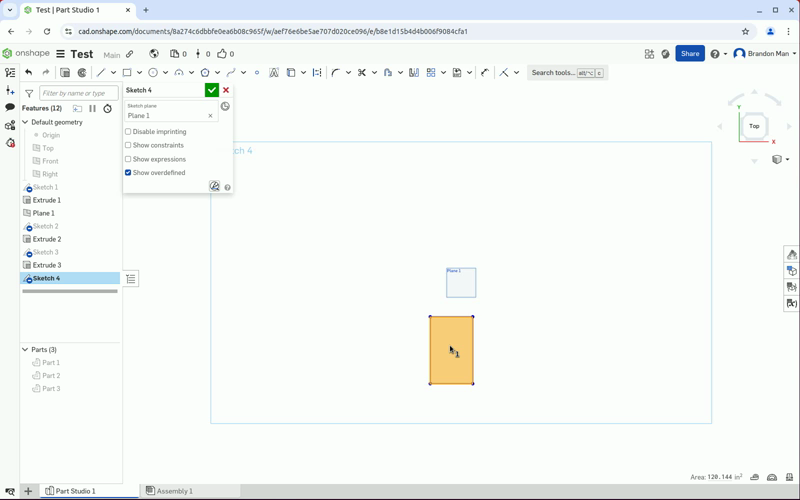
mouse_move(73, 352)
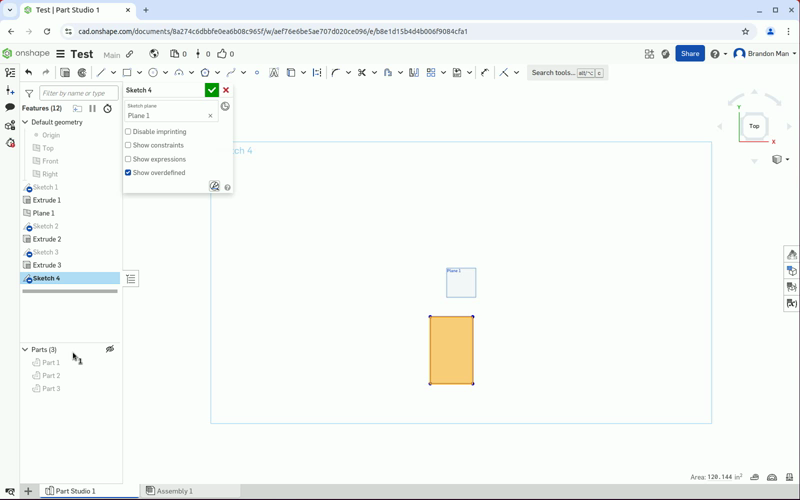
key(shift+y)
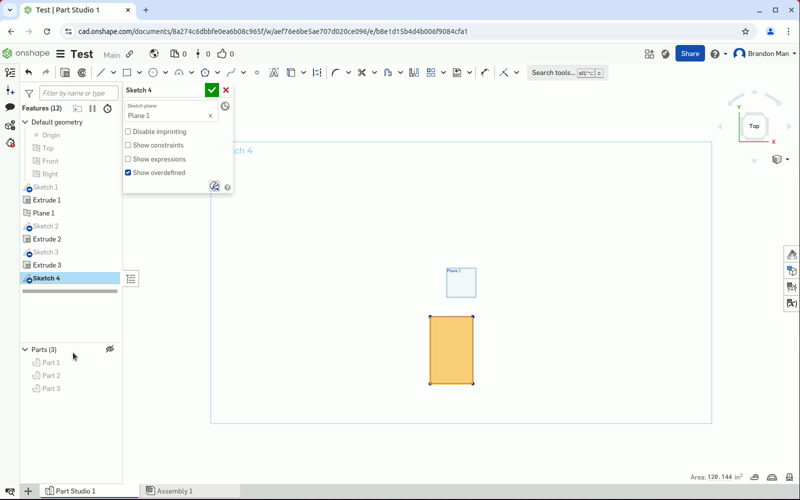
key(shift+e)
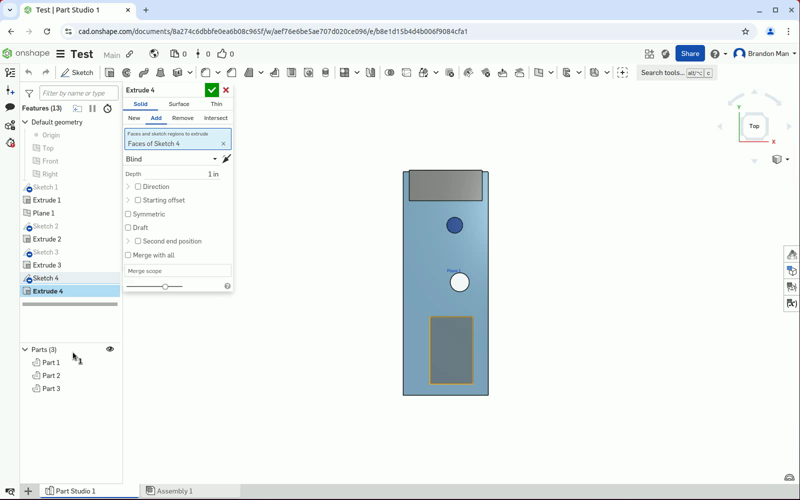
mouse_move(143, 106)
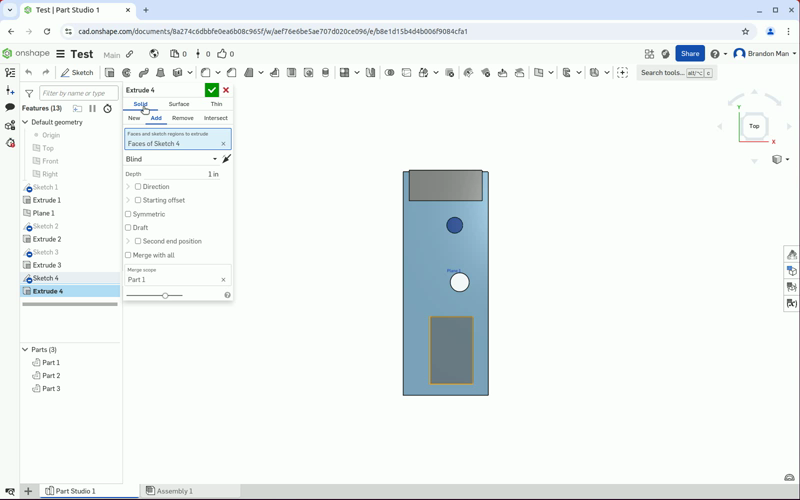
click(143, 106)
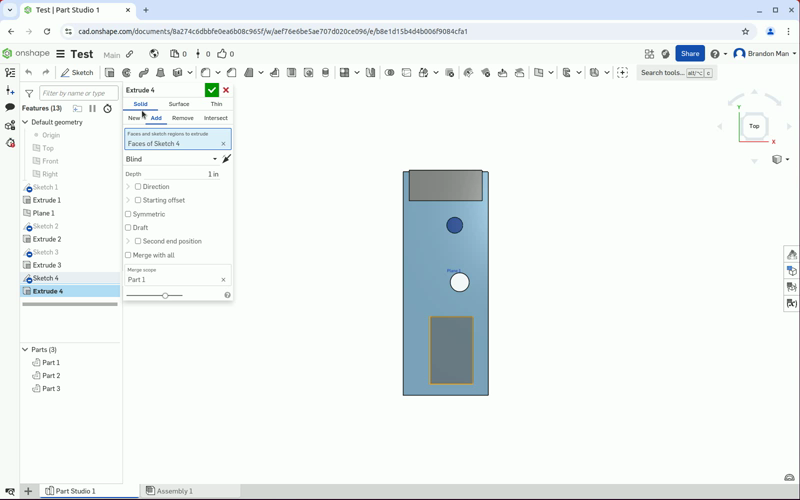
mouse_move(137, 120)
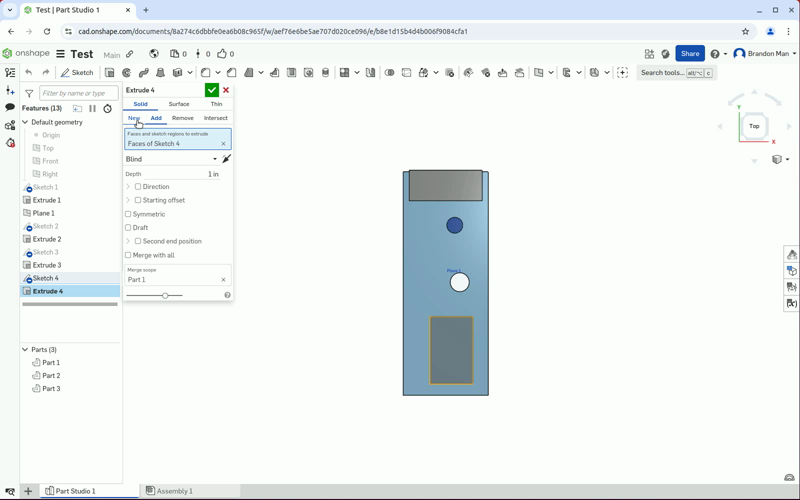
click(137, 120)
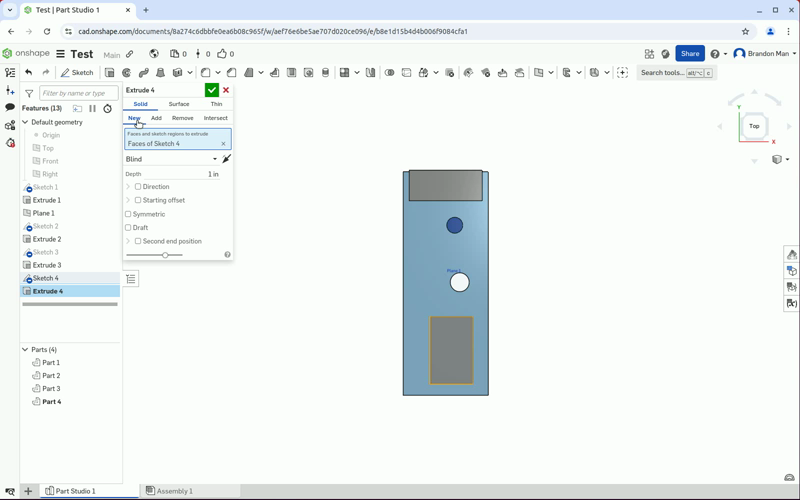
key(tab, 4)
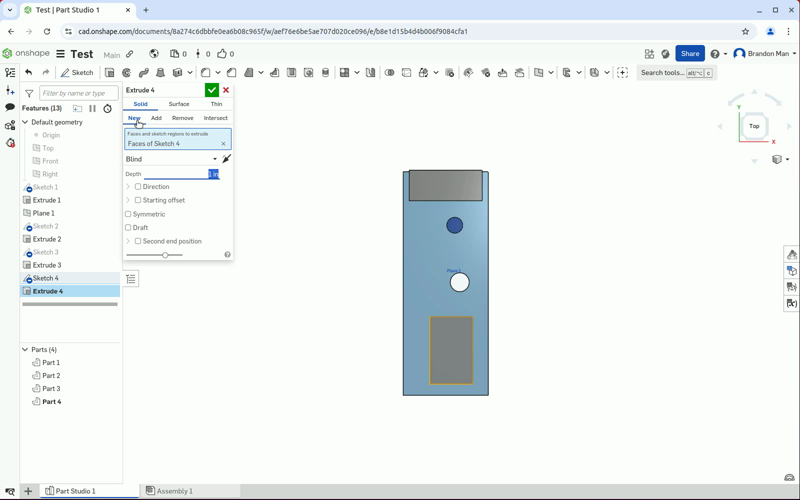
text(12.517)
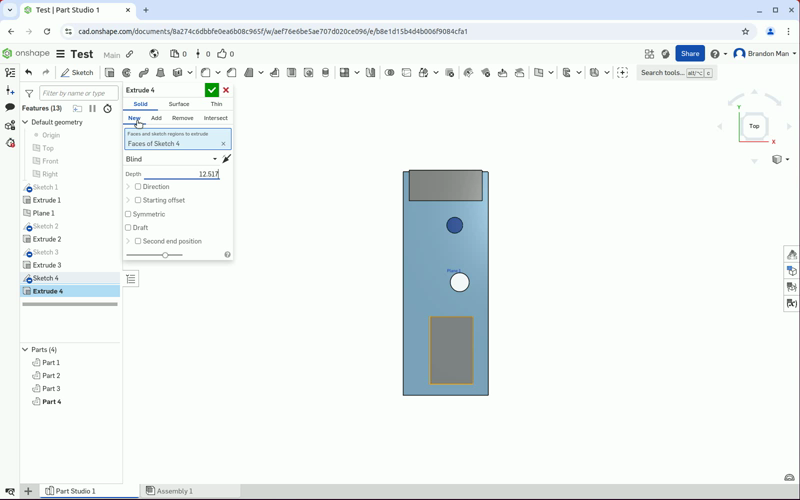
key(enter)
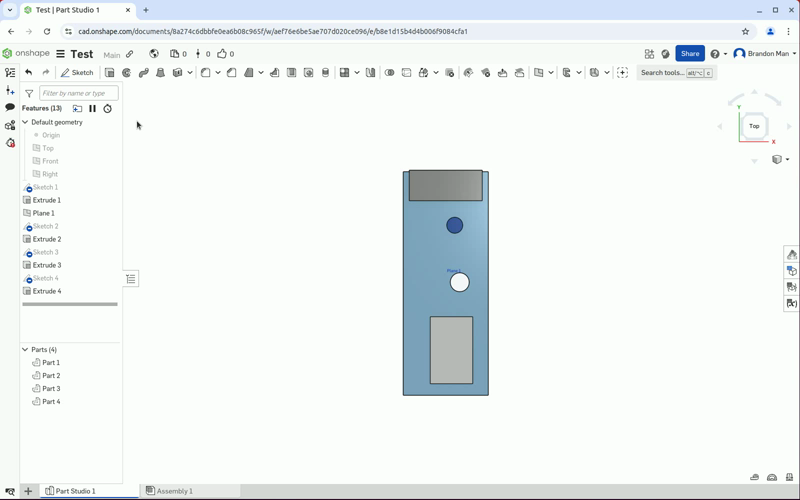
key(shift+h)
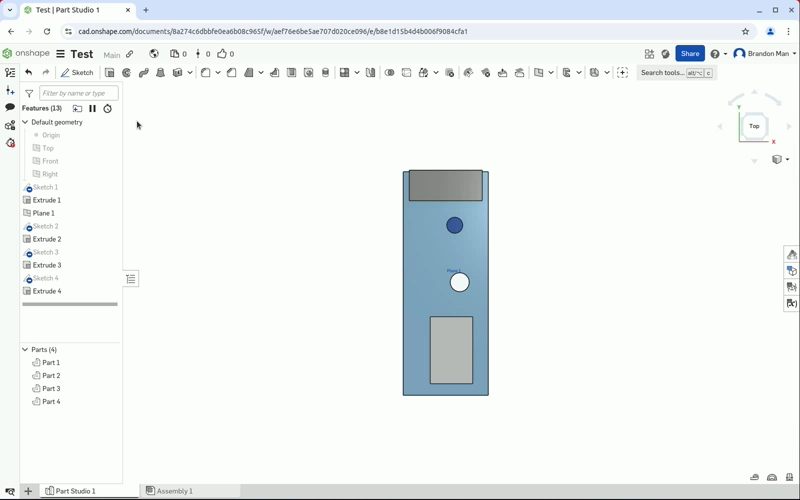
key(shift+h)
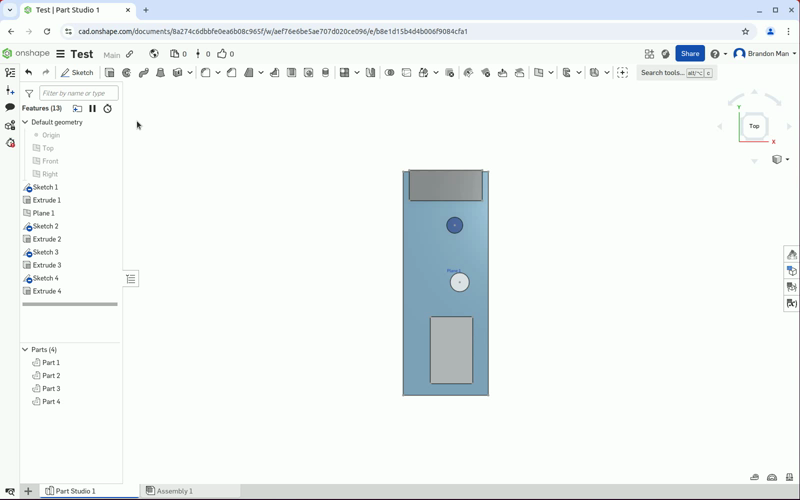
key(shift+7)
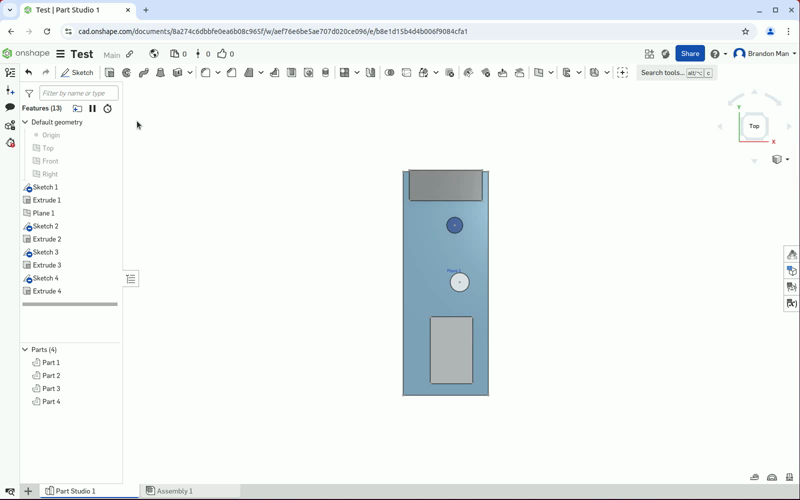
key(up, 3)
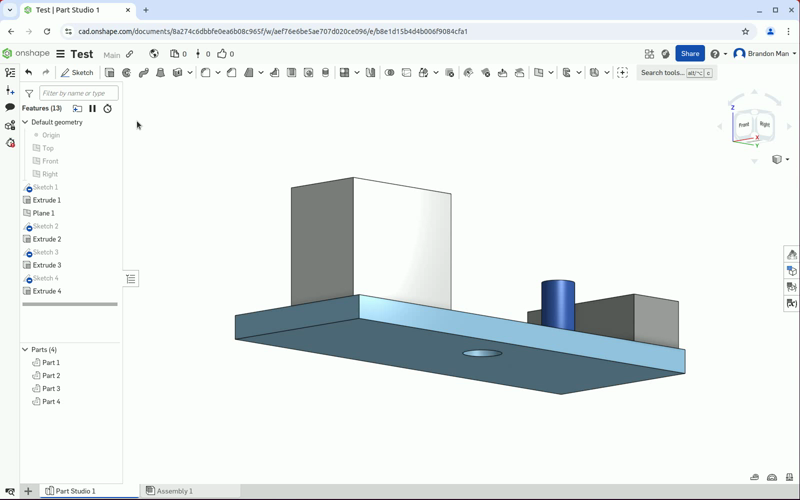
key(left, 3)
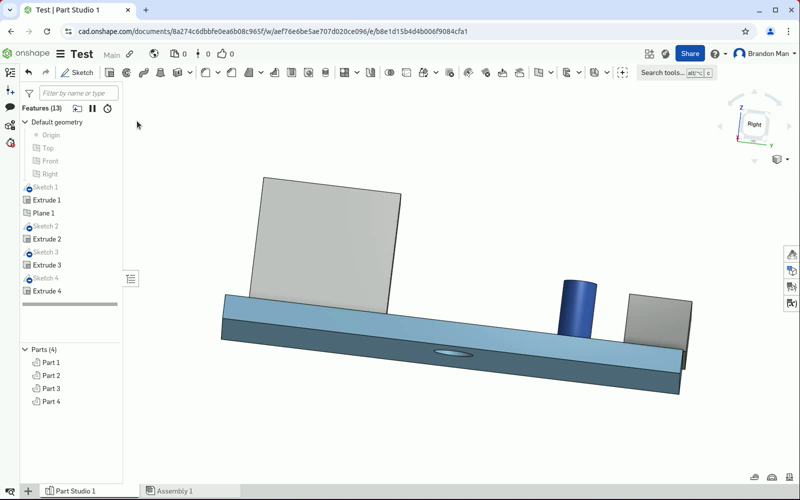
key(right, 3)
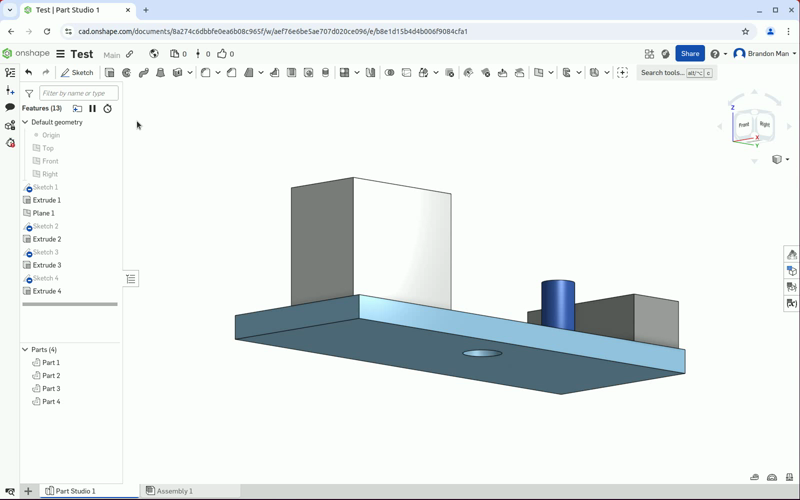
key(down, 3)
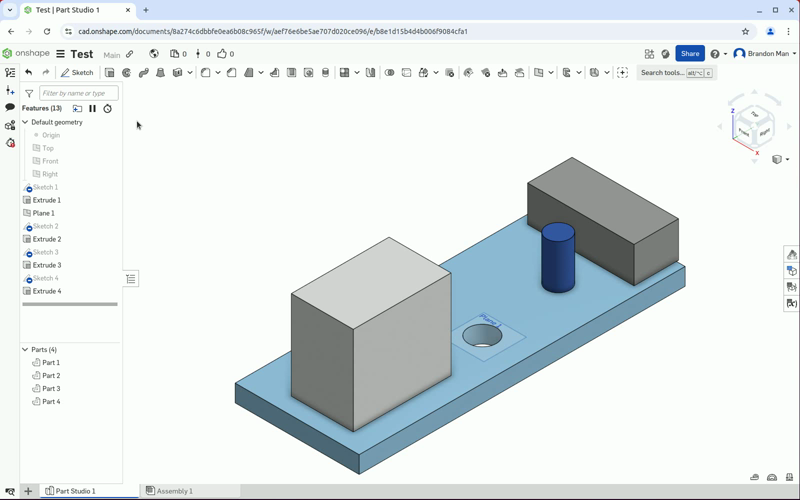
mouse_move(73, 189)
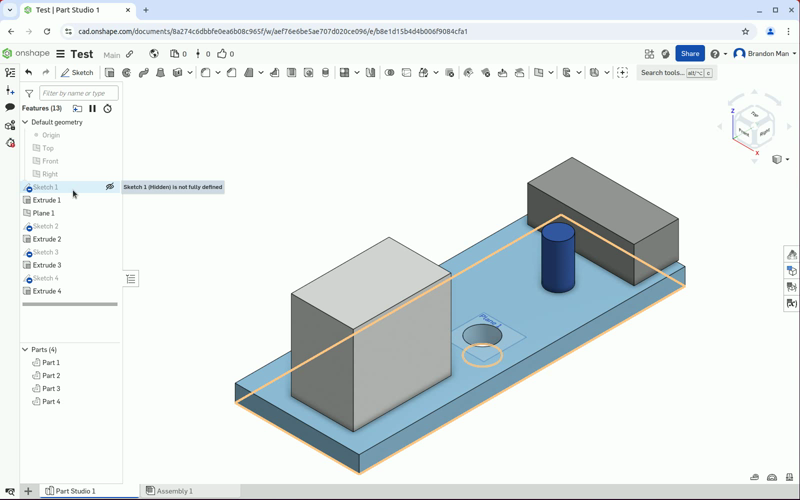
click(73, 189)